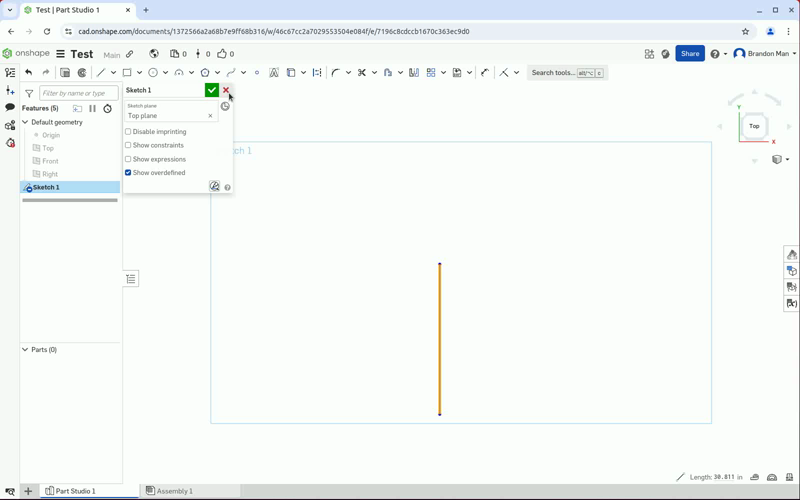
key(shift+h)
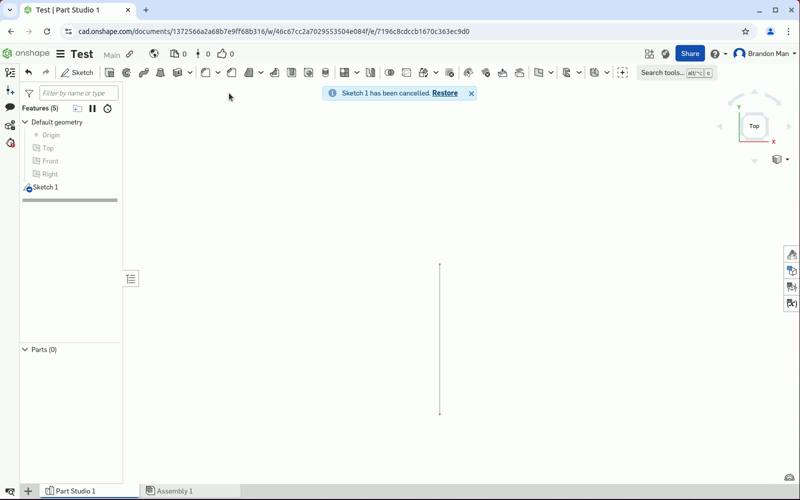
key(shift+s)
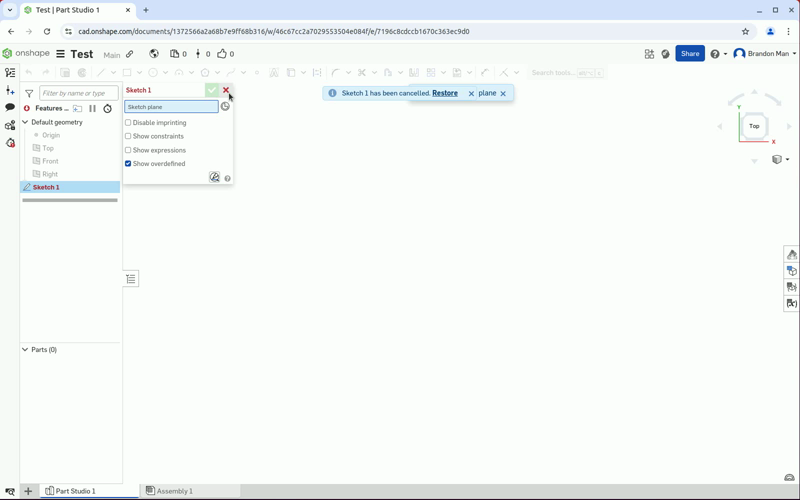
mouse_move(73, 150)
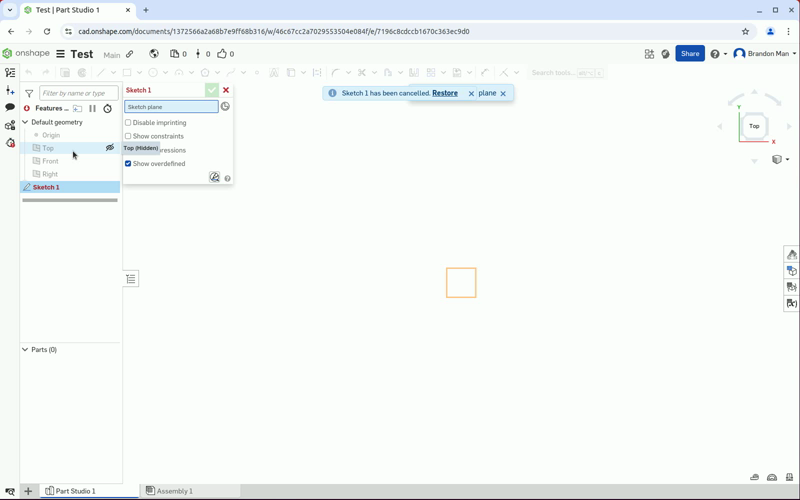
click(73, 150)
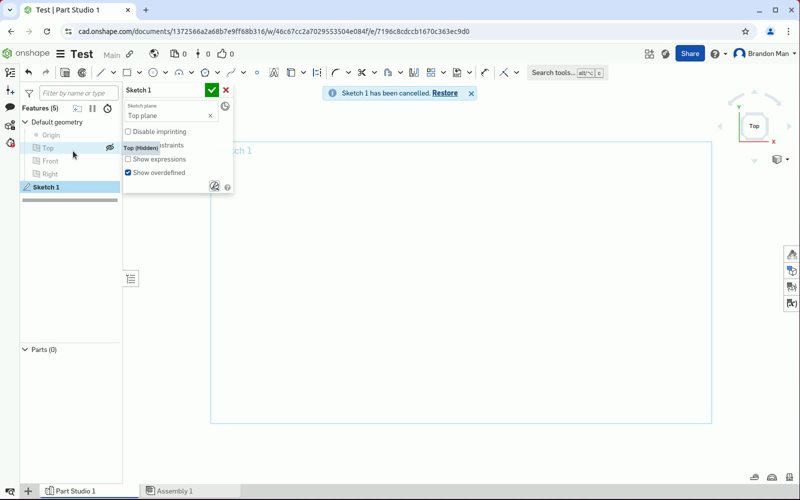
mouse_move(73, 352)
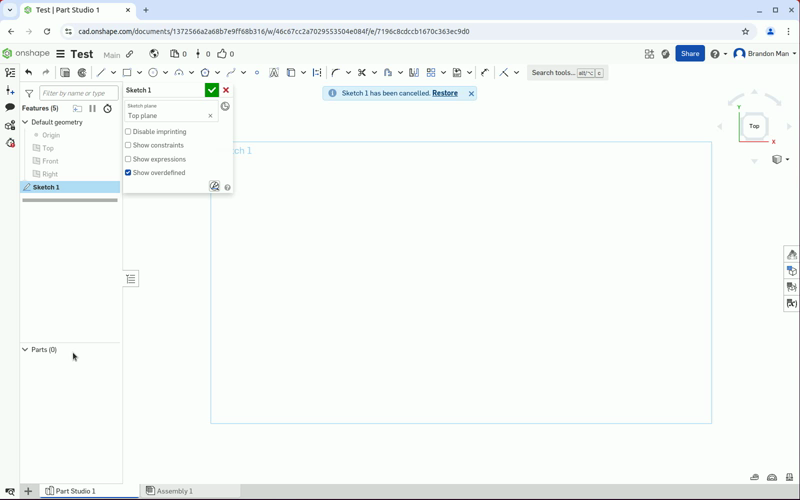
key(y)
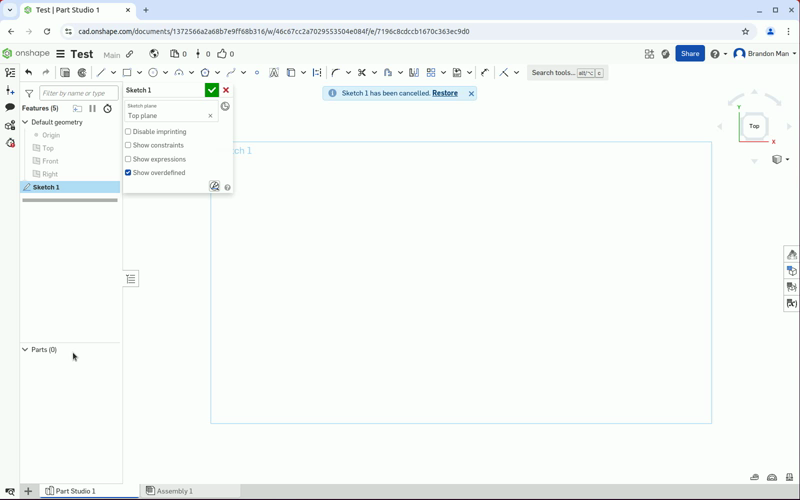
key(l)
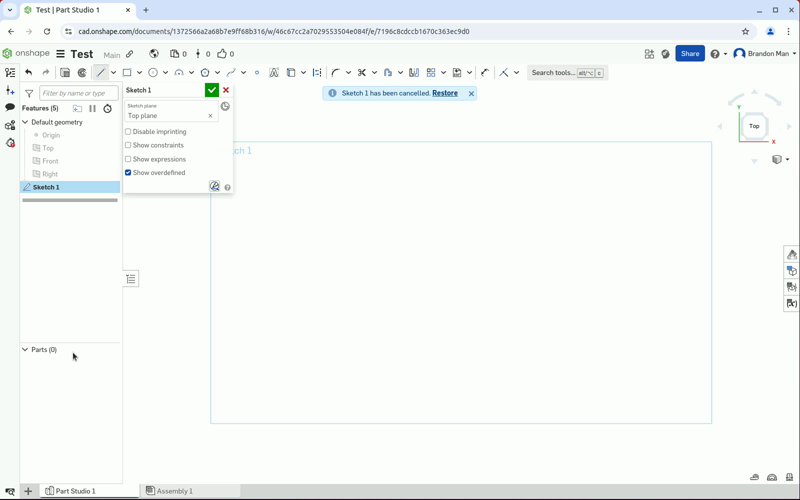
key_down(shift)
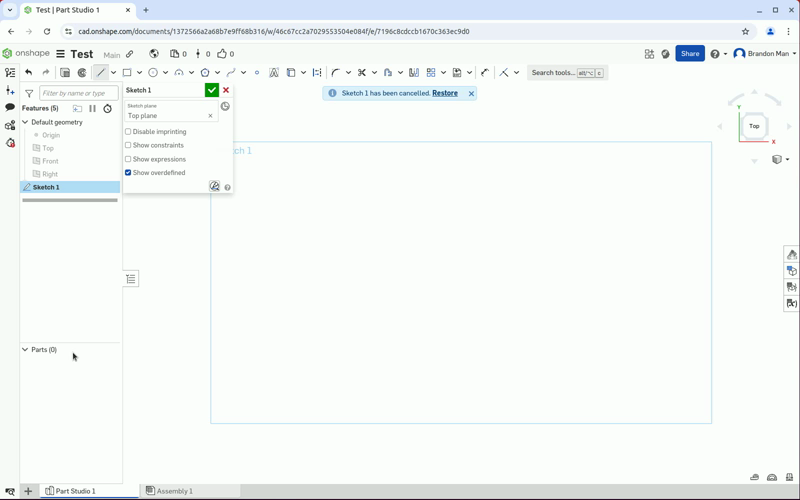
mouse_move(370, 282)
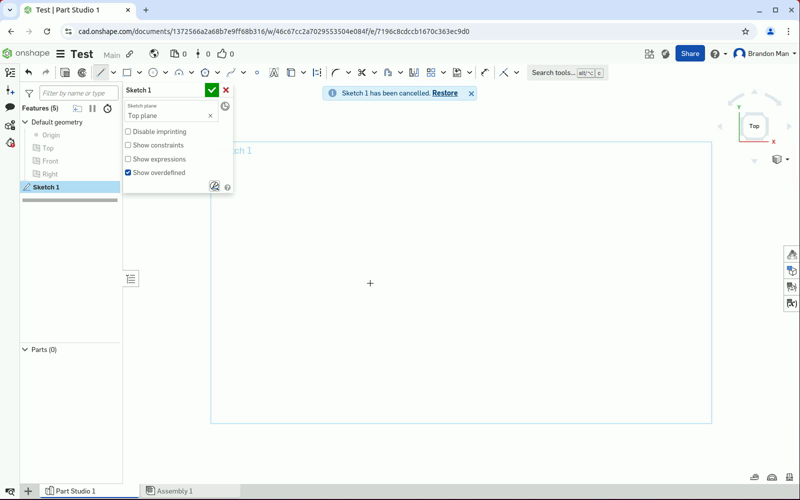
click(370, 282)
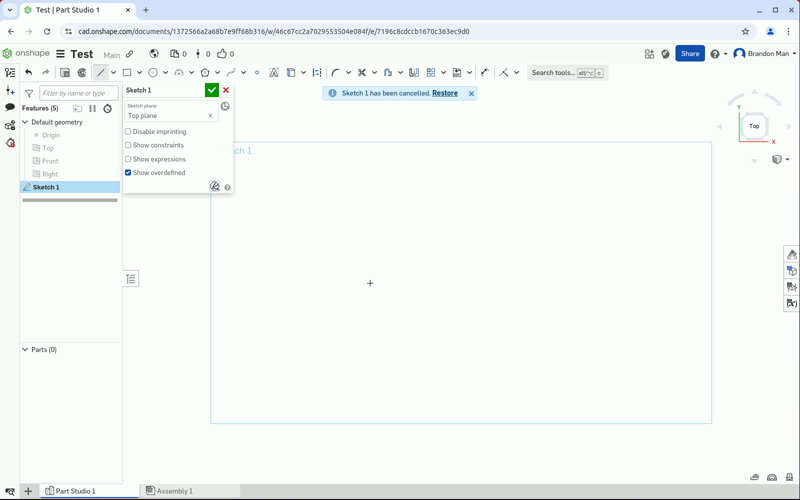
key_up(shift)
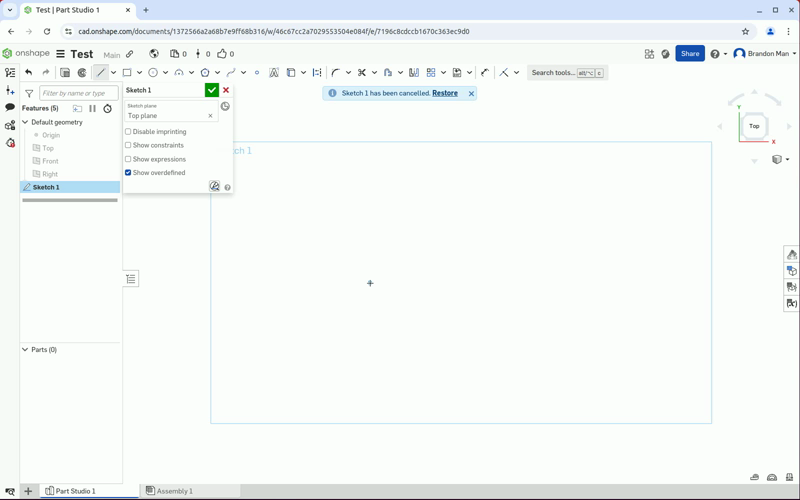
key_down(shift)
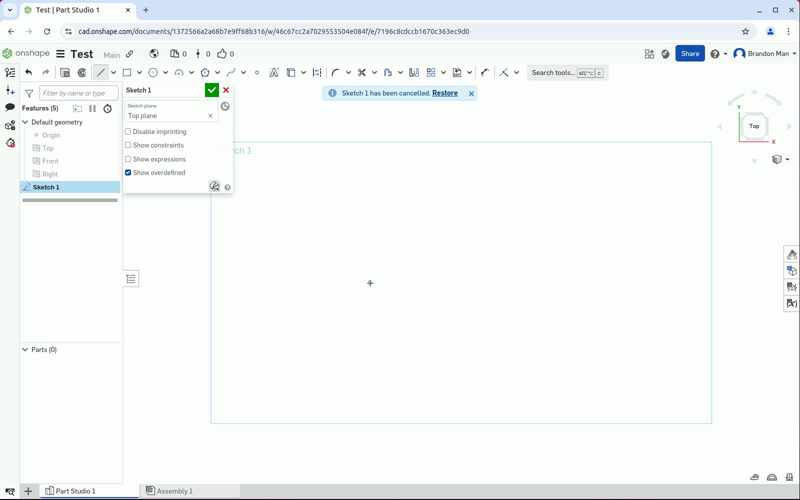
mouse_move(461, 282)
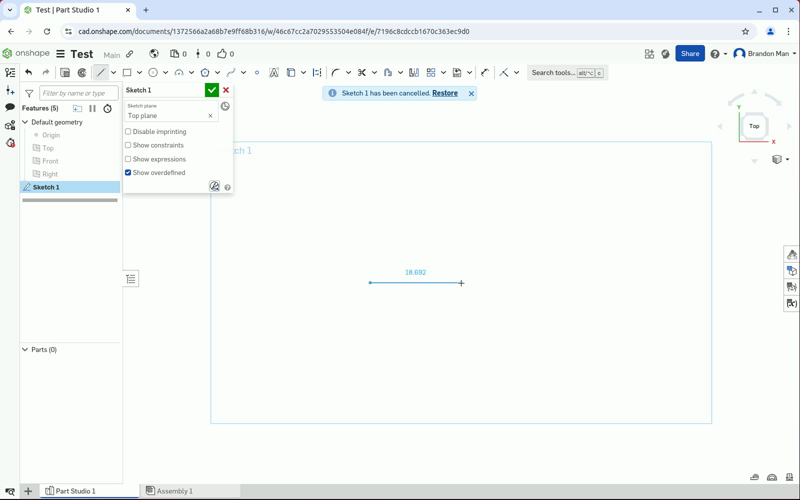
click(461, 282)
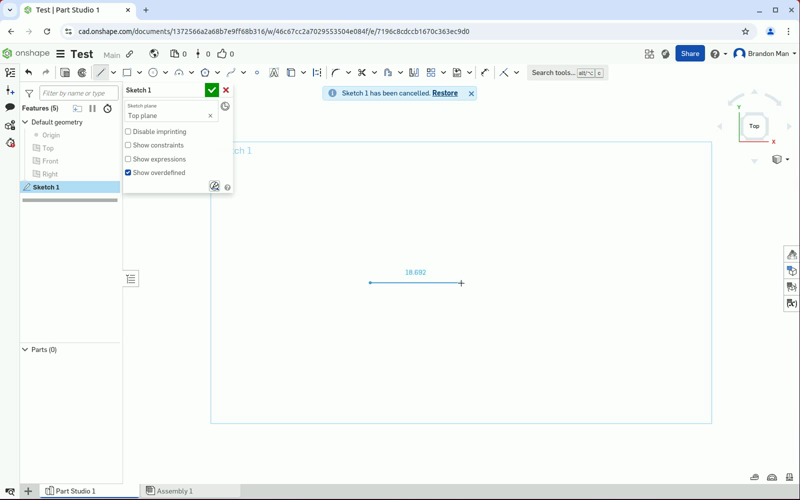
key_up(shift)
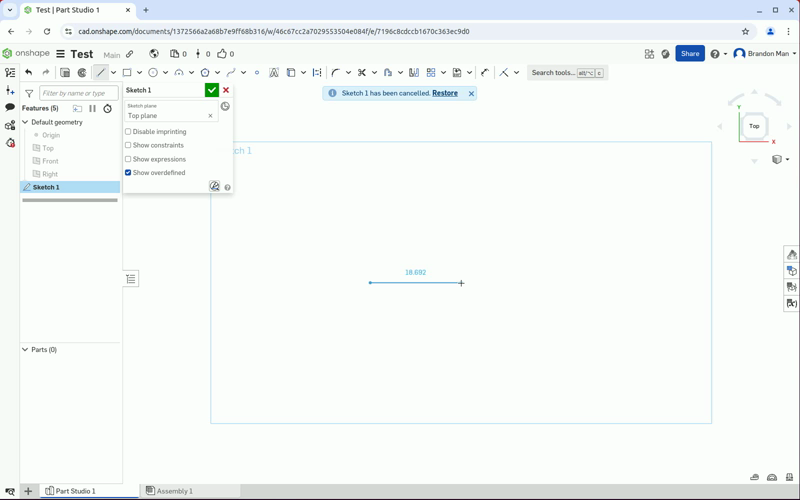
key_down(shift)
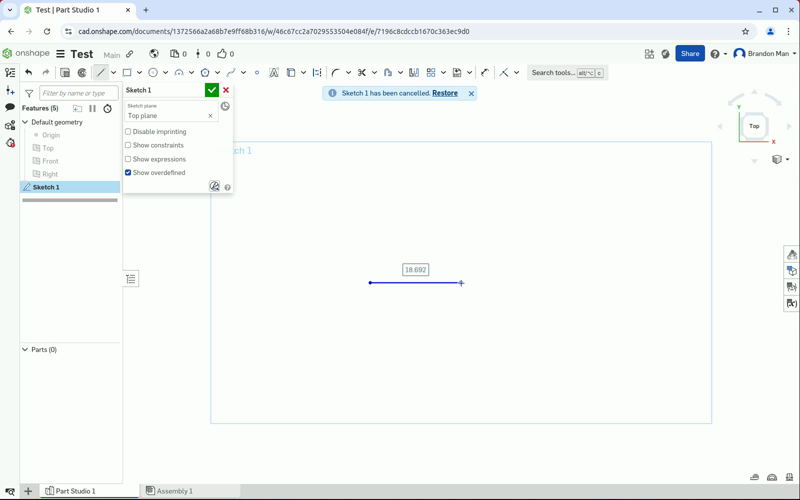
mouse_move(461, 192)
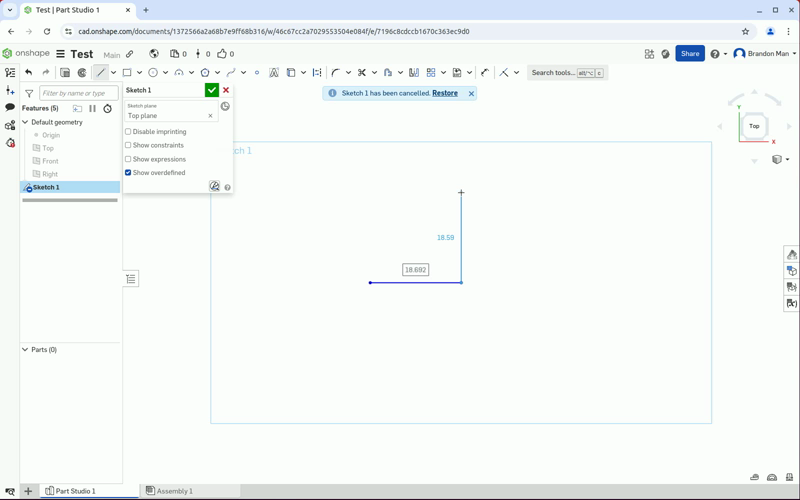
click(461, 192)
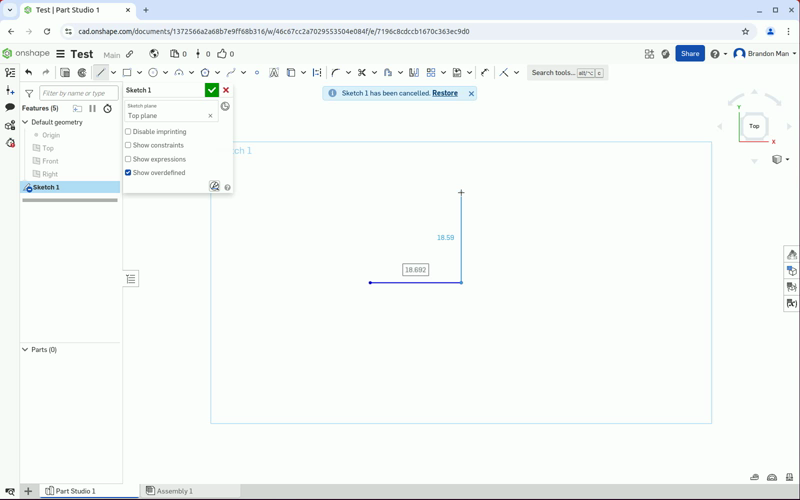
key_up(shift)
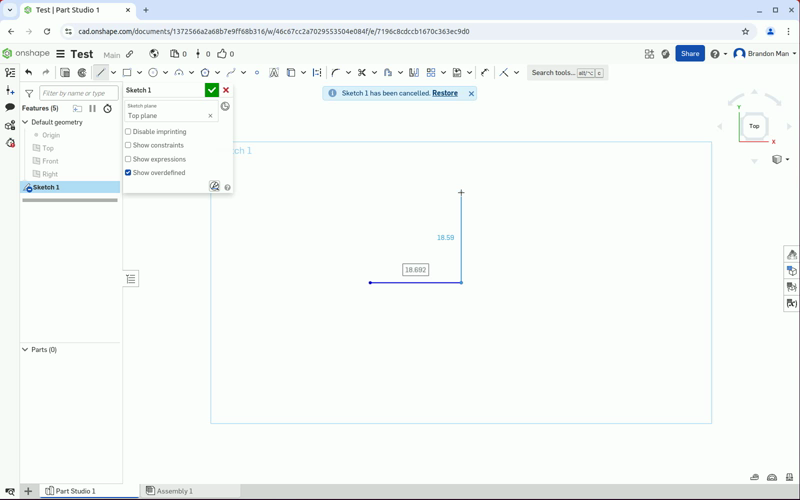
key_down(shift)
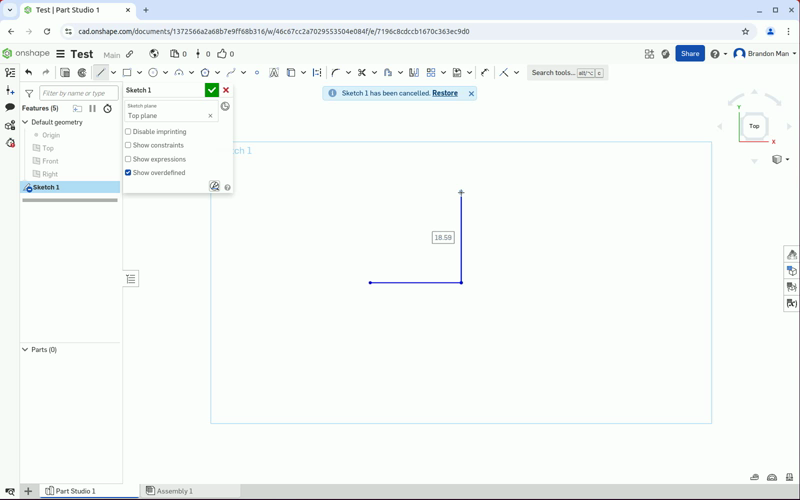
mouse_move(370, 192)
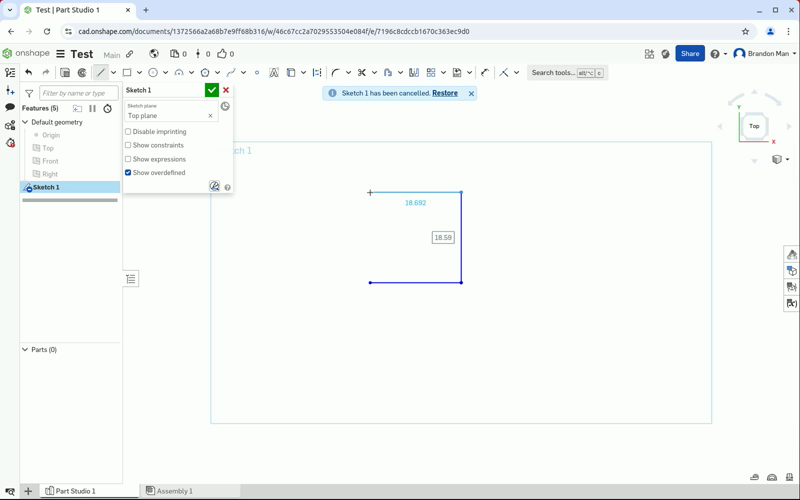
click(370, 192)
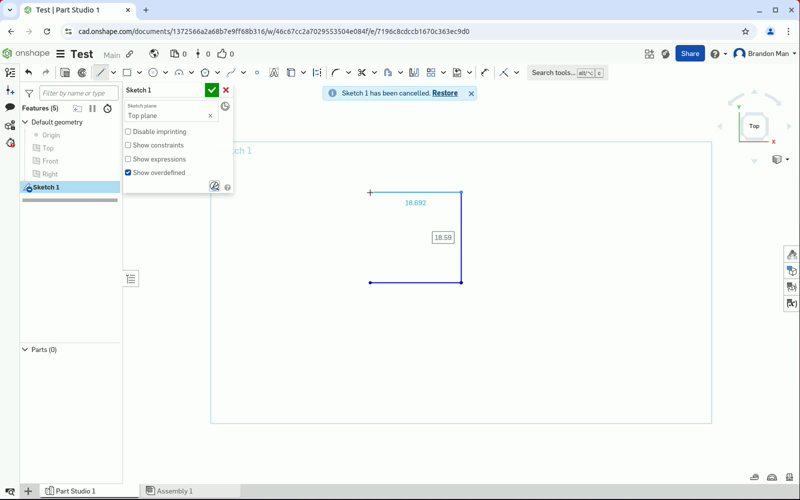
key_up(shift)
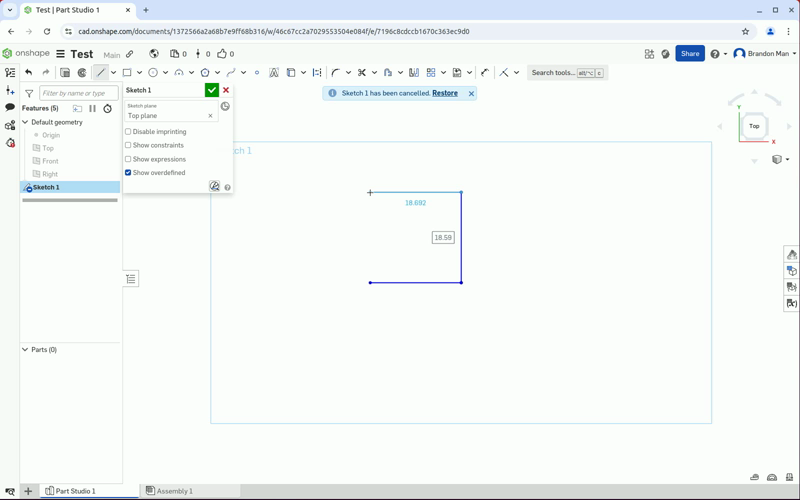
key_down(shift)
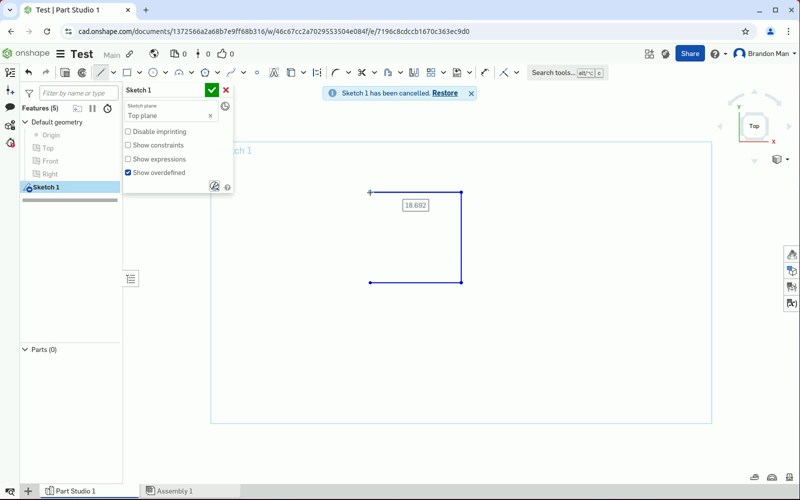
mouse_move(370, 282)
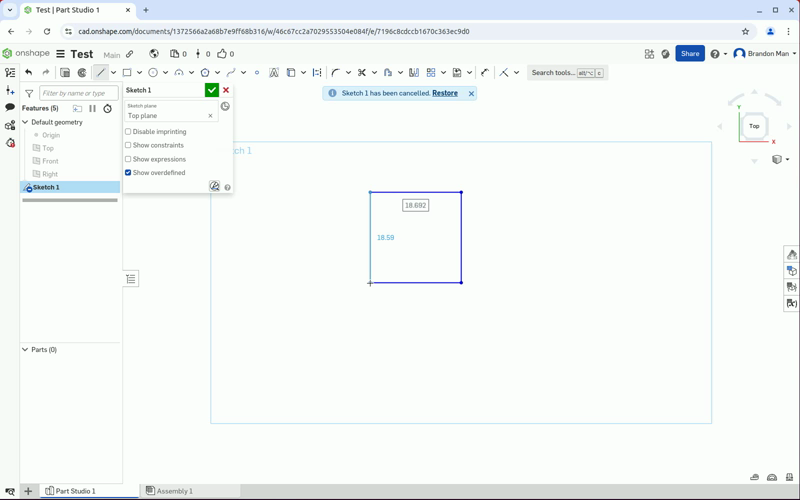
key_up(shift)
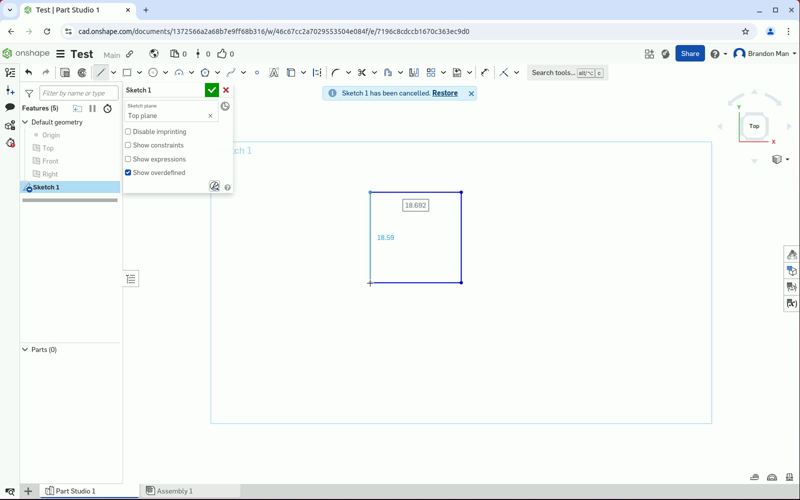
click(370, 282)
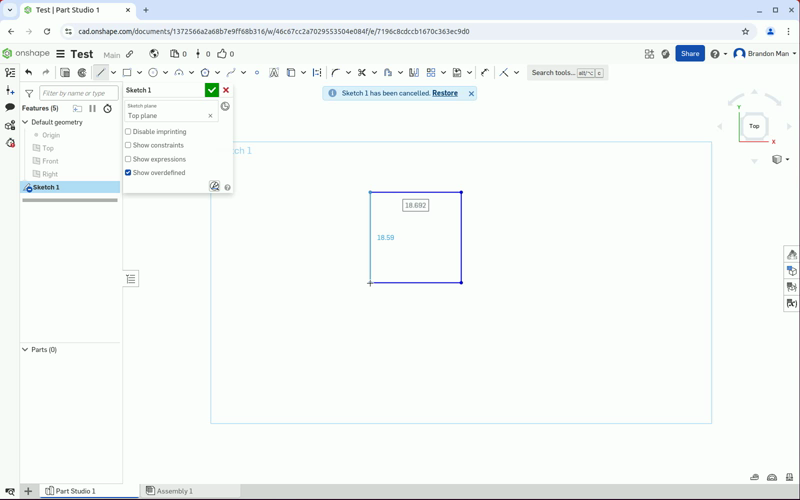
key(esc)
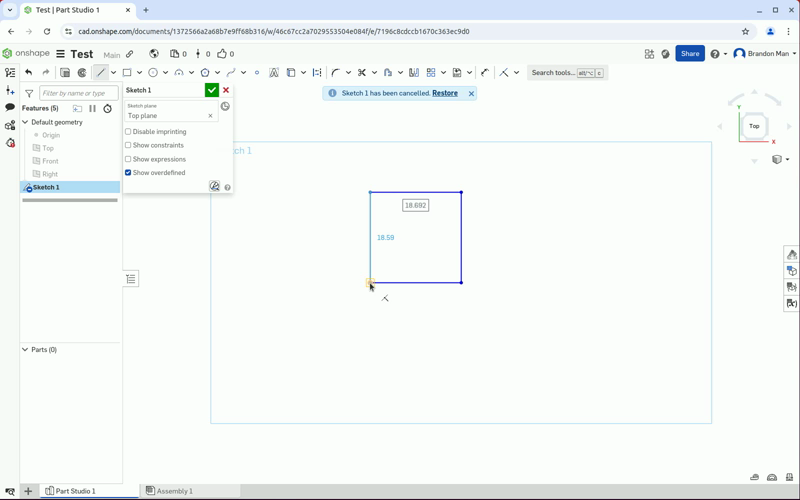
mouse_move(402, 224)
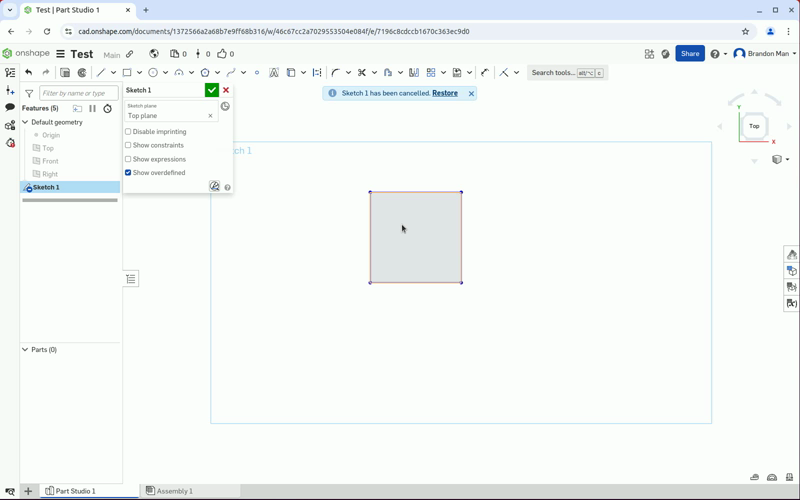
click(402, 224)
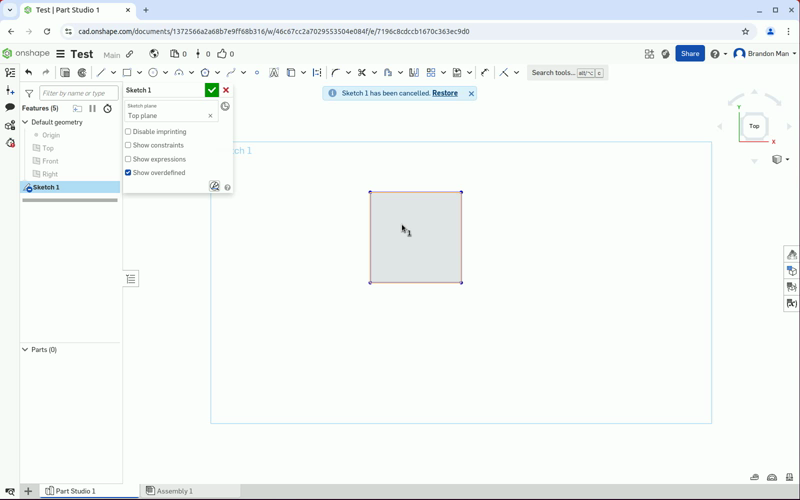
mouse_move(73, 352)
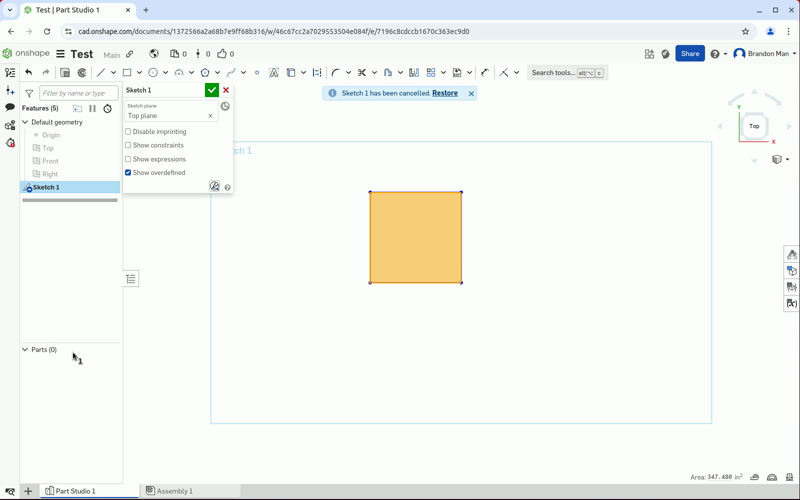
key(shift+y)
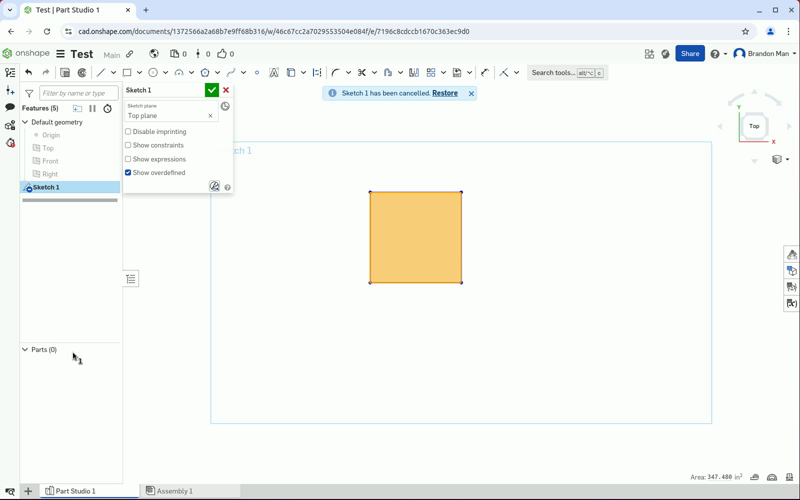
key(shift+e)
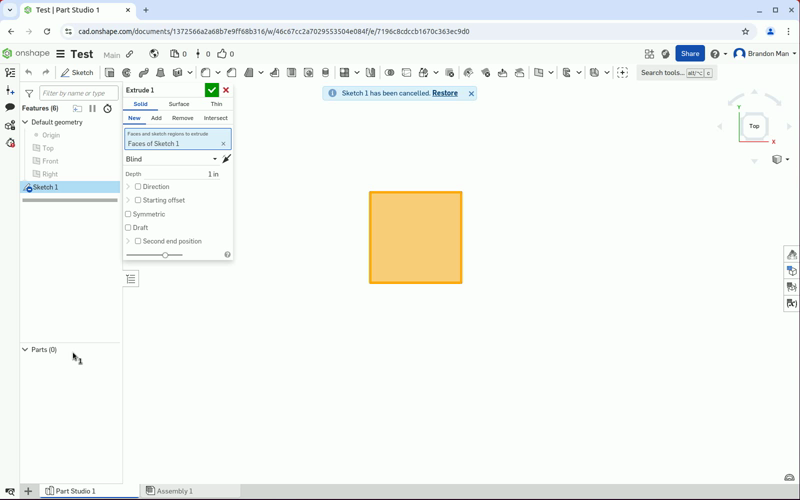
mouse_move(143, 106)
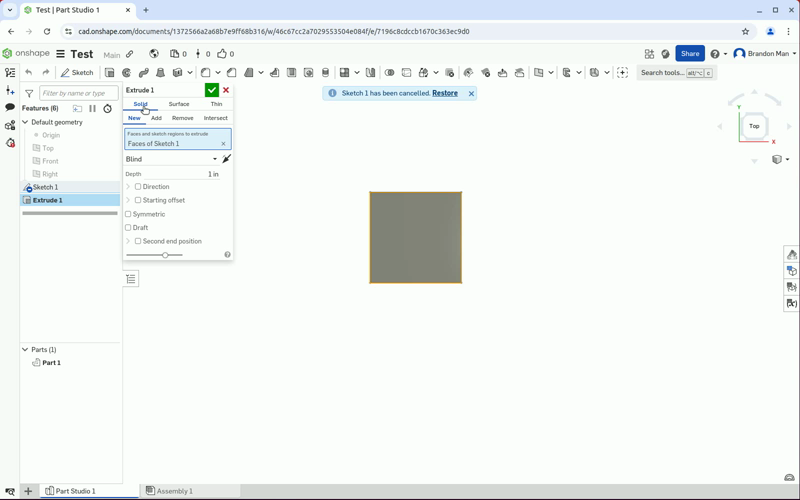
click(143, 106)
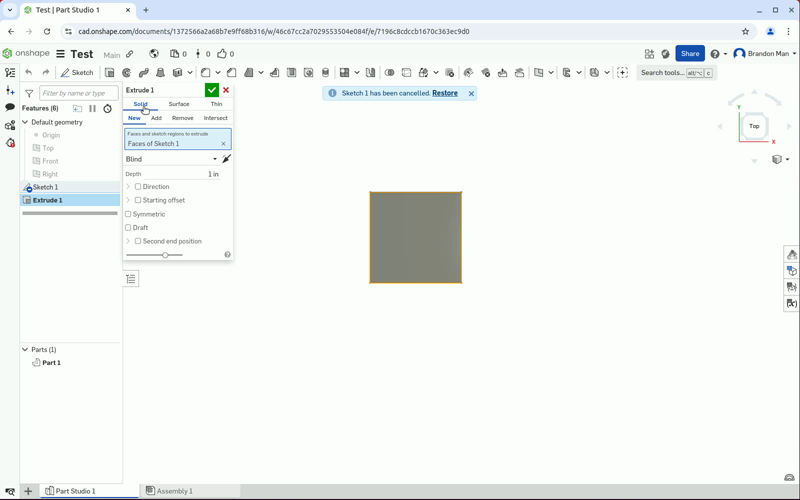
mouse_move(137, 120)
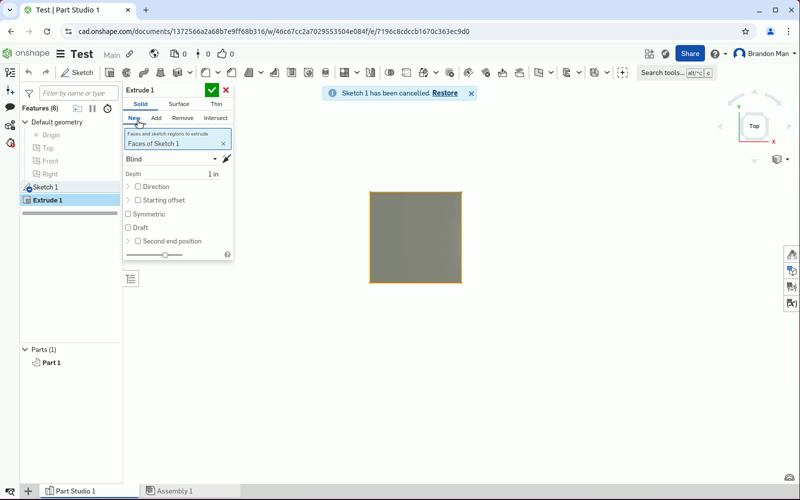
click(137, 120)
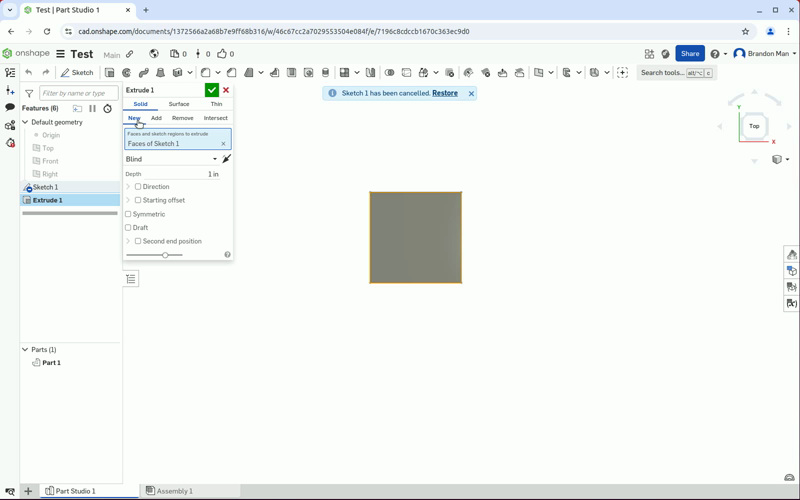
key(tab, 4)
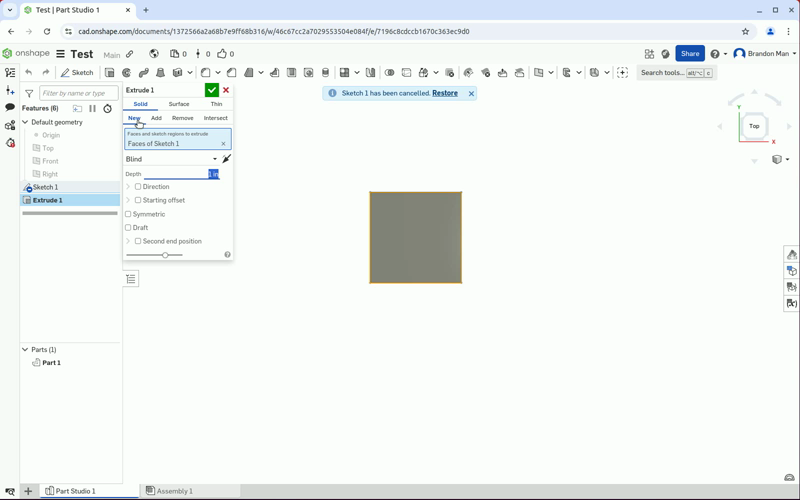
text(18.535)
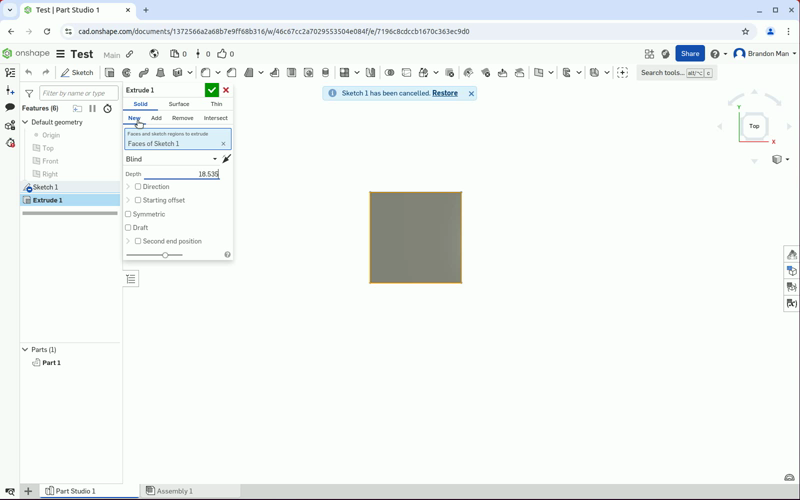
key(enter)
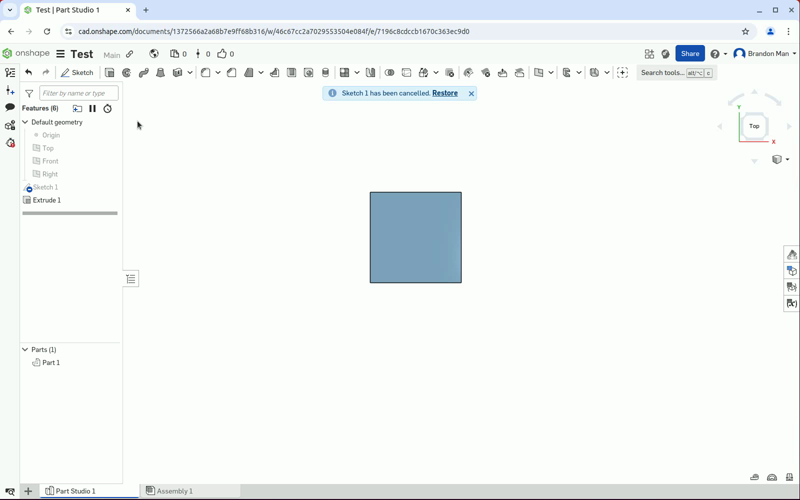
key(shift+h)
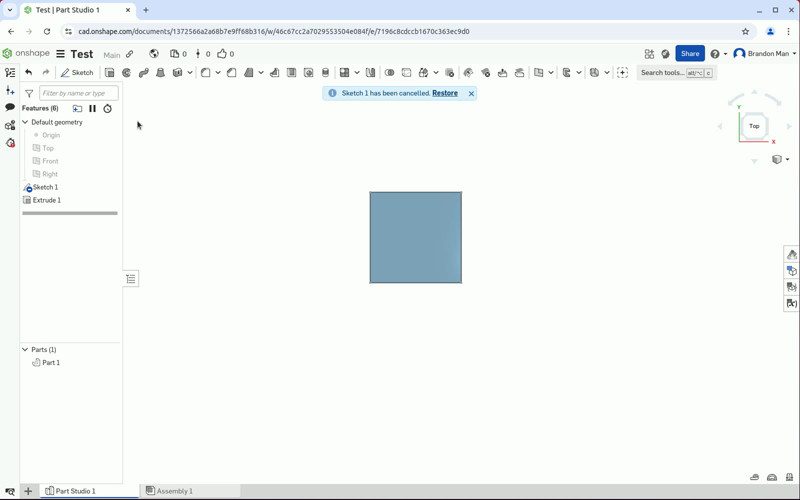
key(shift+h)
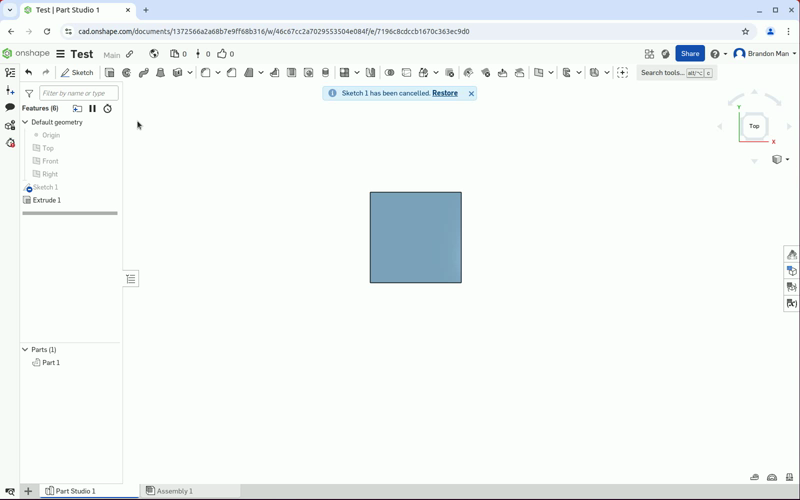
mouse_move(73, 189)
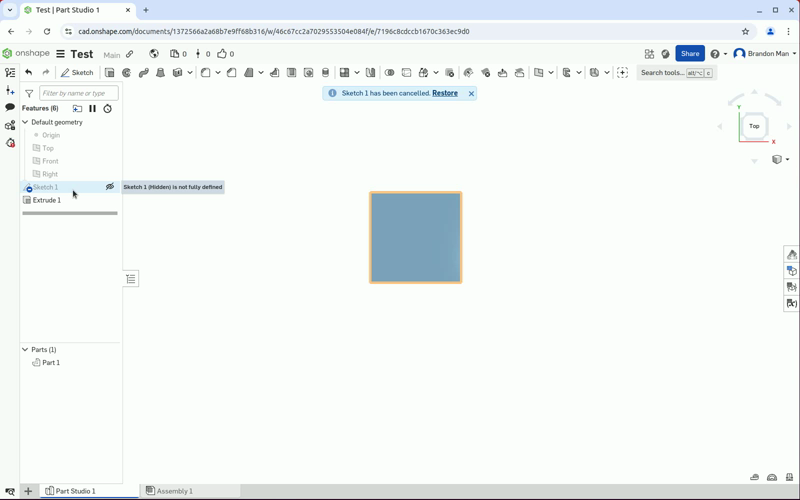
click(73, 189)
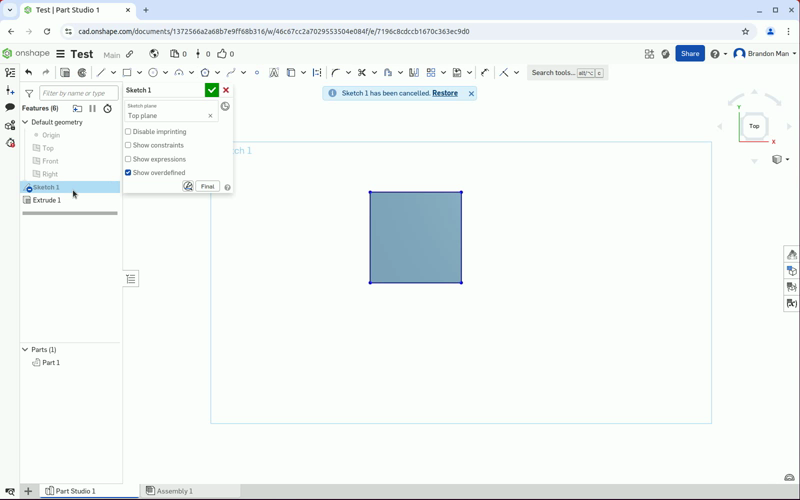
mouse_move(229, 92)
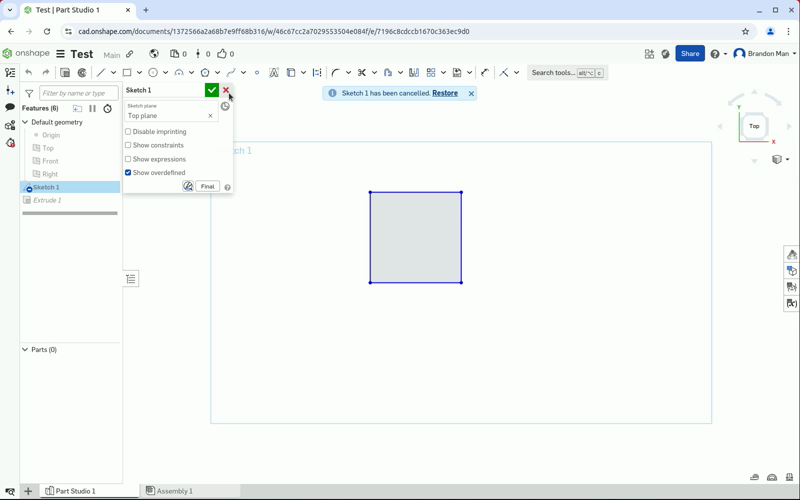
click(229, 92)
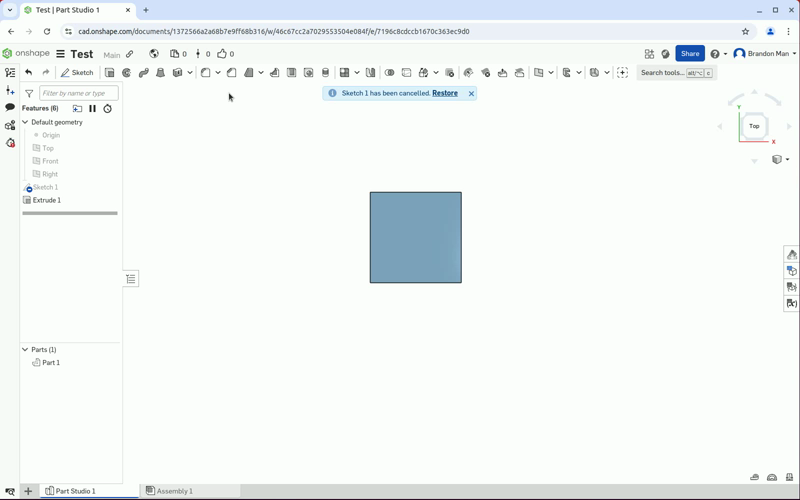
mouse_move(541, 75)
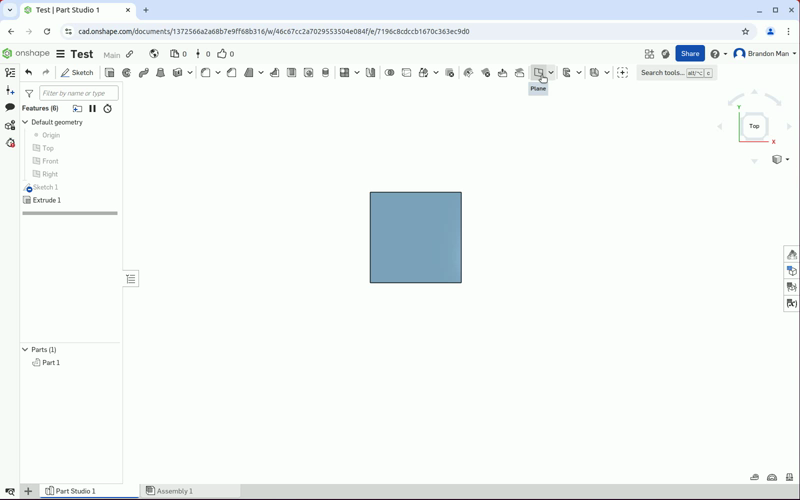
click(541, 75)
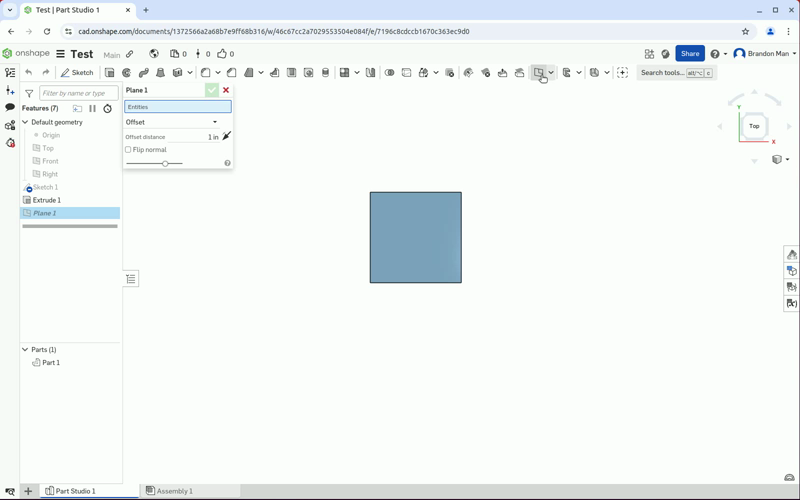
mouse_move(73, 150)
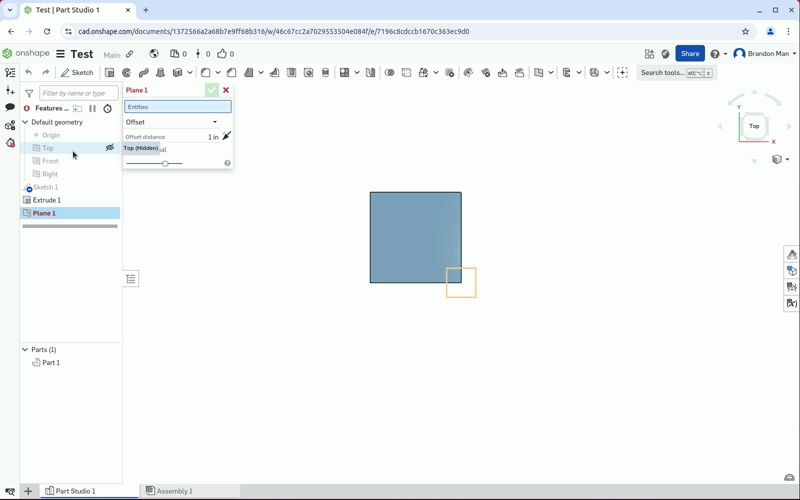
click(73, 150)
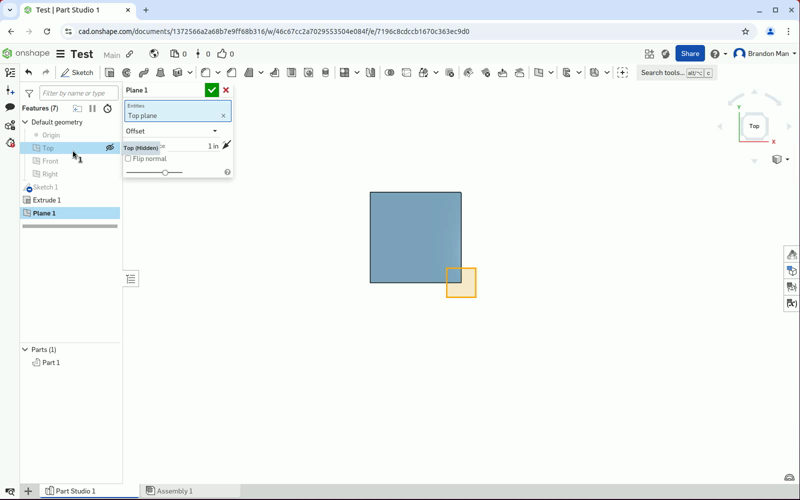
key(tab, 2)
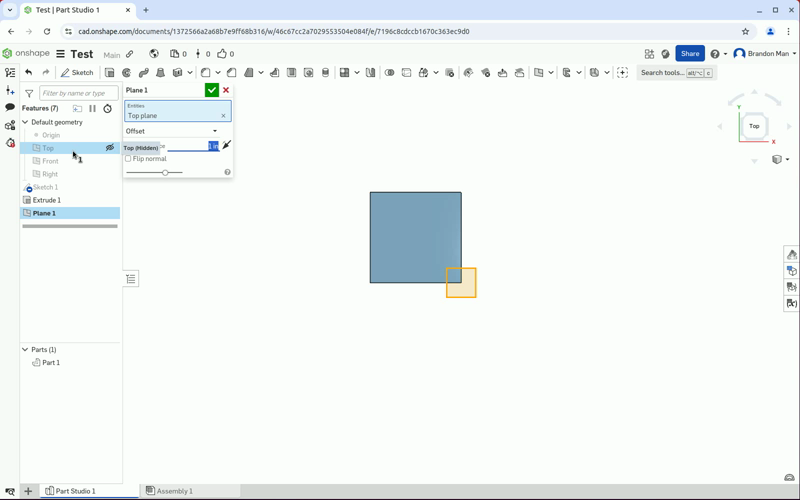
text(18.548)
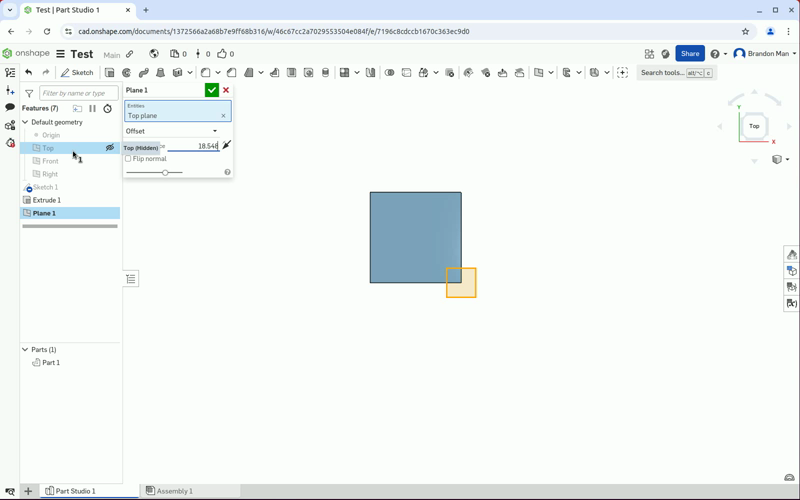
key(enter, 2)
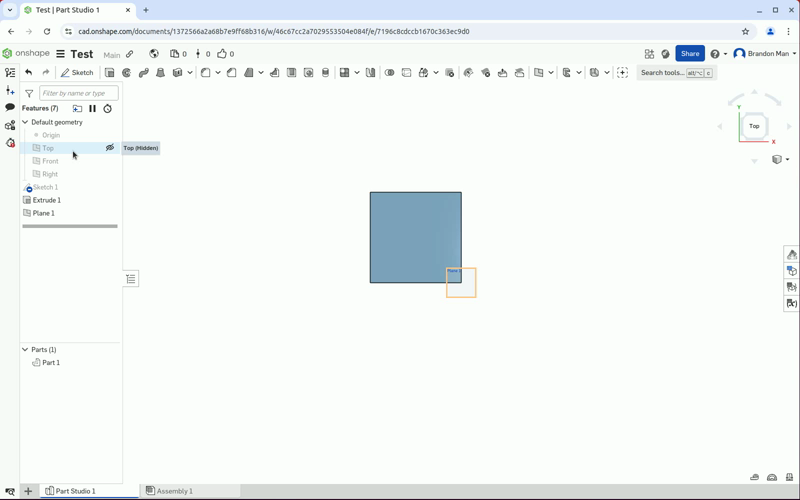
key(shift+s)
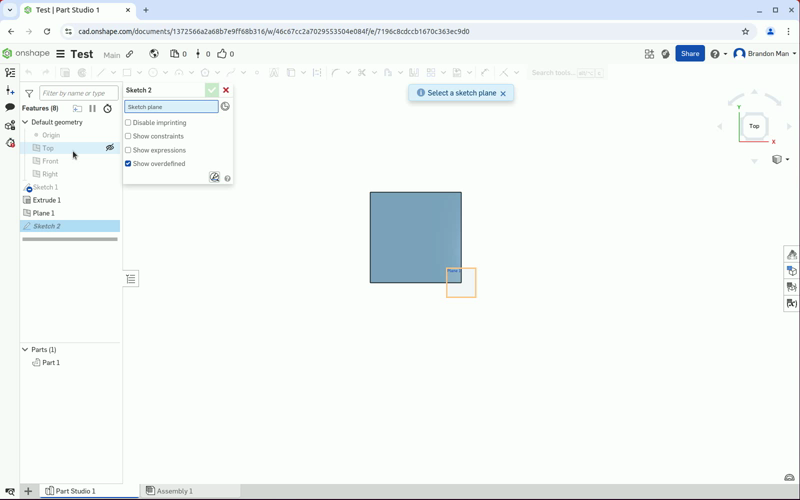
mouse_move(73, 215)
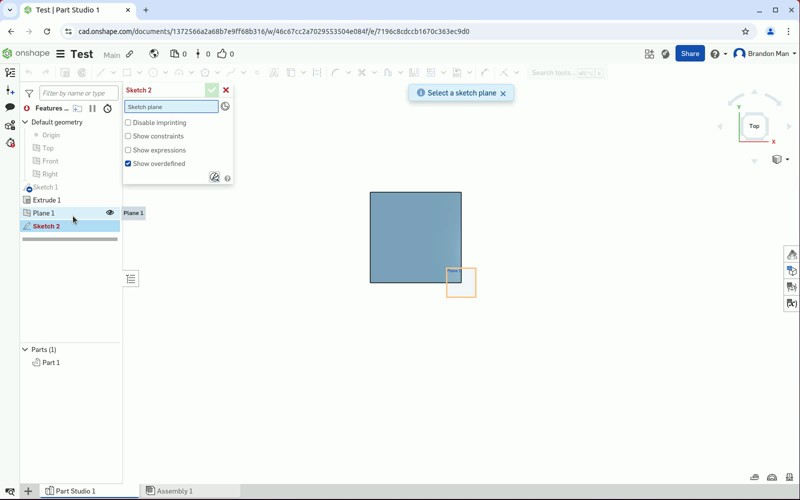
click(73, 215)
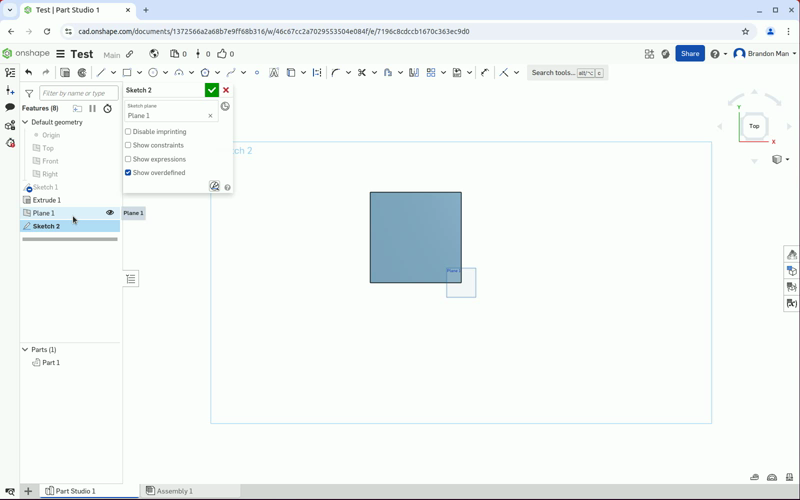
mouse_move(73, 352)
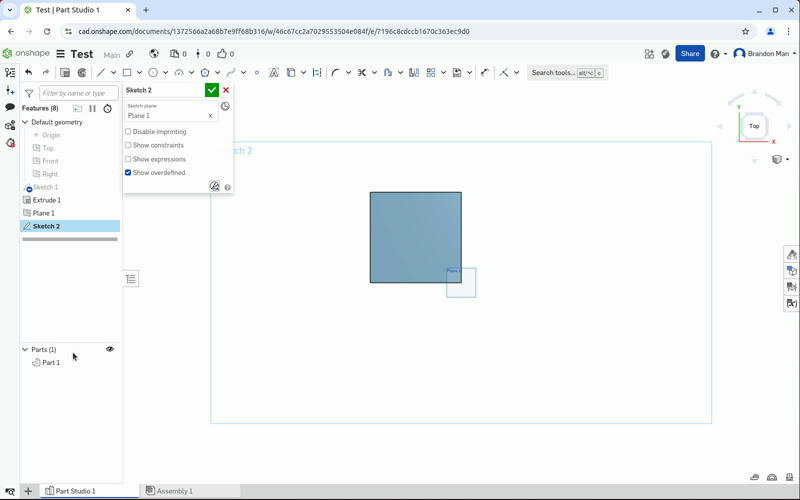
key(y)
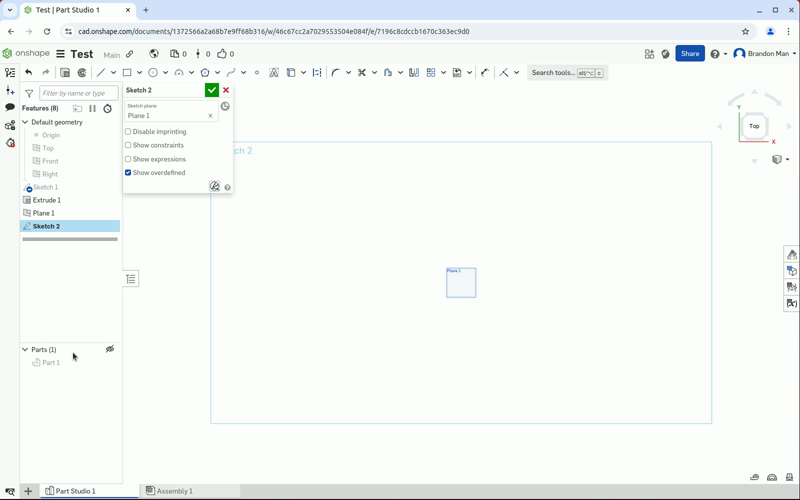
key(c)
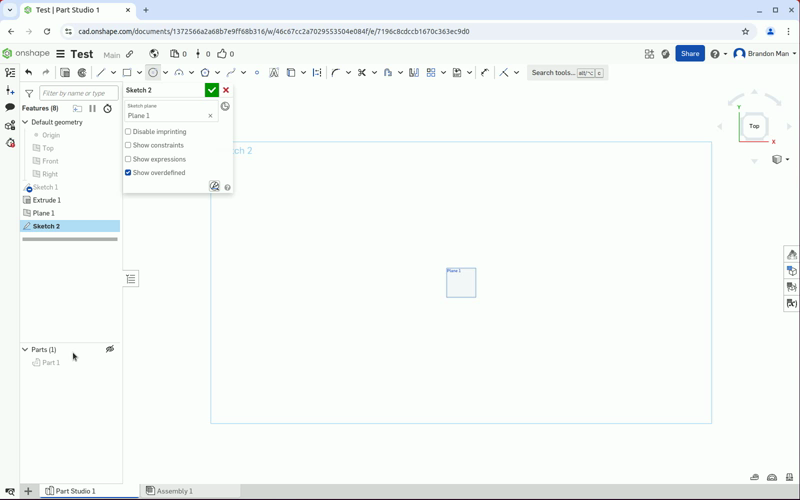
key_down(shift)
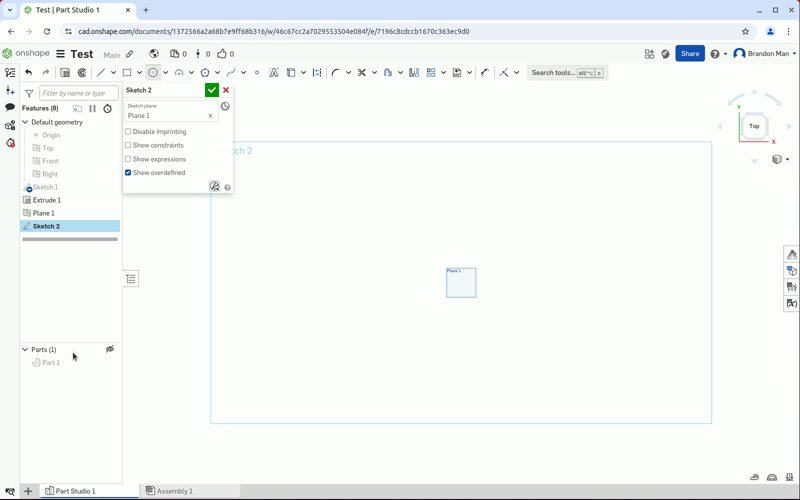
mouse_move(415, 238)
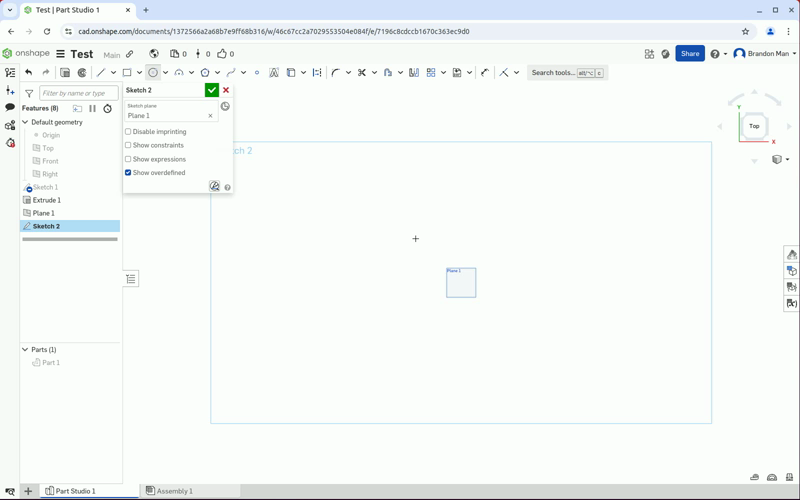
click(415, 238)
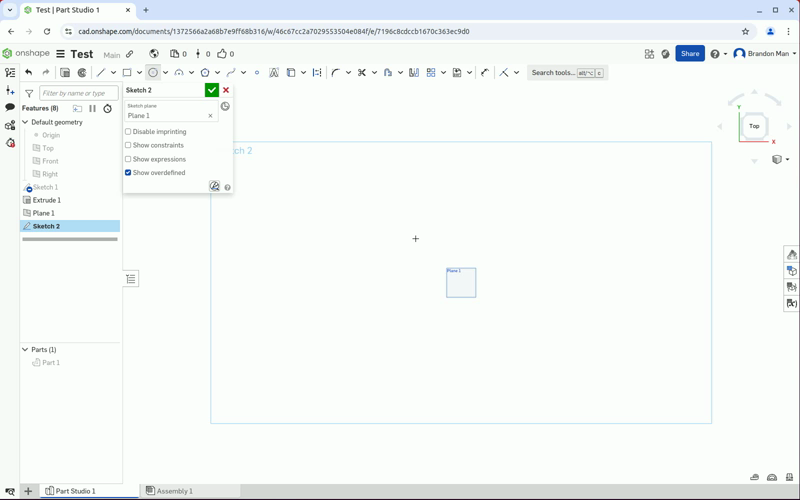
key_up(shift)
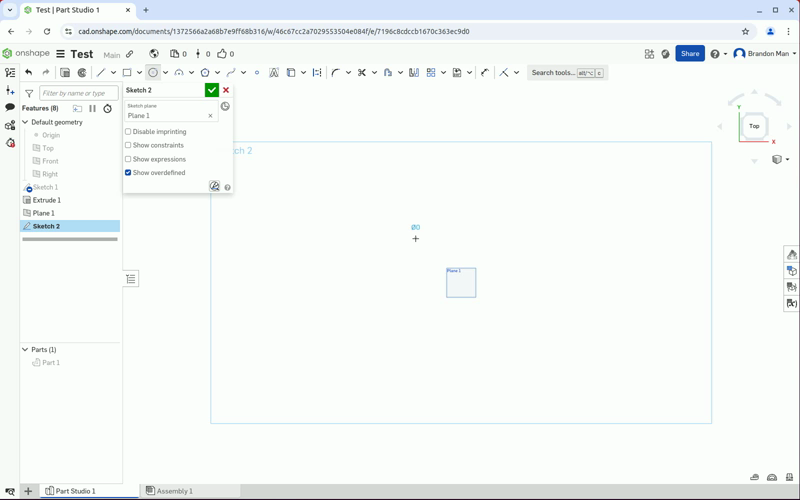
mouse_move(438, 238)
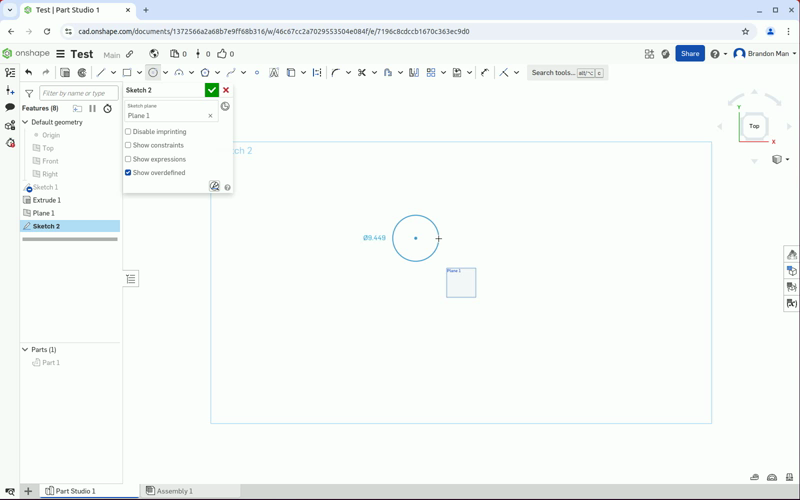
click(438, 238)
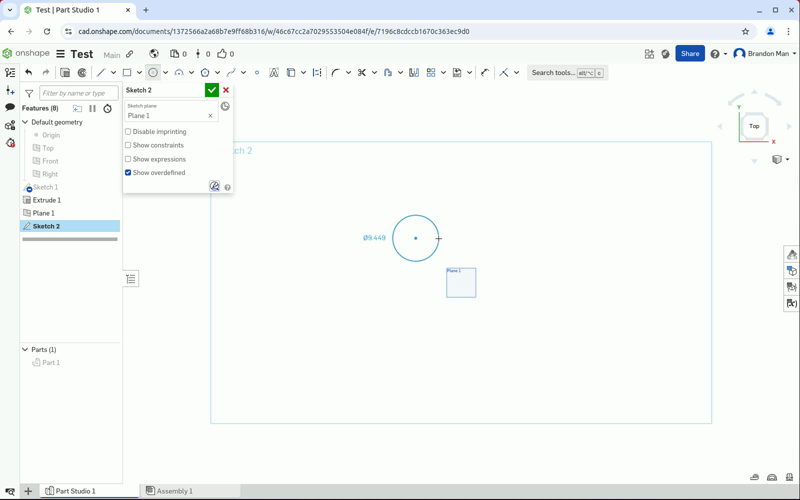
key(esc)
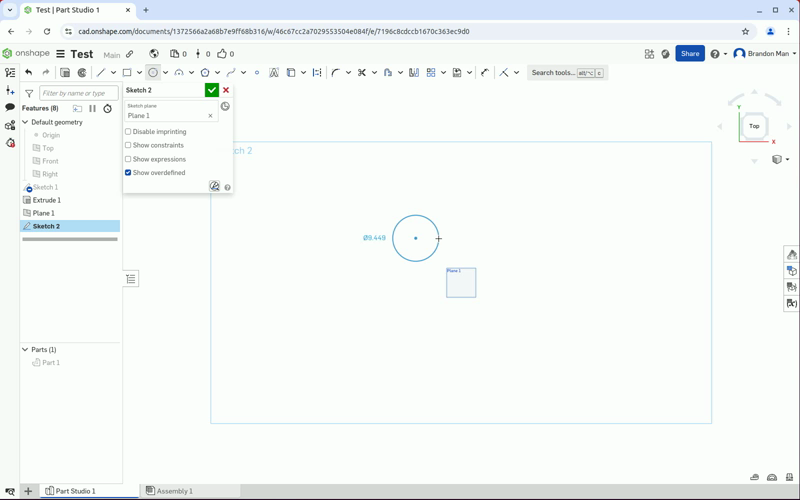
mouse_move(421, 247)
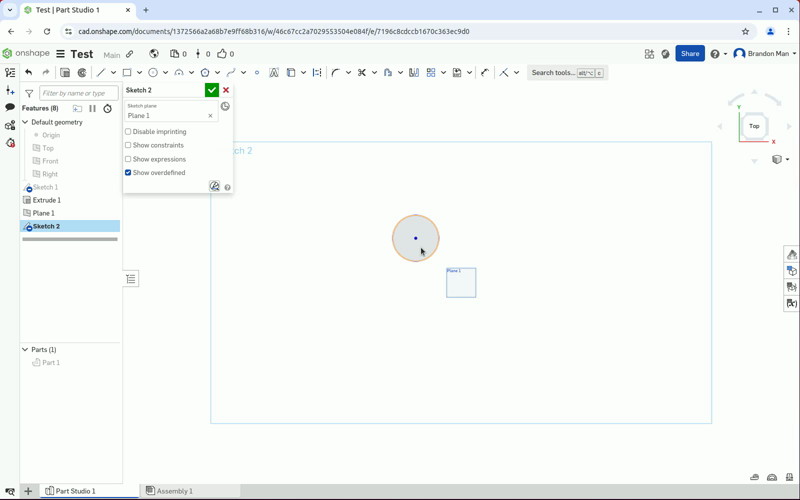
scroll(6)
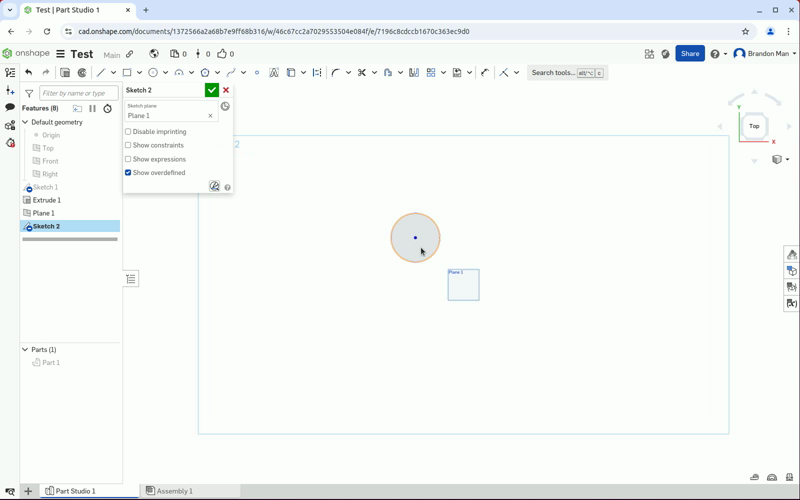
scroll(6)
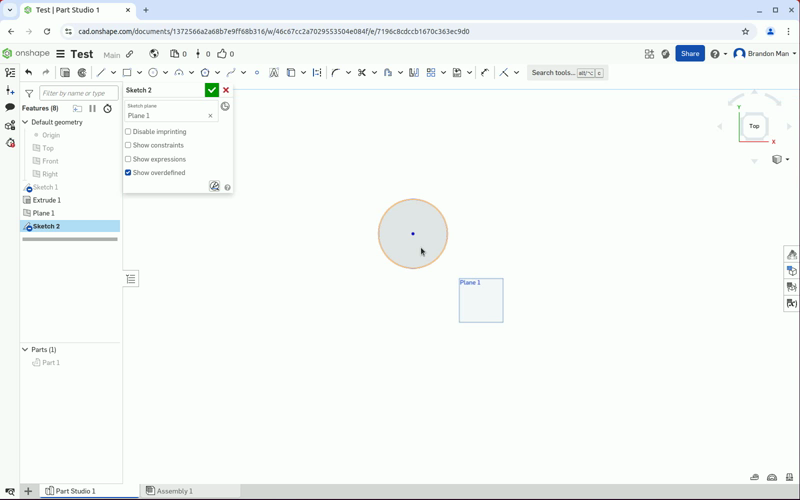
scroll(6)
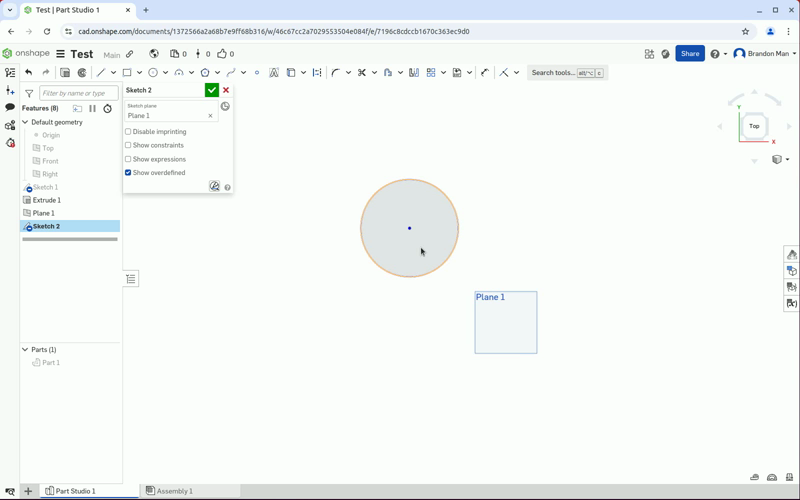
scroll(6)
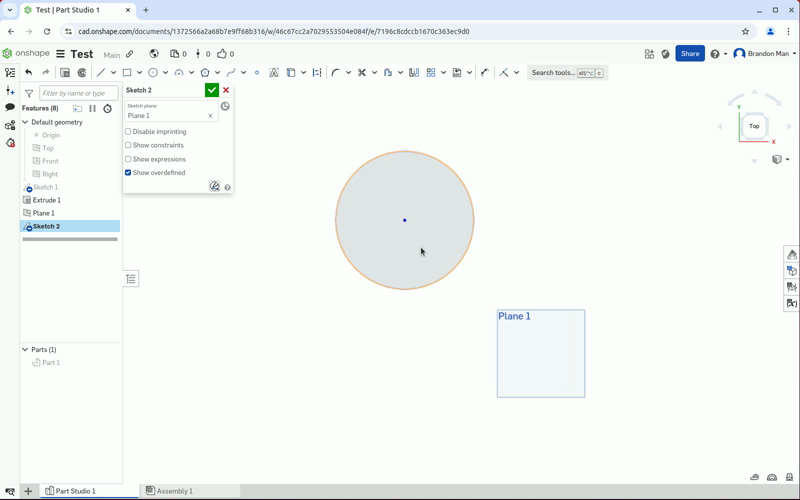
scroll(6)
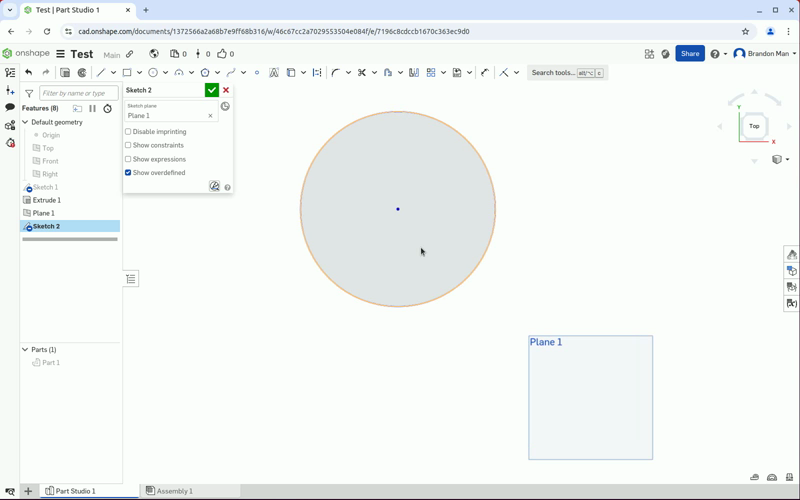
scroll(6)
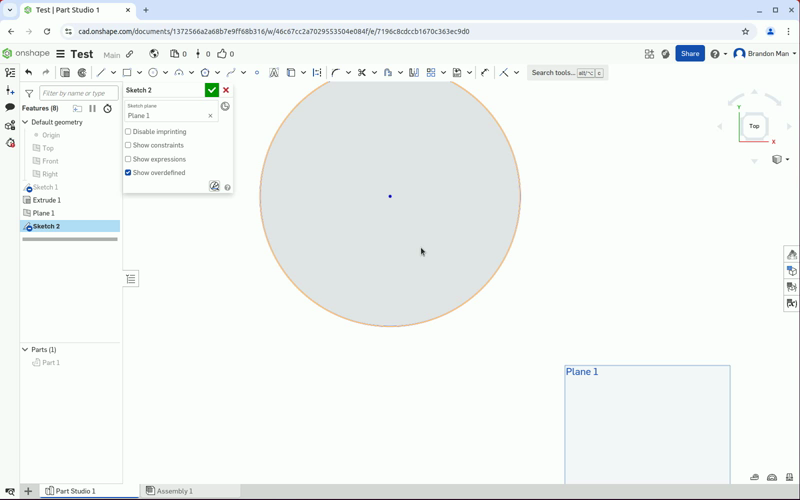
scroll(6)
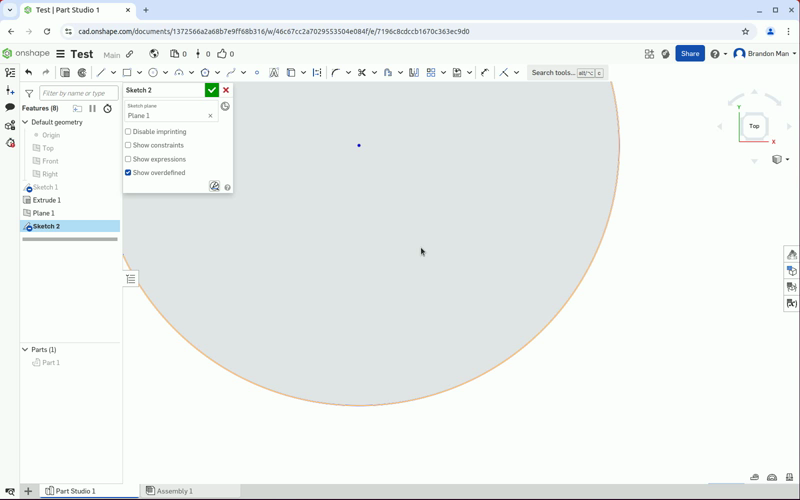
click(421, 247)
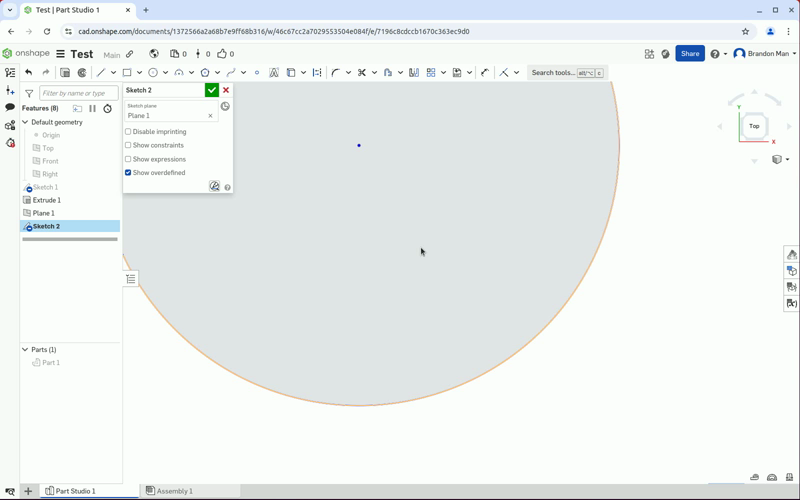
scroll(-6)
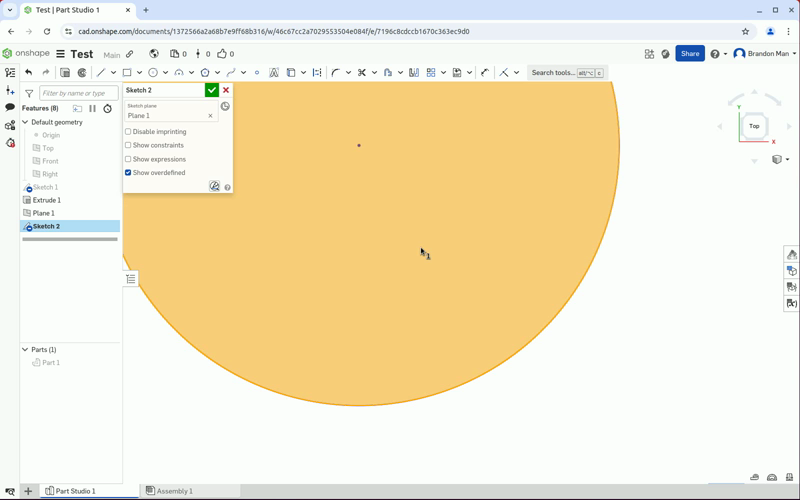
scroll(-6)
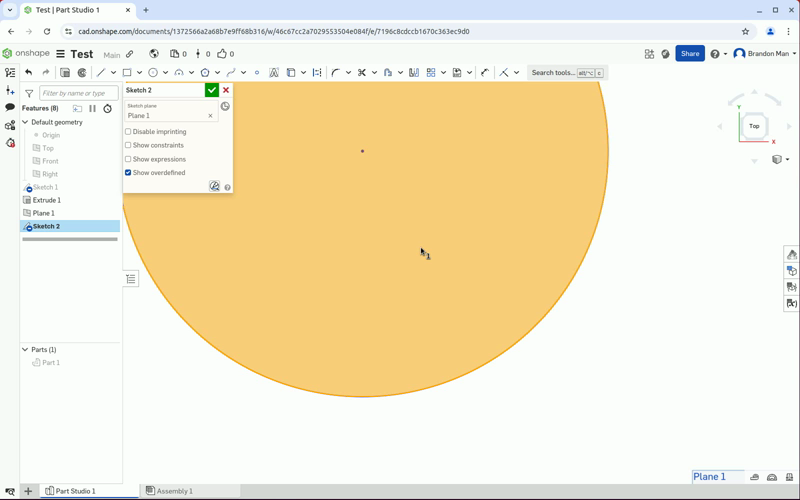
scroll(-6)
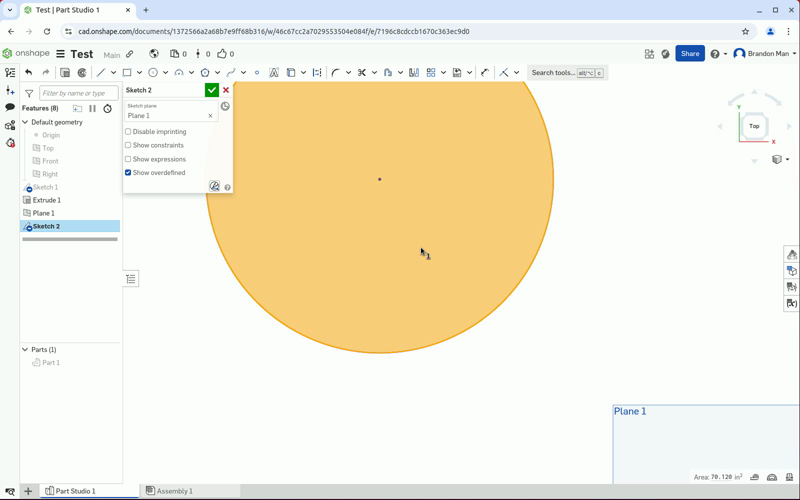
scroll(-6)
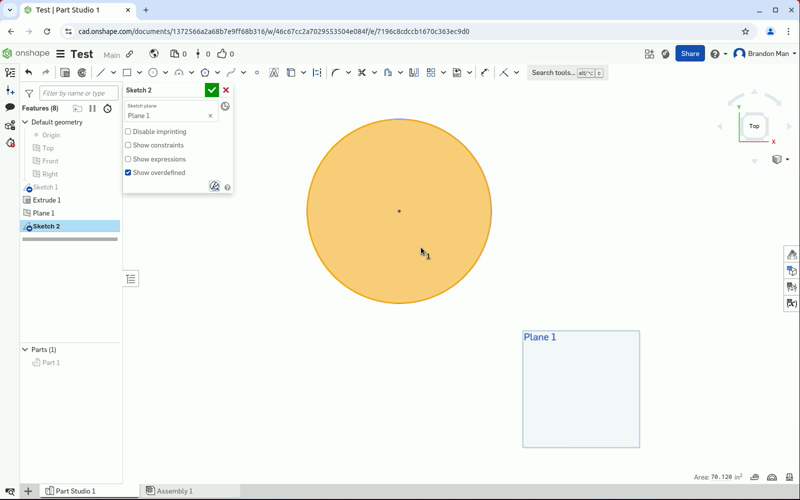
scroll(-6)
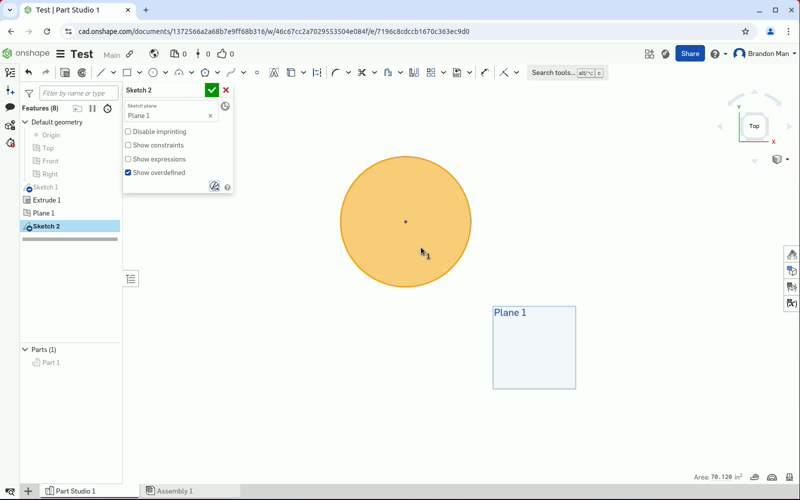
scroll(-6)
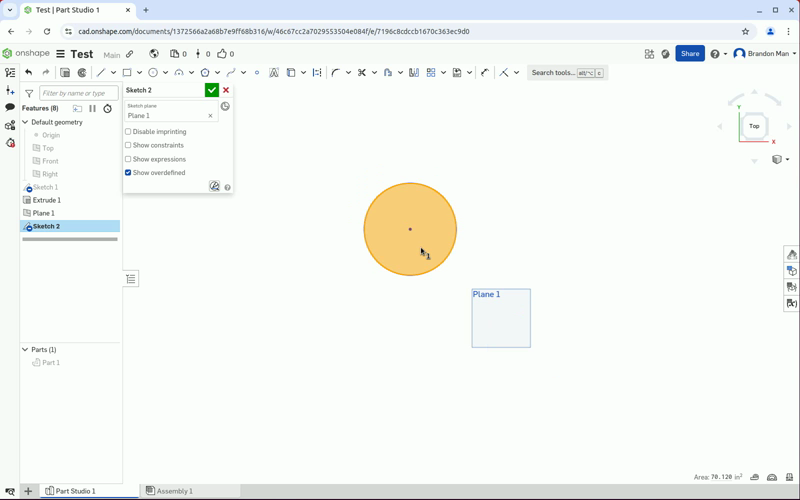
scroll(-6)
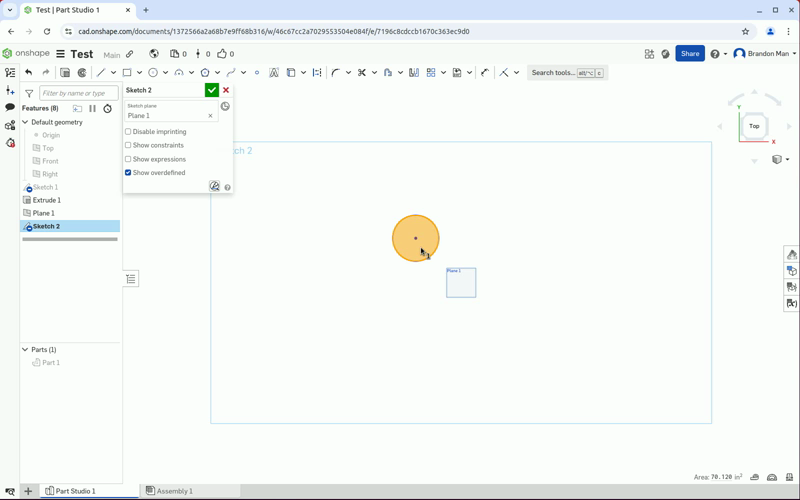
mouse_move(73, 352)
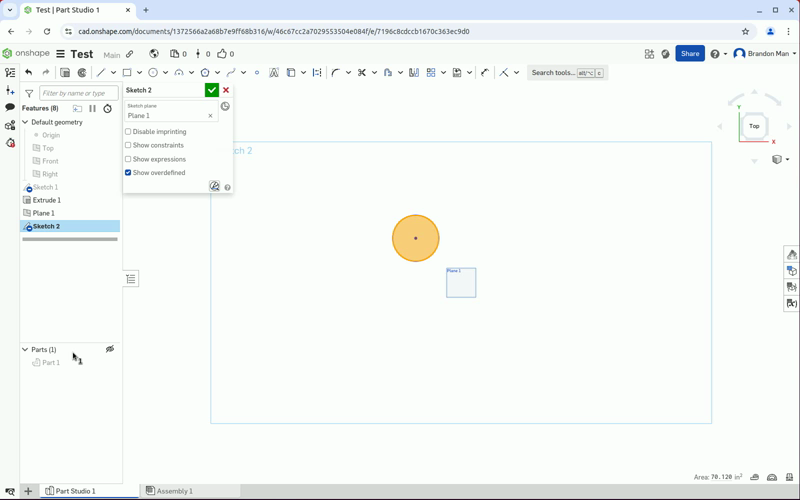
key(shift+y)
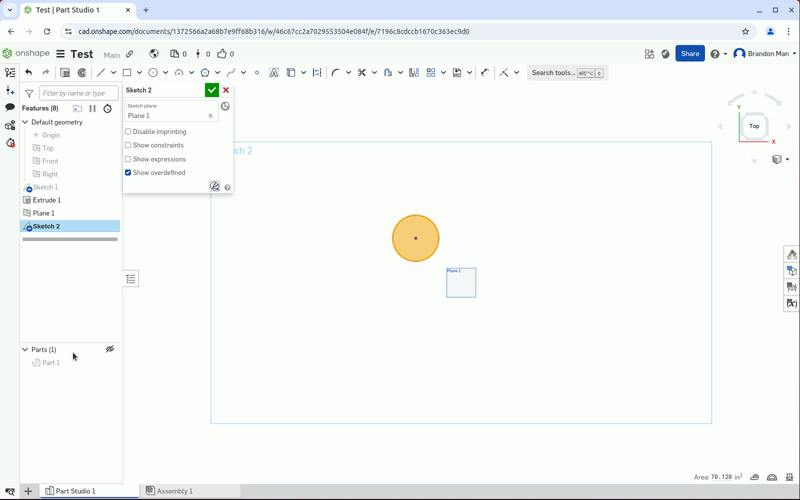
key(shift+e)
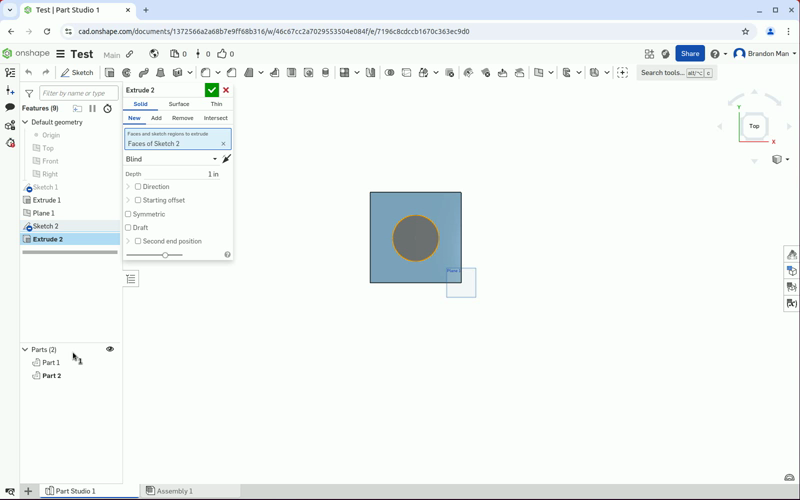
mouse_move(143, 106)
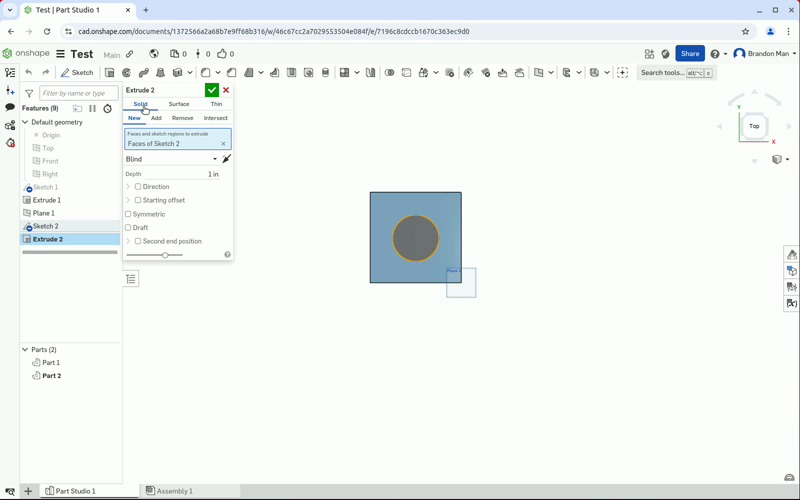
click(143, 106)
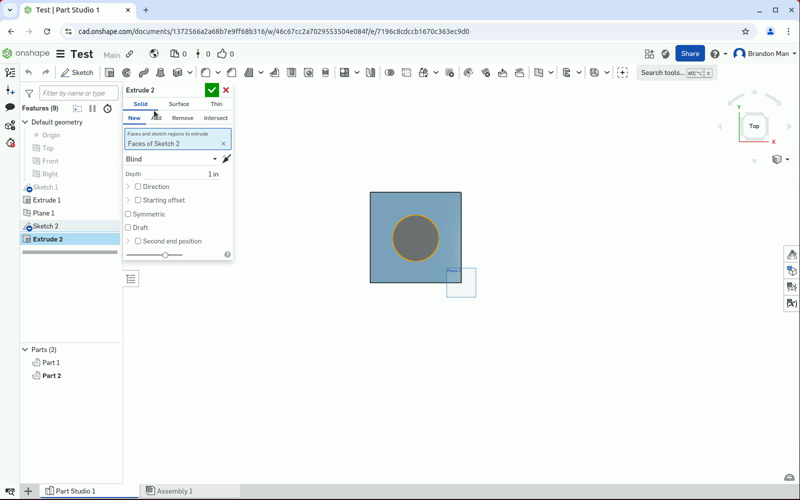
mouse_move(186, 120)
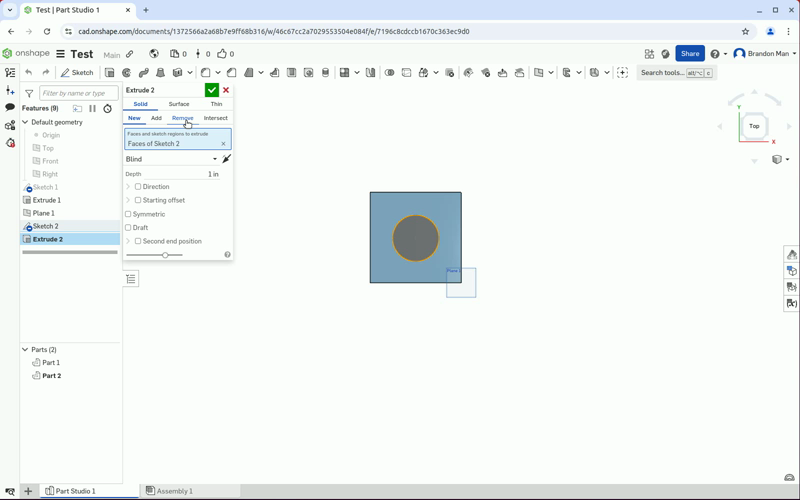
click(186, 120)
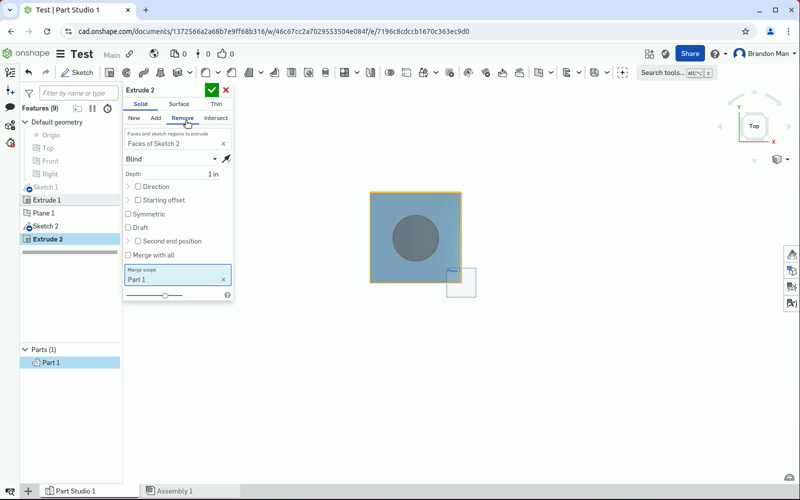
key(tab, 4)
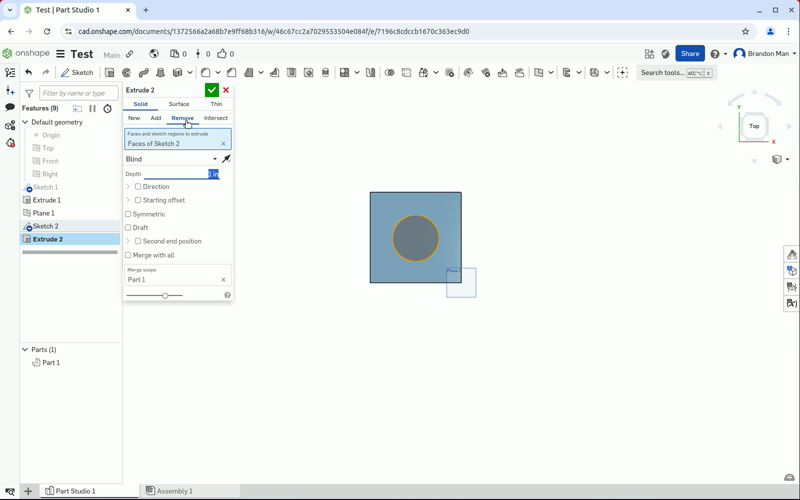
text(18.535)
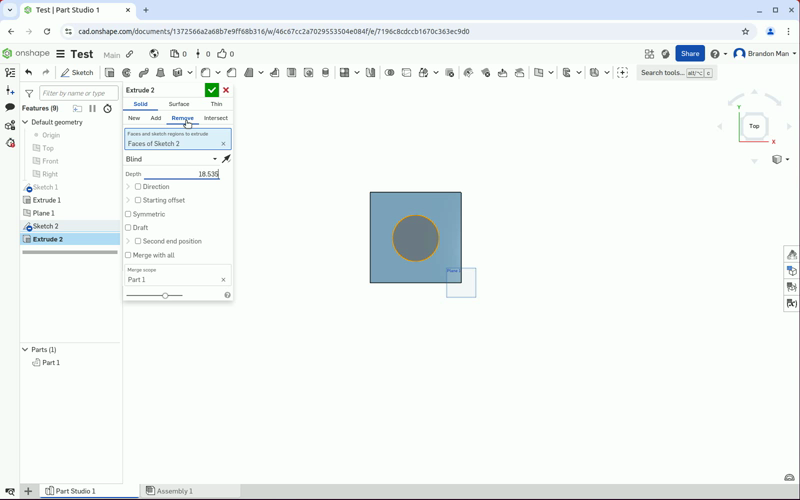
key(tab, 6)
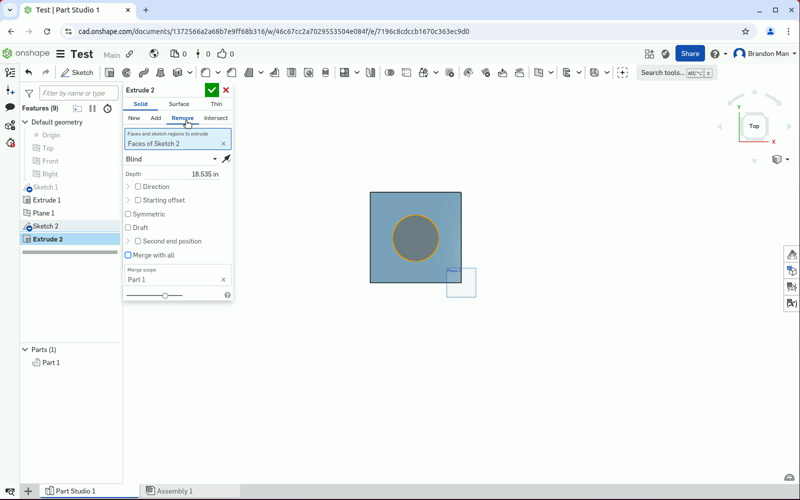
key(space)
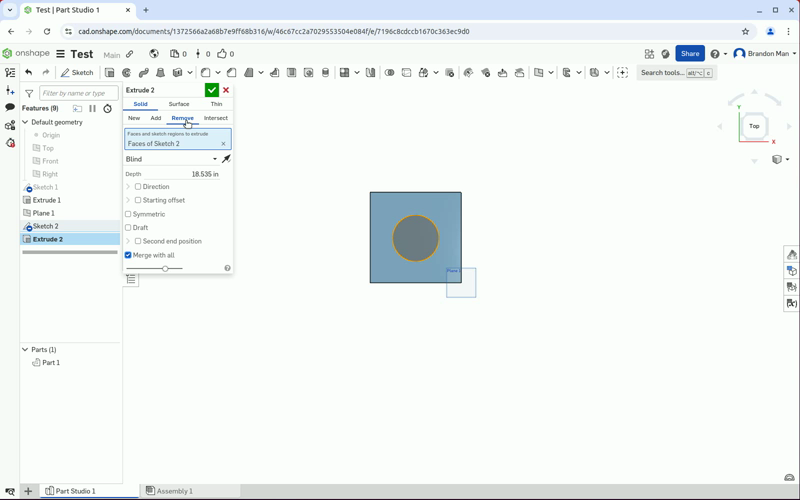
key(enter)
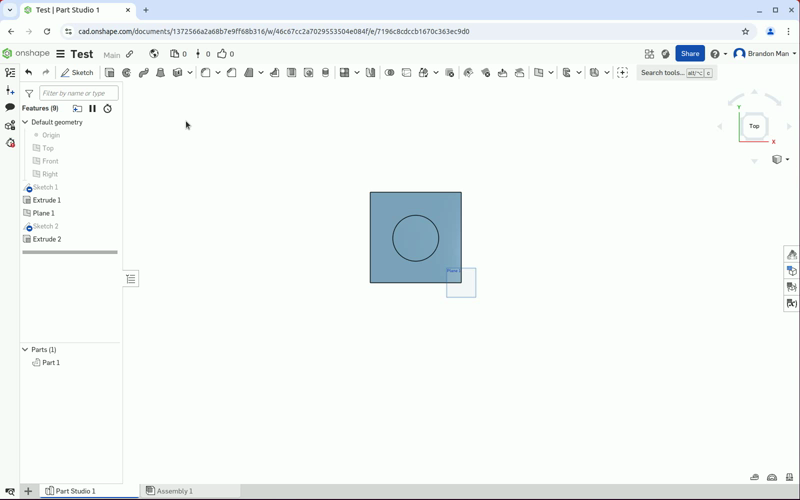
key(shift+h)
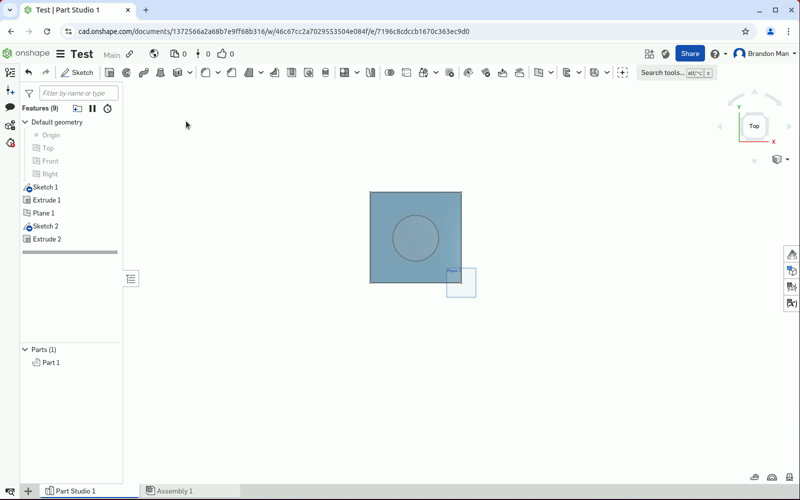
key(shift+h)
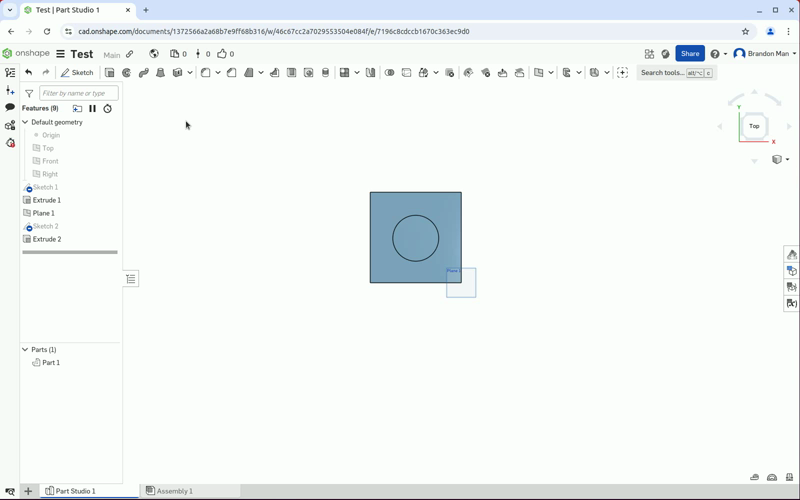
mouse_move(73, 189)
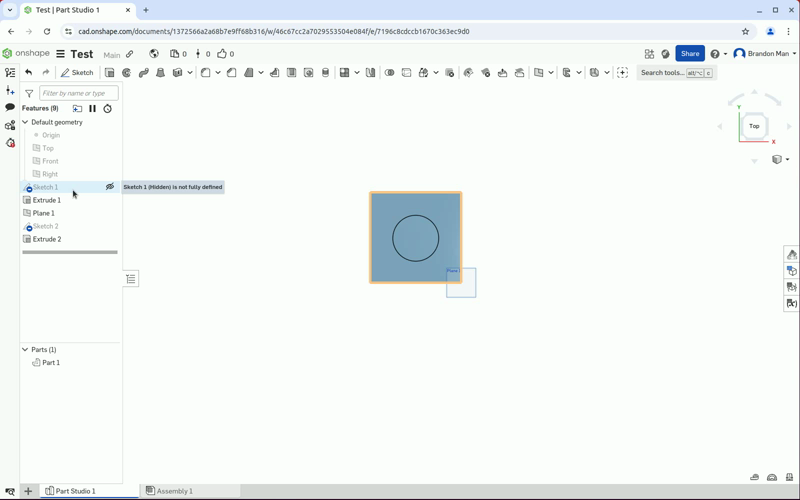
click(73, 189)
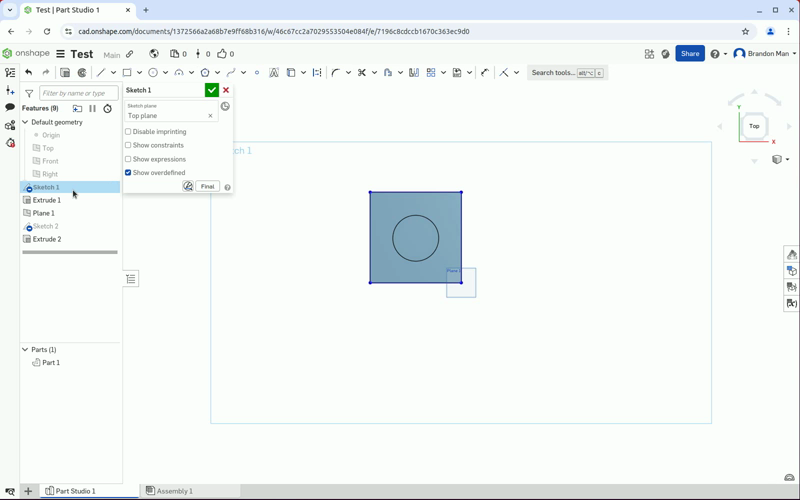
mouse_move(229, 92)
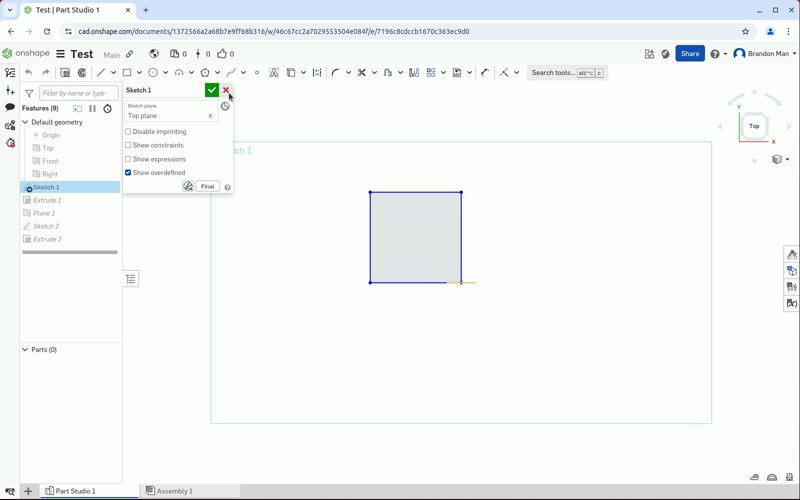
click(229, 92)
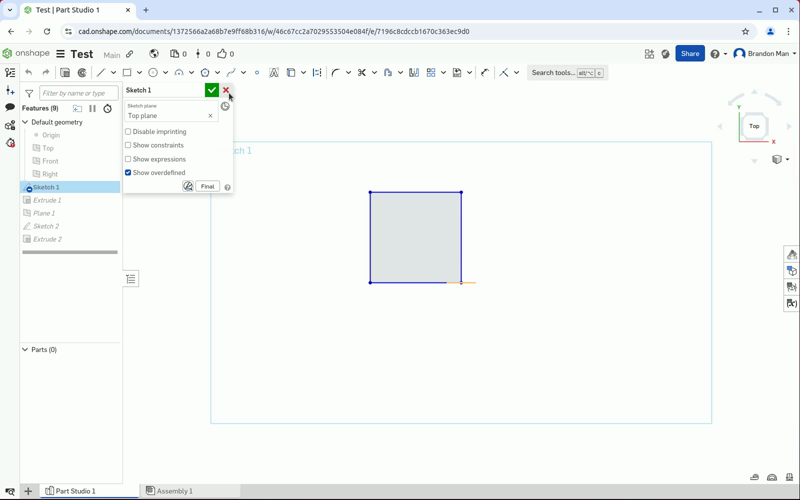
mouse_move(73, 352)
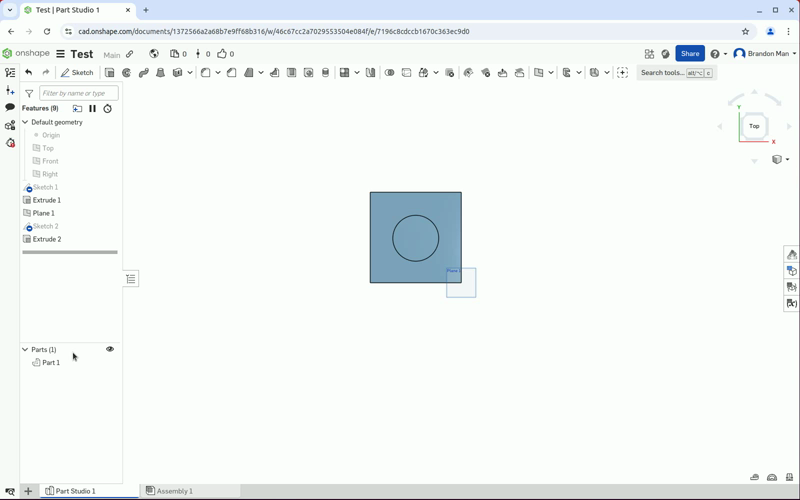
key(y)
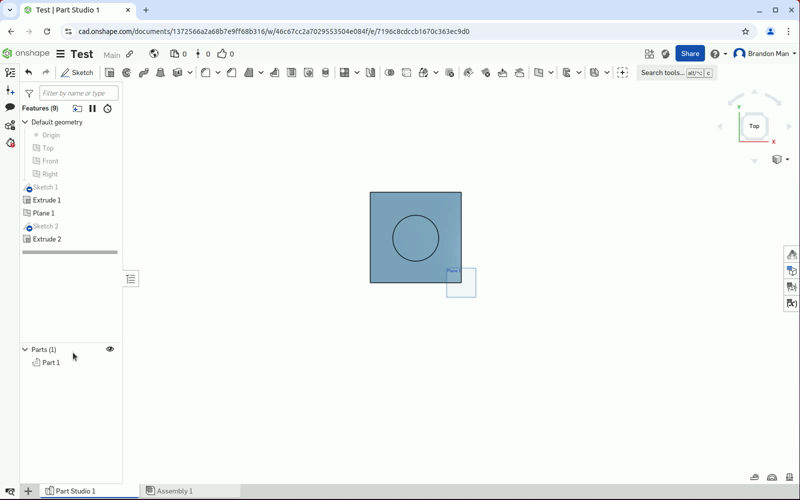
key(shift+p)
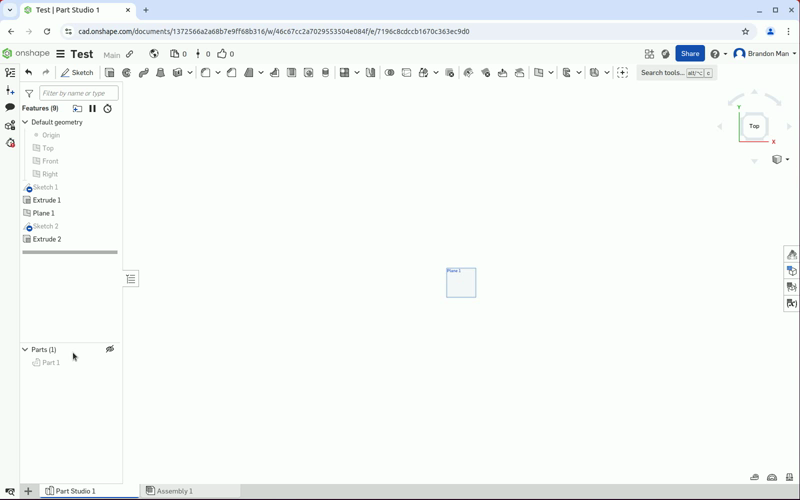
key(space)
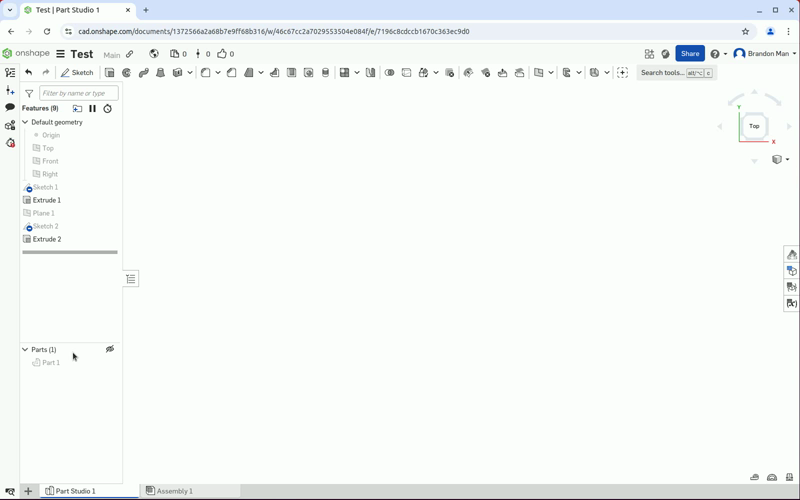
key_down(shift)
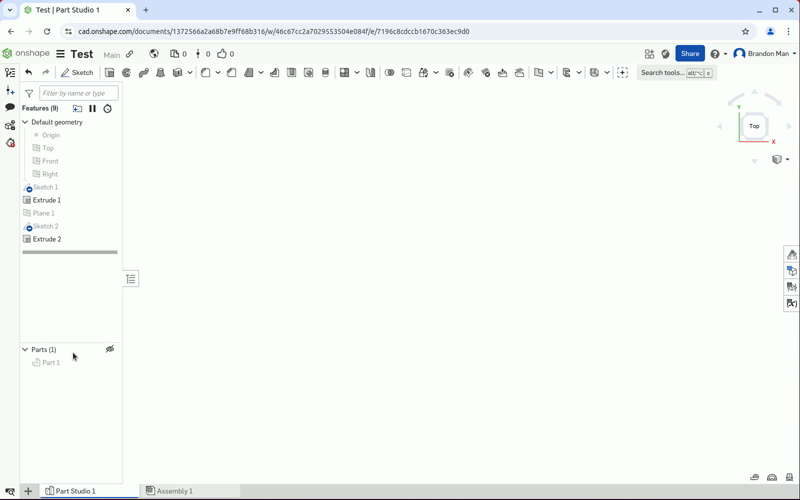
key(up)
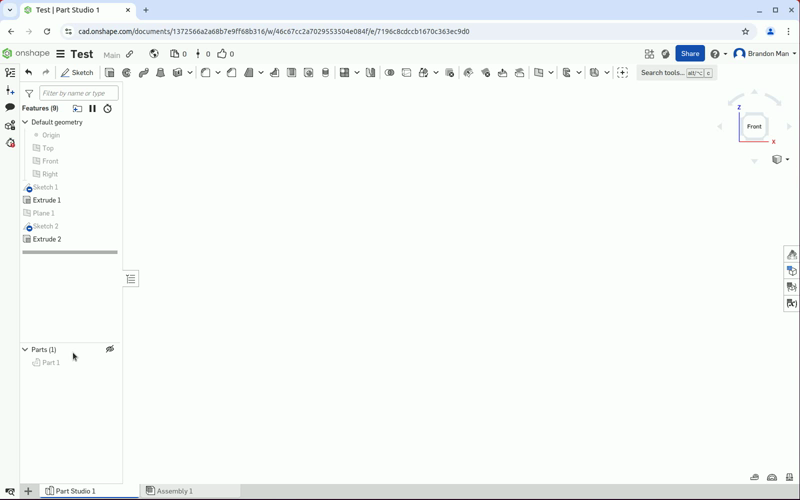
key_up(shift)
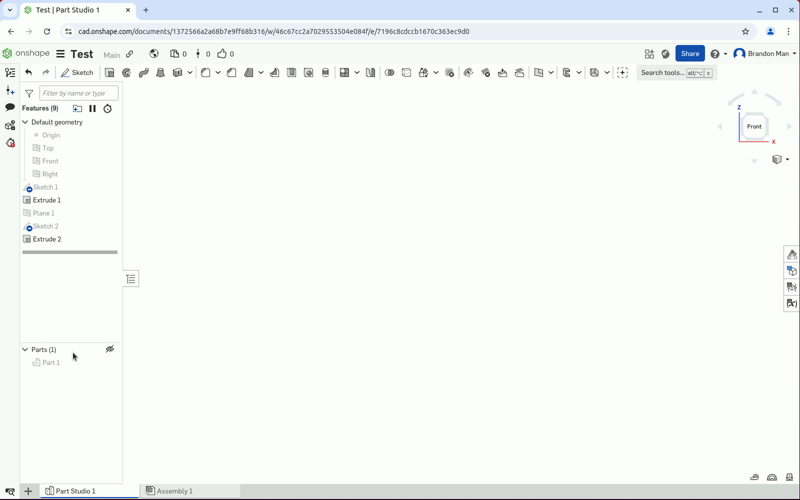
key(space)
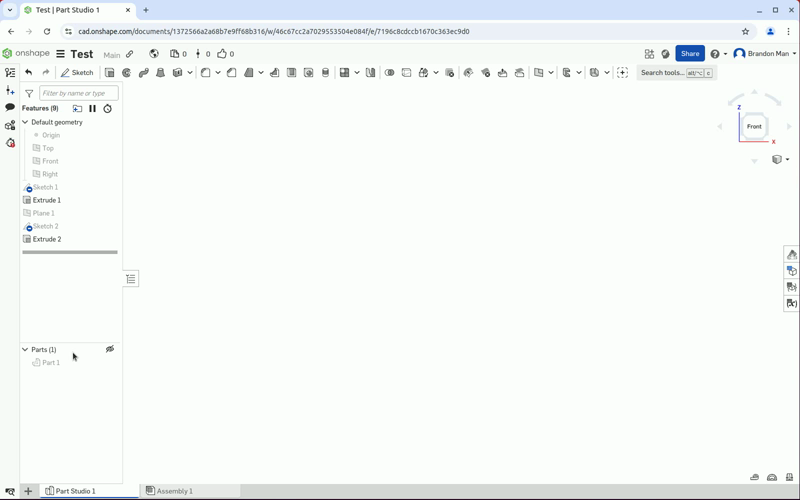
key_down(shift)
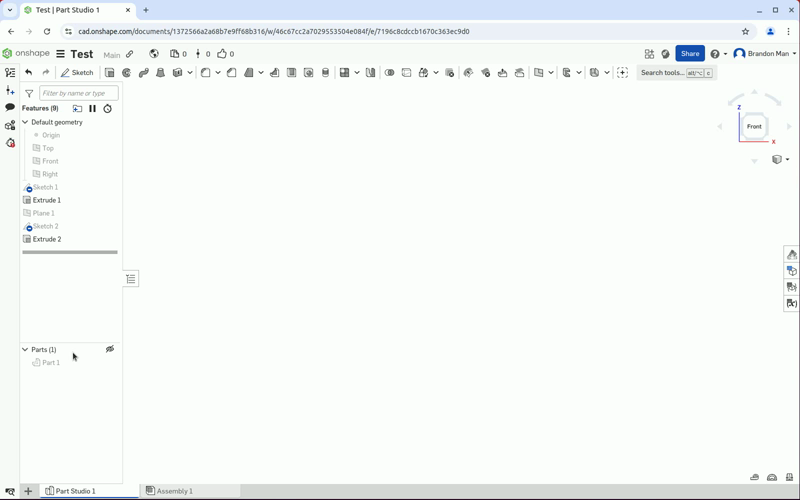
key(left)
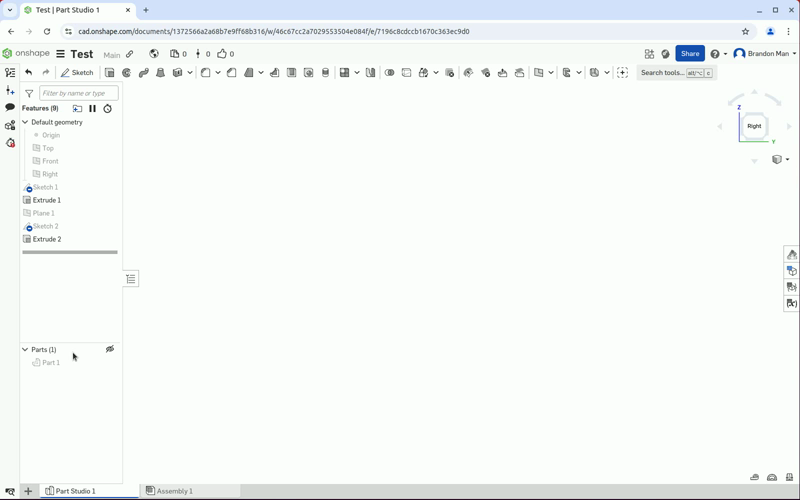
key_up(shift)
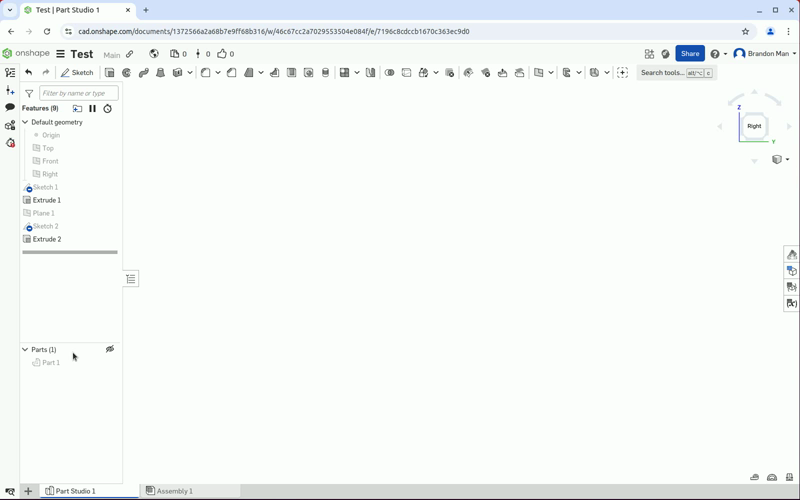
mouse_move(73, 352)
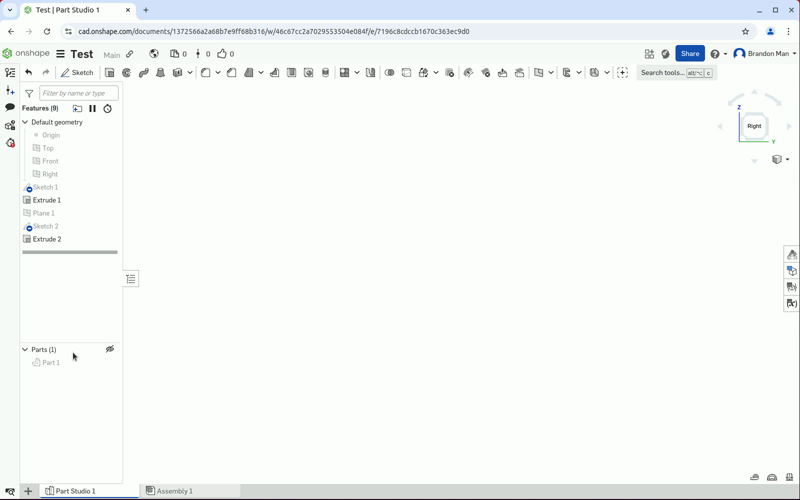
key(shift+y)
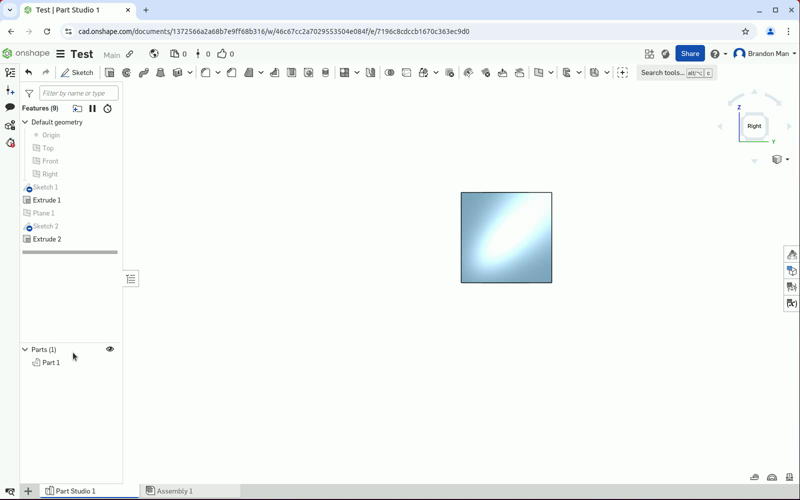
mouse_move(541, 75)
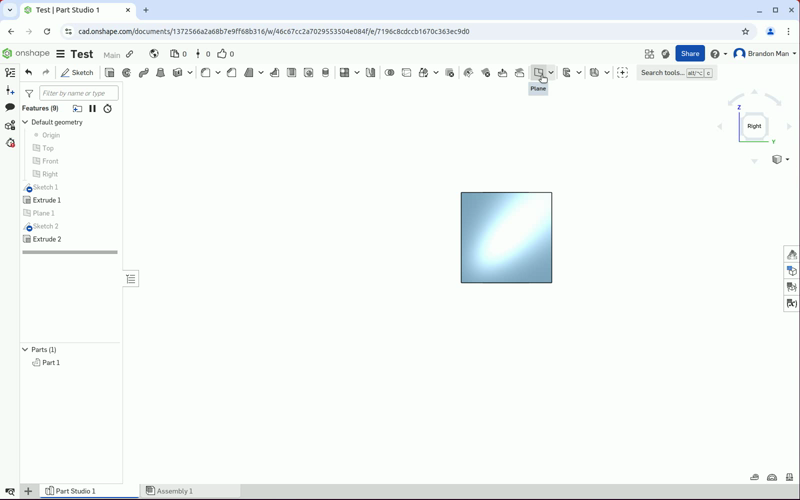
click(541, 75)
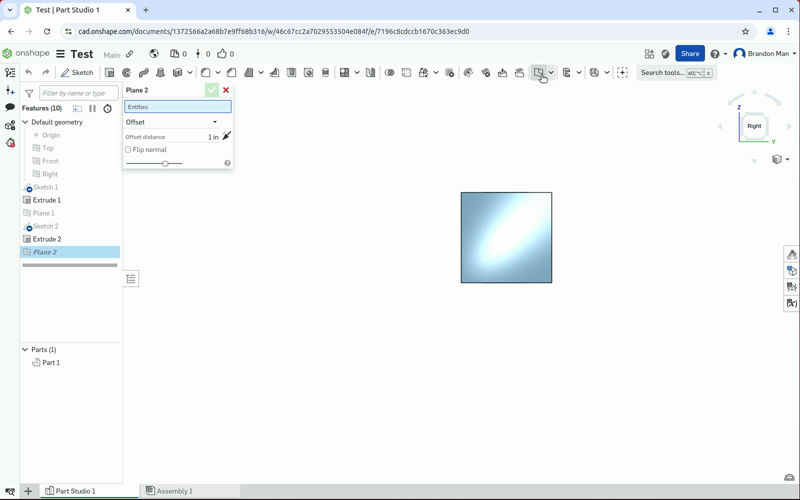
mouse_move(73, 176)
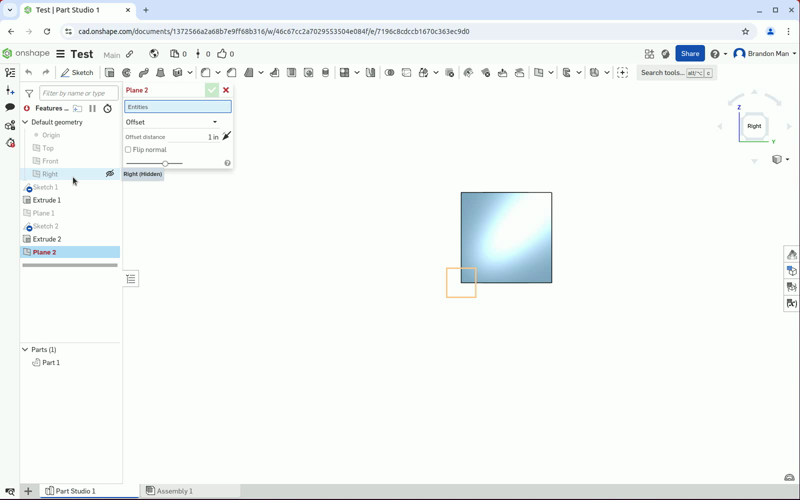
click(73, 176)
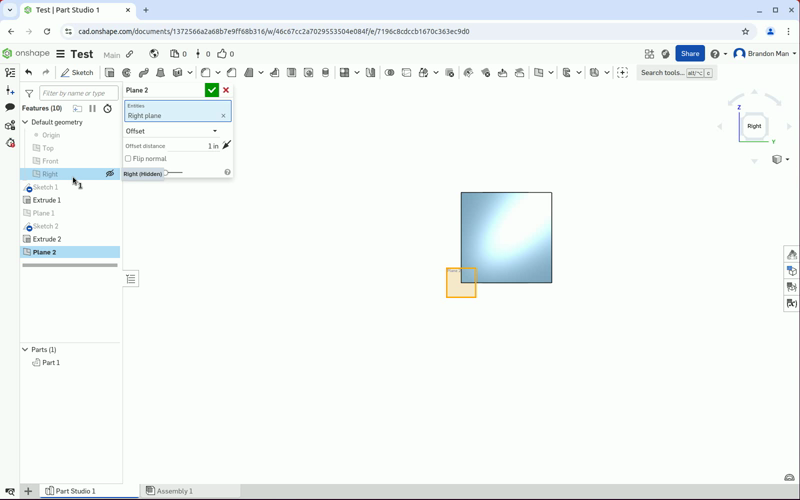
key(tab, 2)
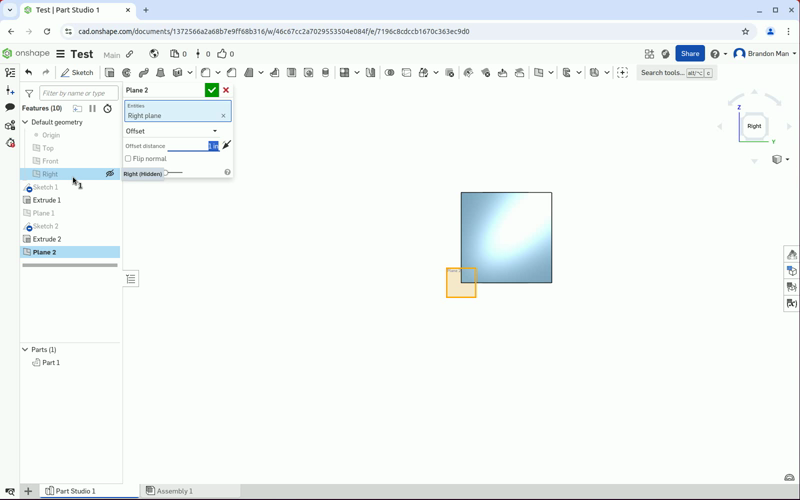
text(18.548)
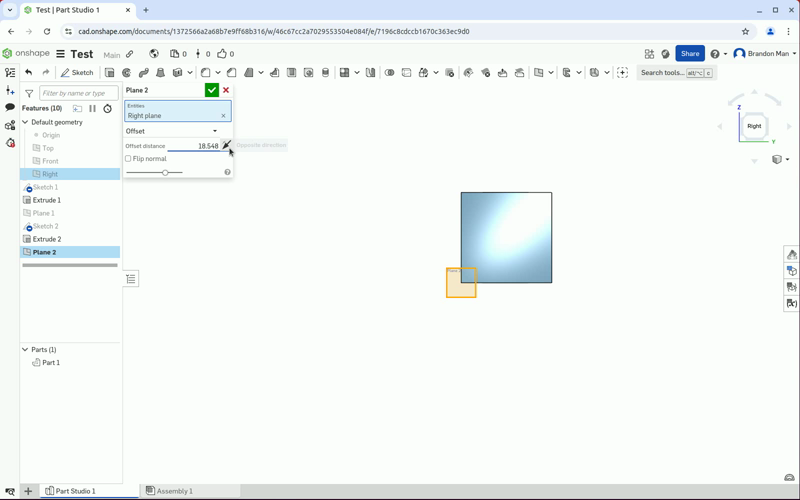
mouse_move(229, 147)
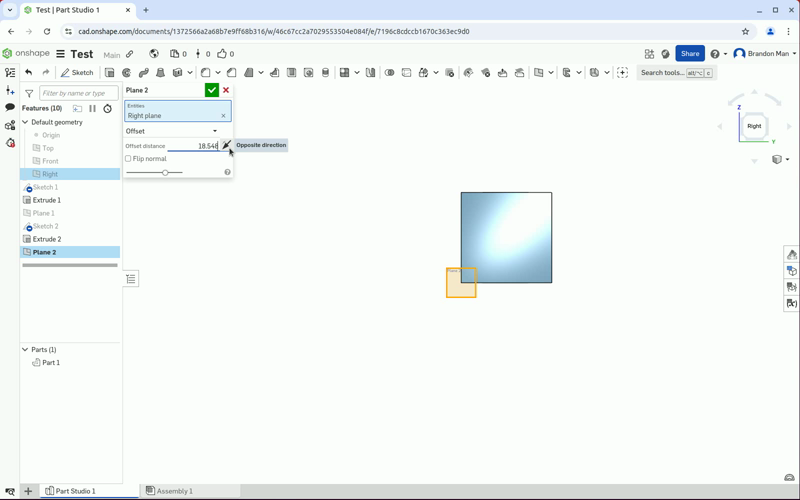
click(229, 147)
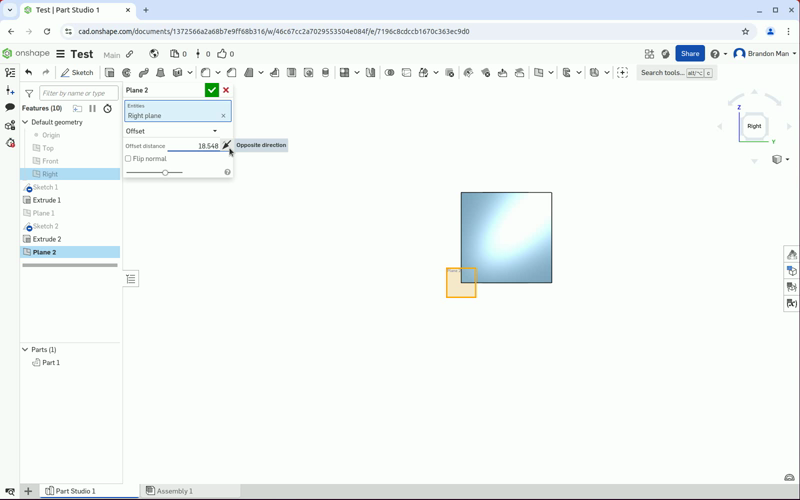
key(enter, 2)
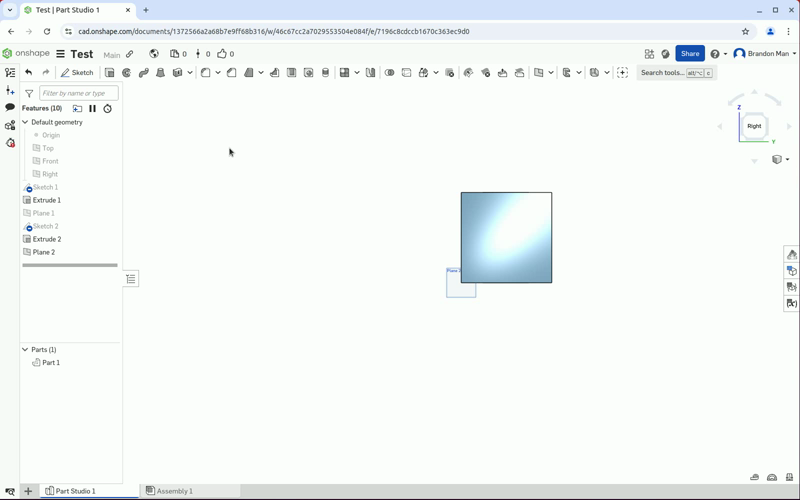
key(shift+s)
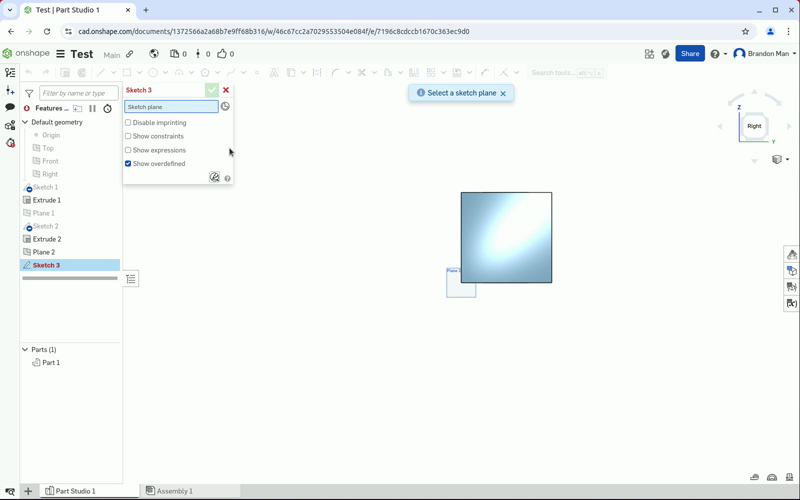
mouse_move(73, 254)
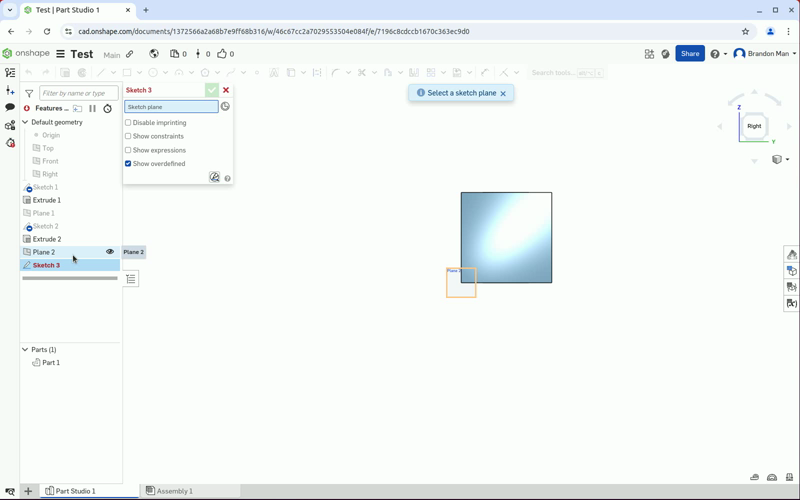
click(73, 254)
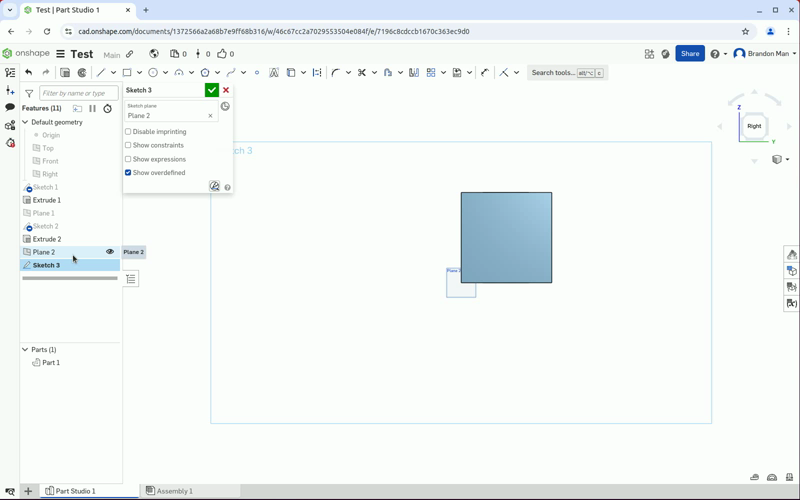
mouse_move(73, 352)
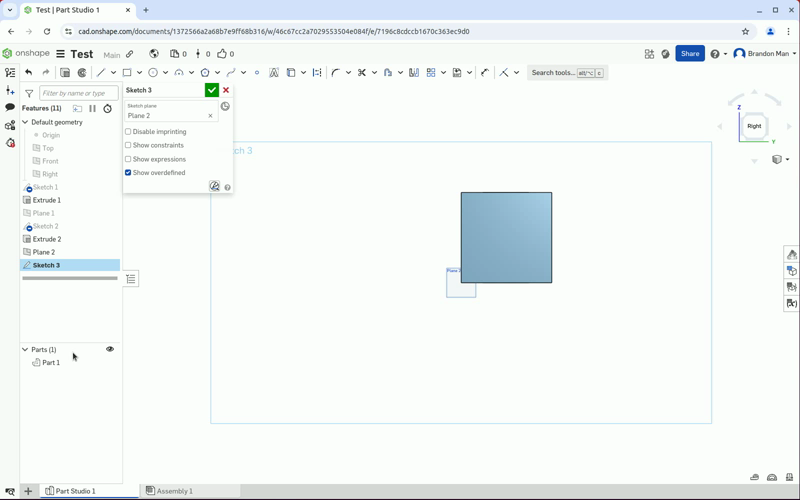
key(y)
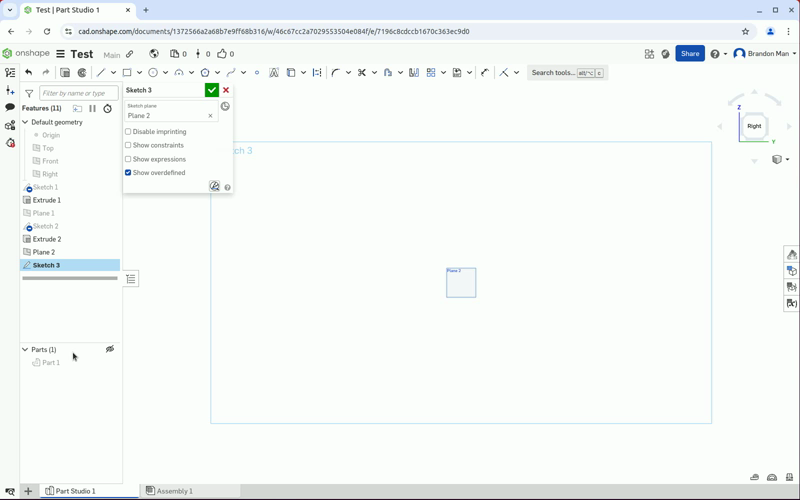
key(l)
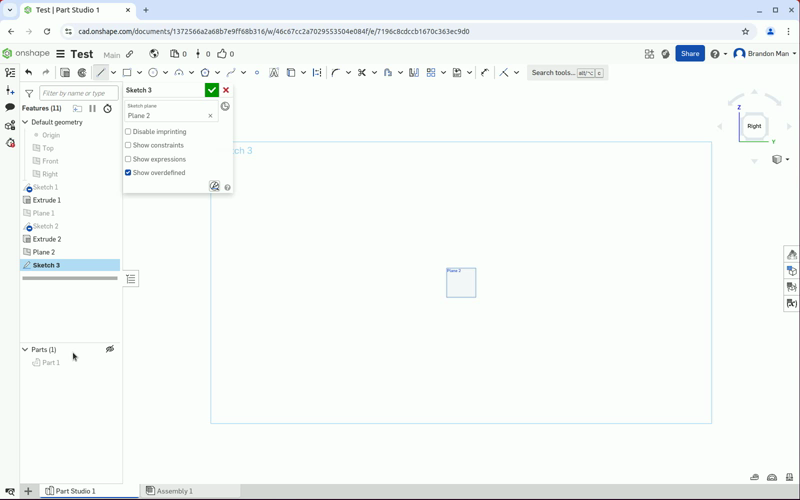
key_down(shift)
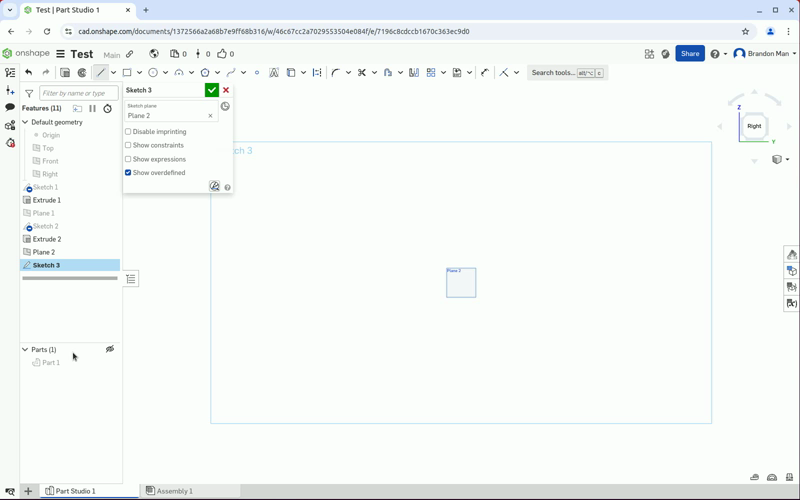
mouse_move(483, 260)
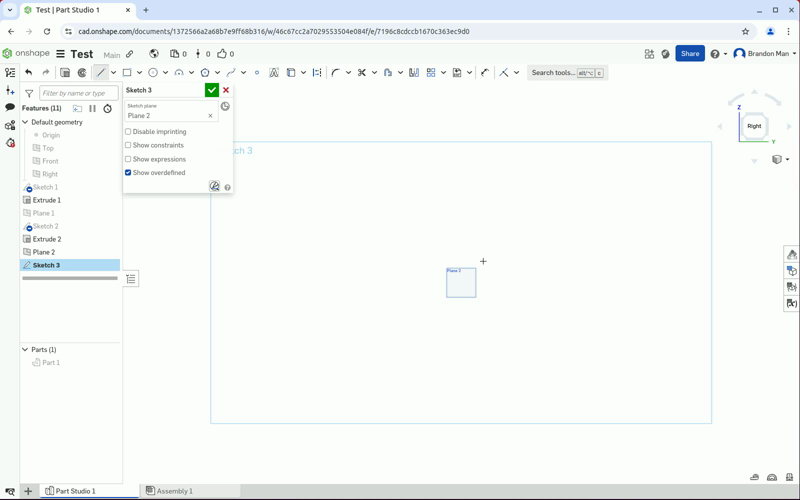
click(483, 260)
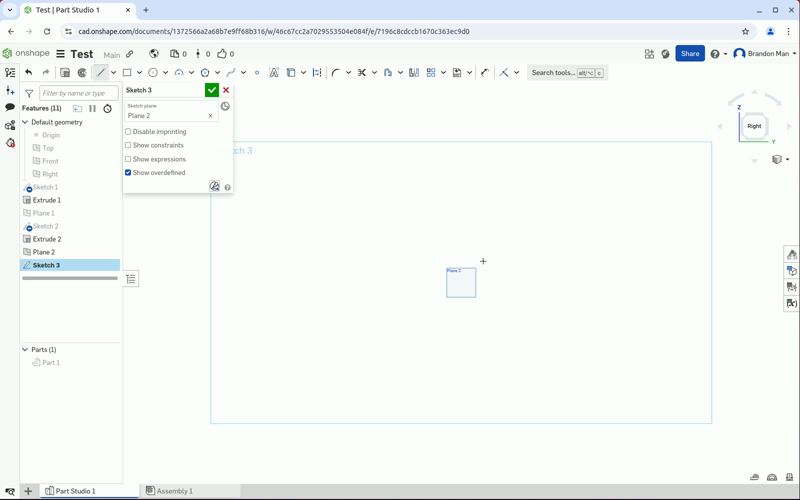
key_up(shift)
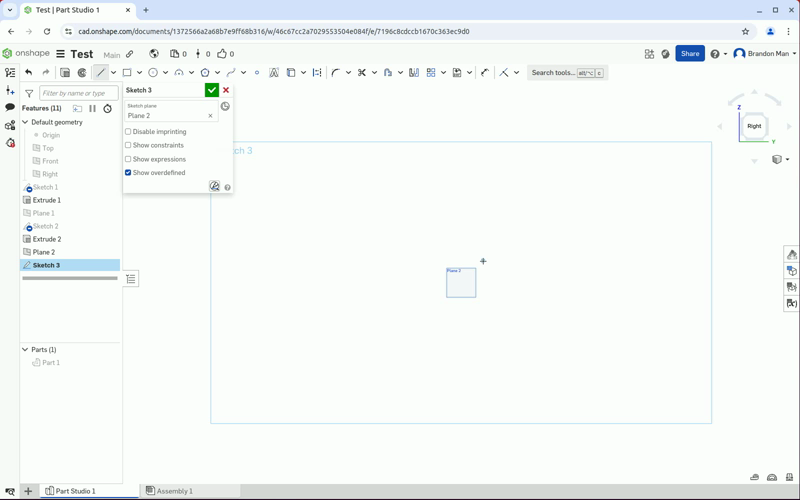
key_down(shift)
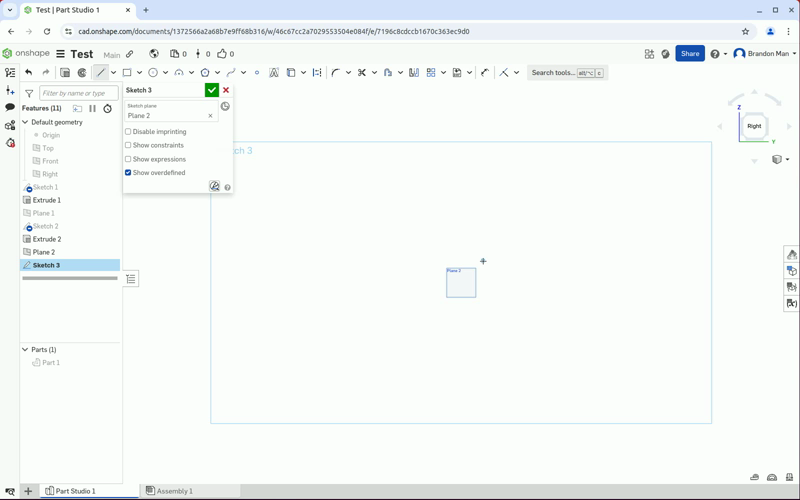
mouse_move(513, 260)
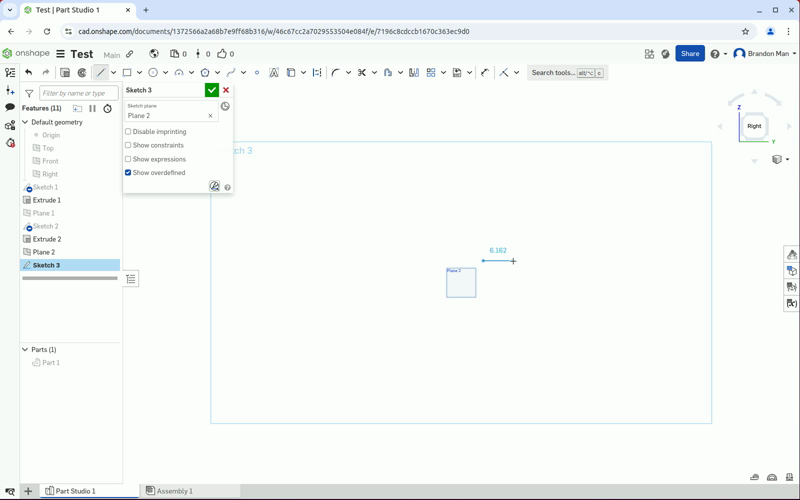
mouse_move(528, 260)
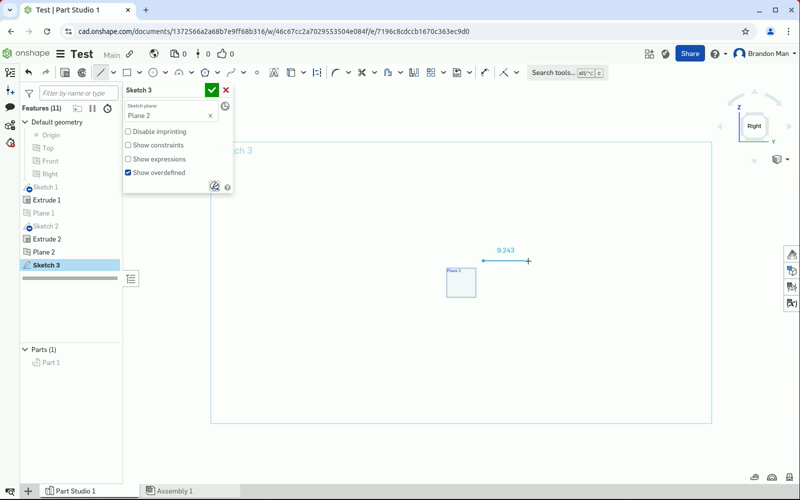
click(528, 260)
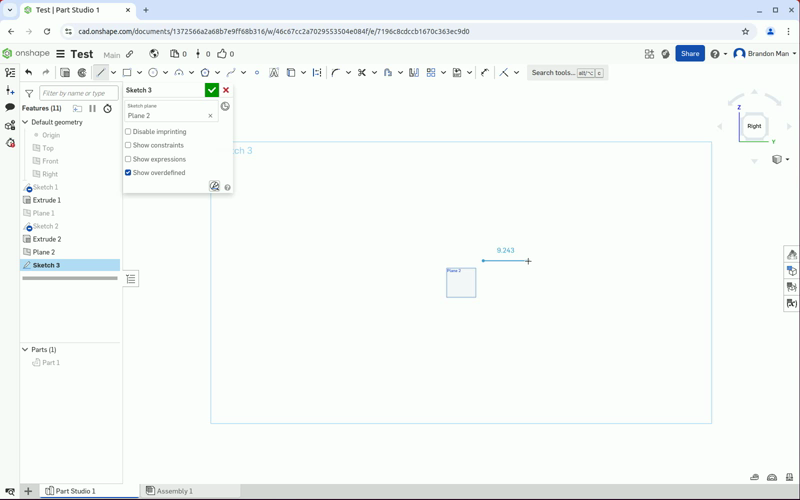
key_up(shift)
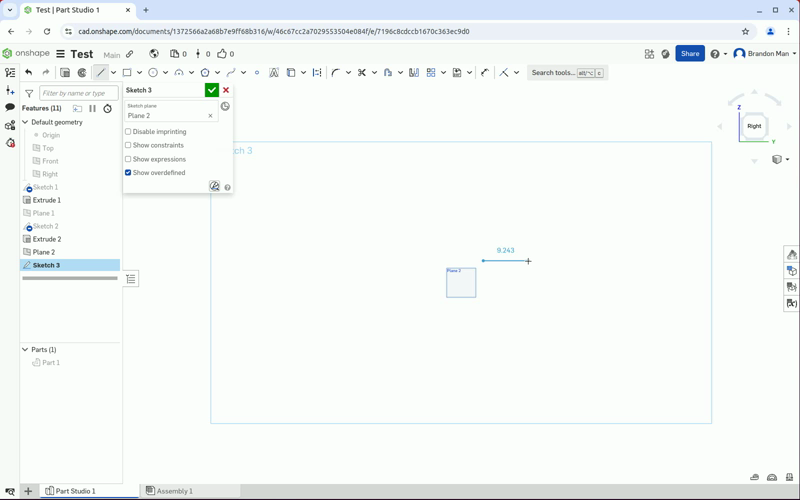
key_down(shift)
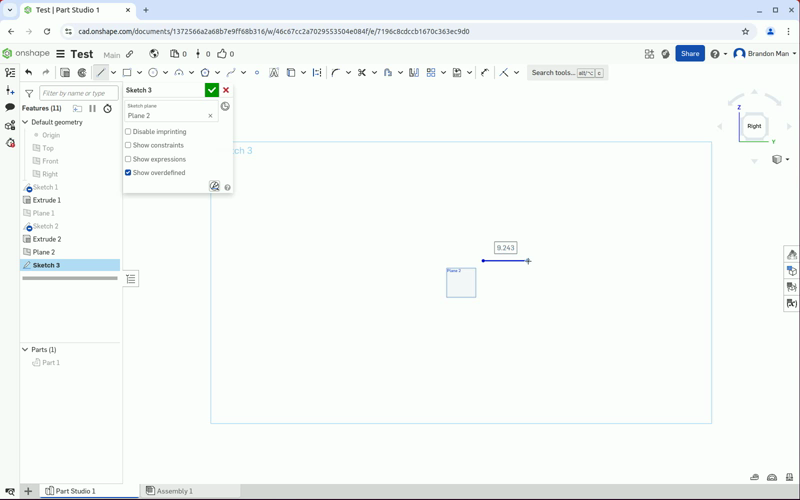
mouse_move(558, 260)
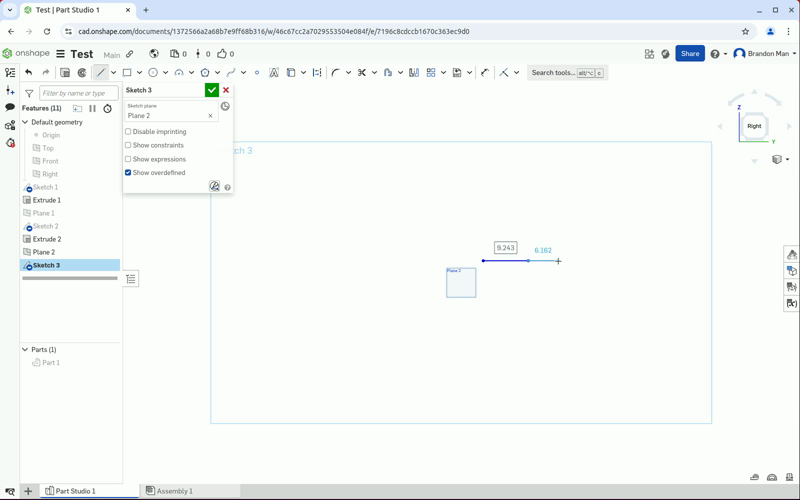
mouse_move(528, 215)
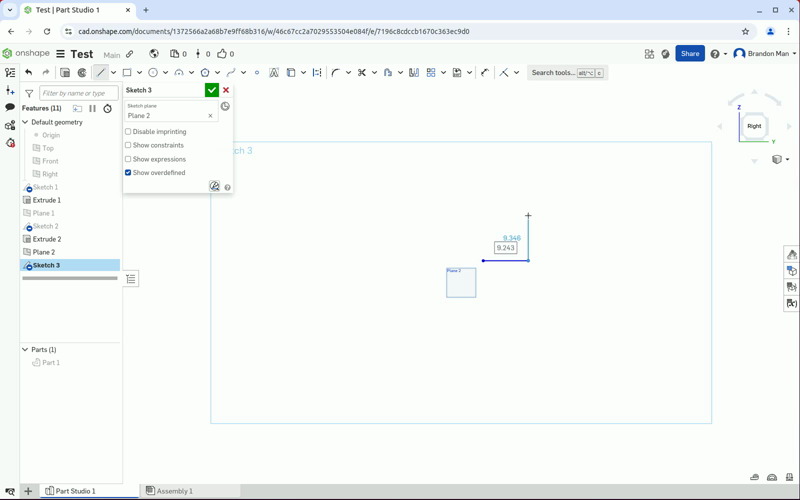
click(528, 215)
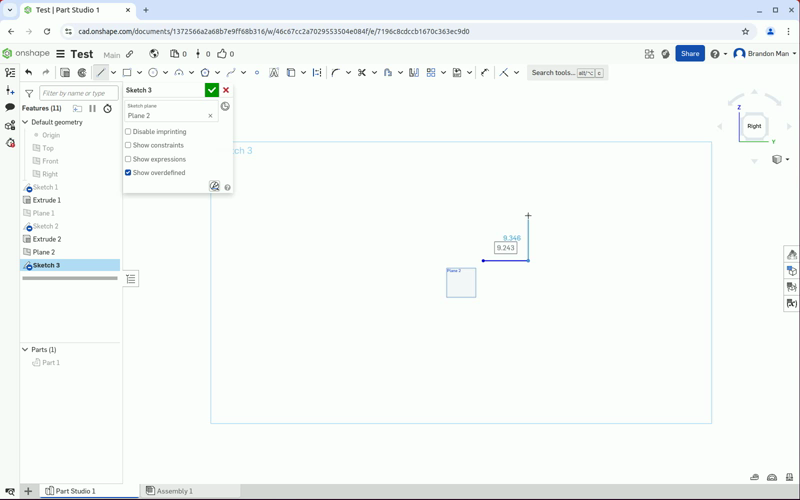
key_up(shift)
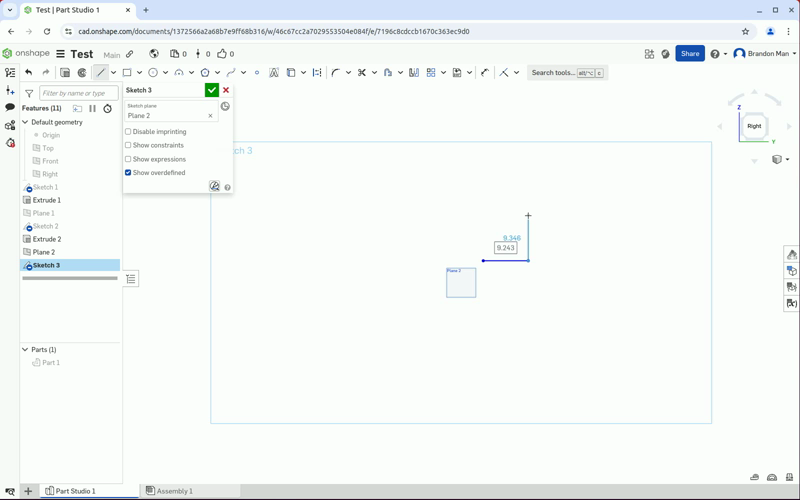
key_down(shift)
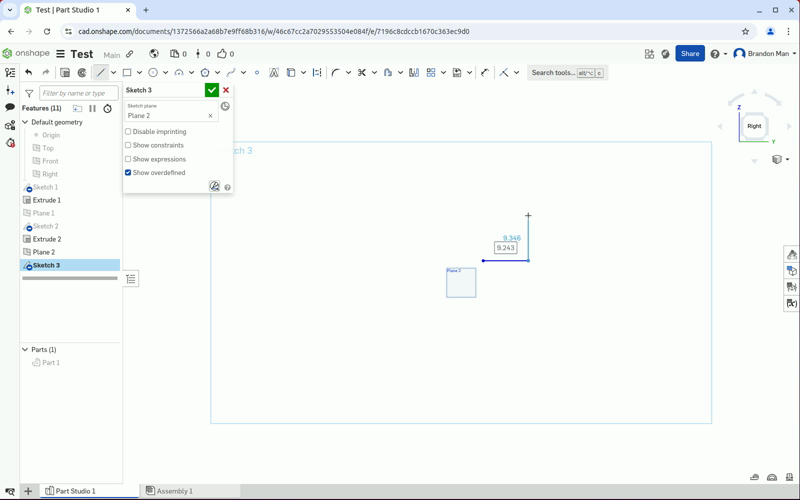
mouse_move(558, 215)
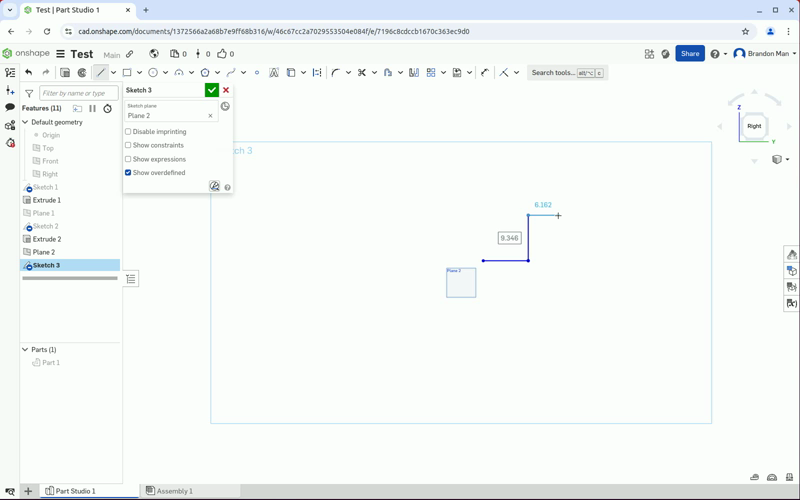
mouse_move(483, 215)
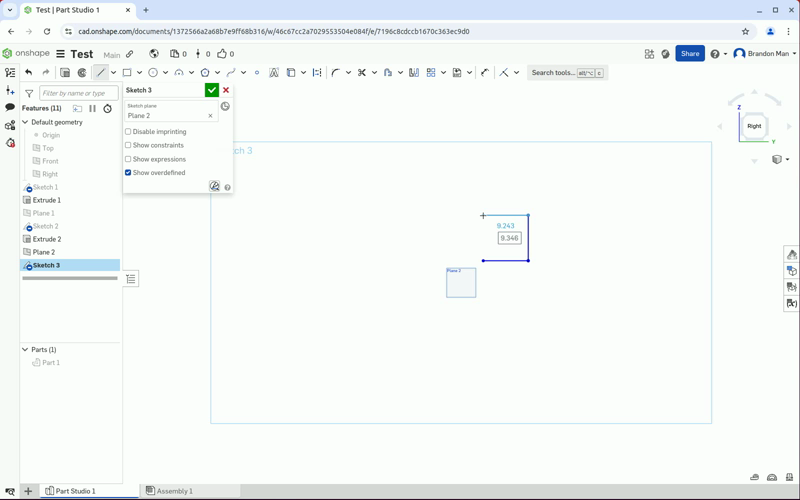
click(483, 215)
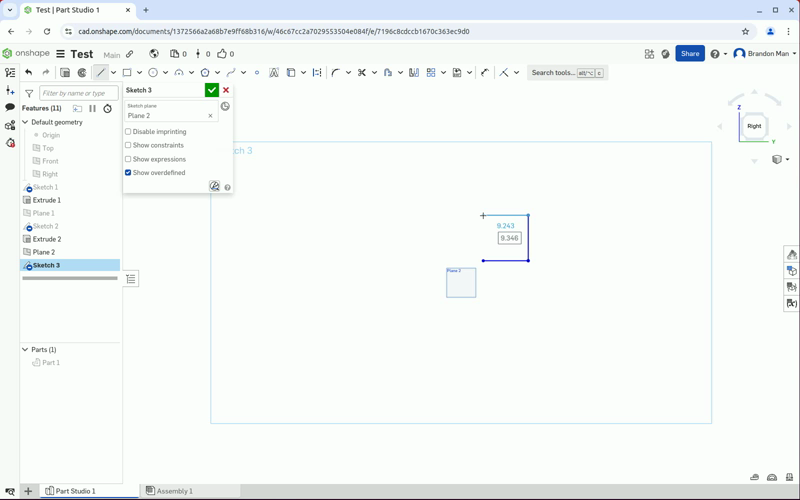
key_up(shift)
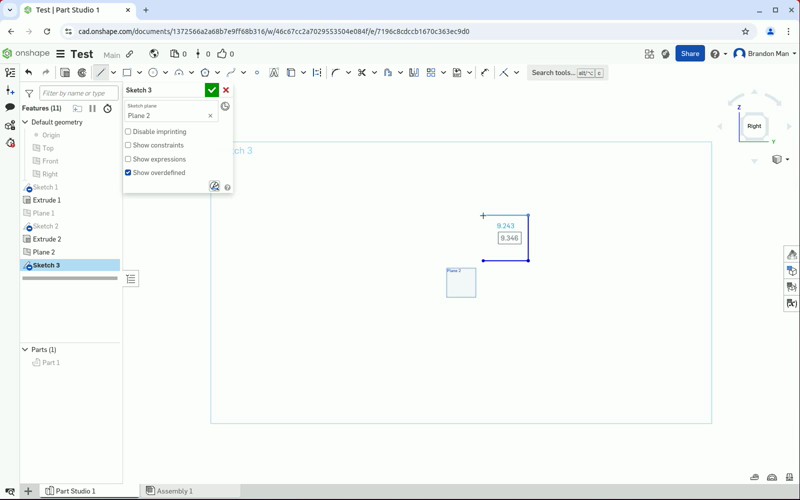
mouse_move(513, 215)
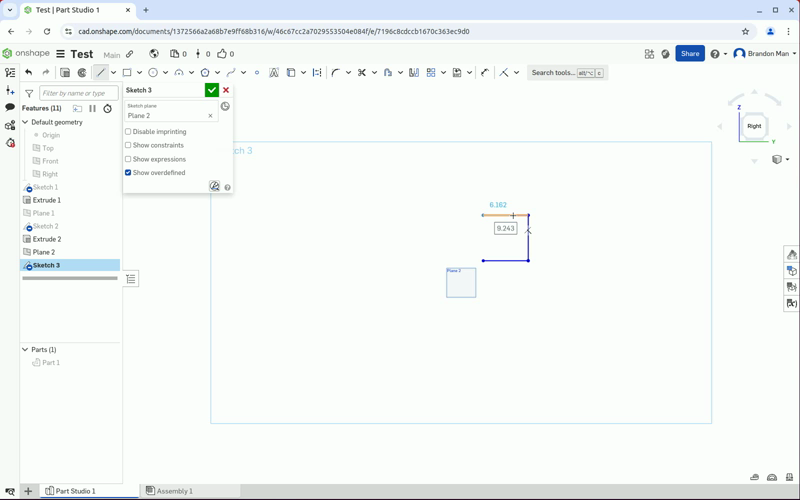
key_down(shift)
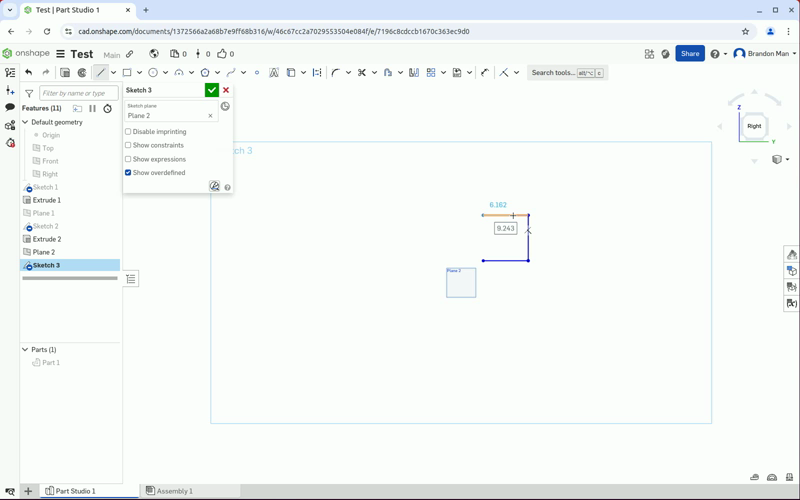
mouse_move(483, 260)
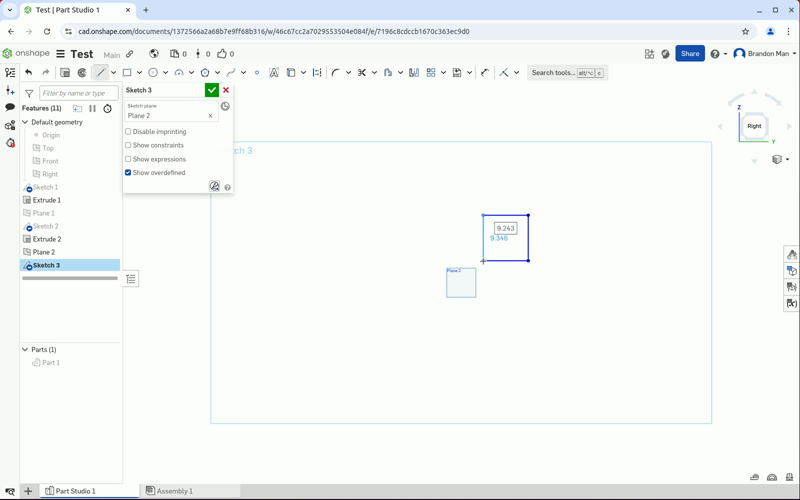
key_up(shift)
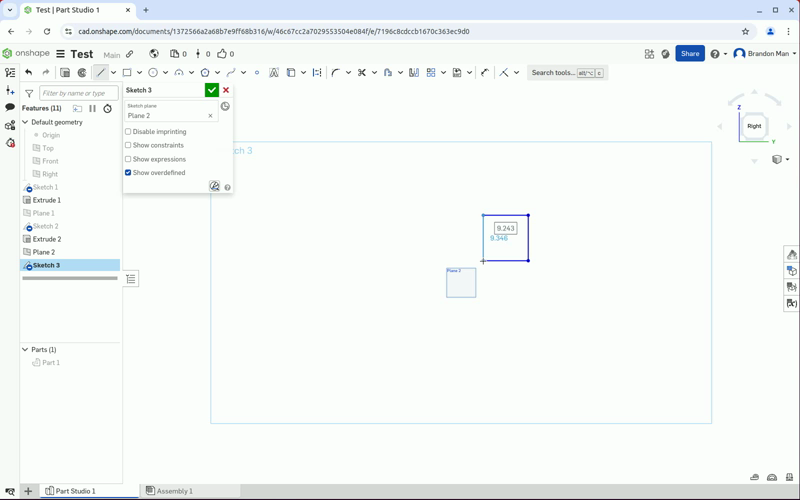
click(483, 260)
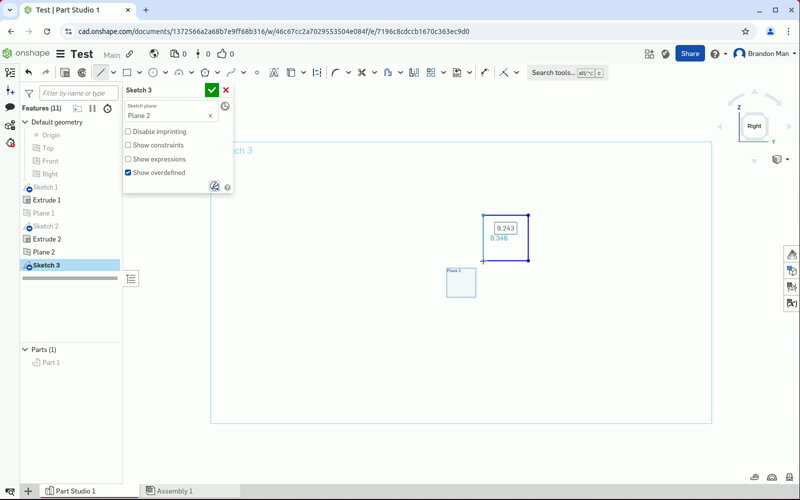
key(esc)
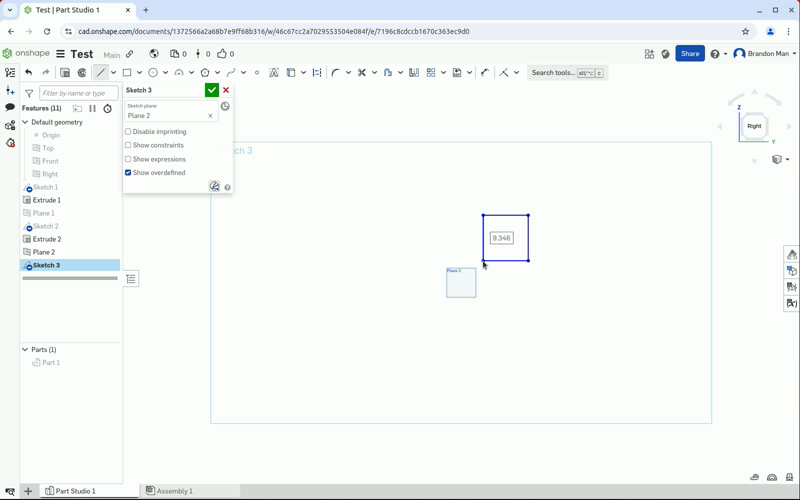
mouse_move(485, 233)
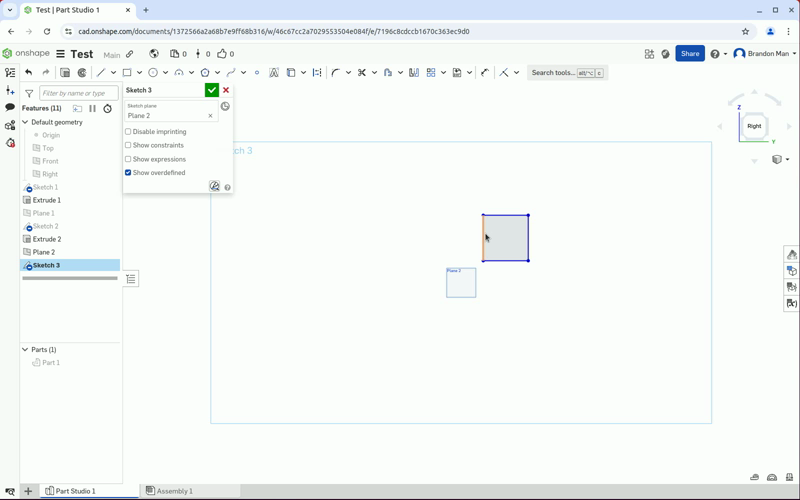
click(485, 233)
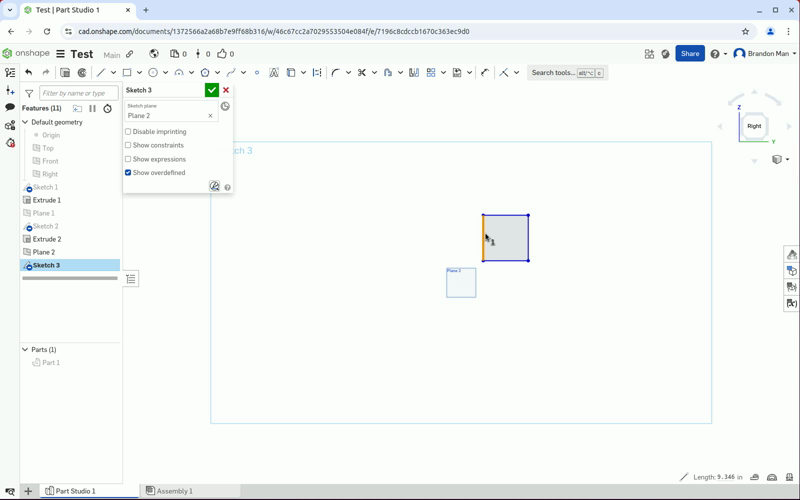
mouse_move(73, 352)
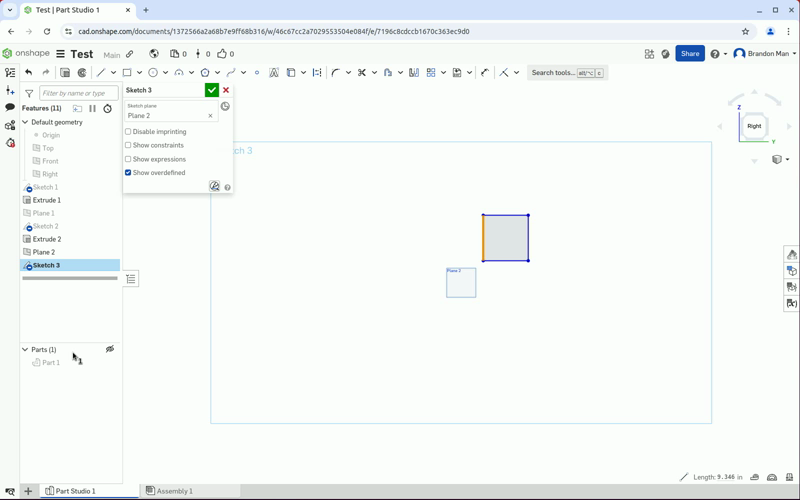
key(shift+y)
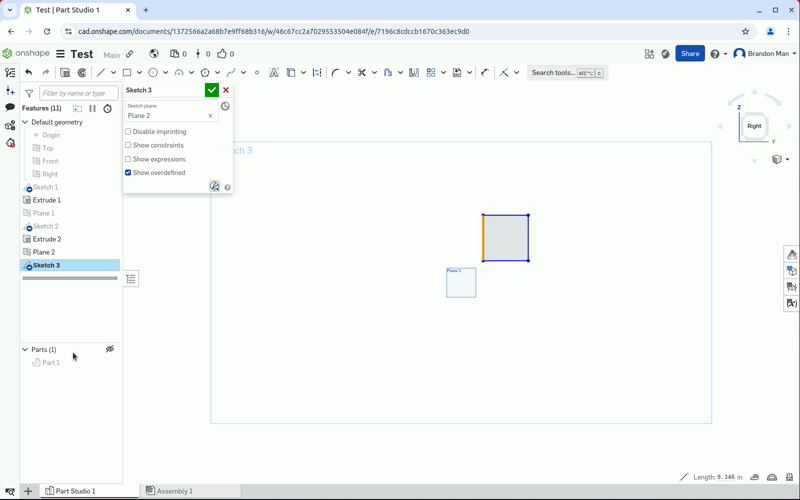
key(shift+e)
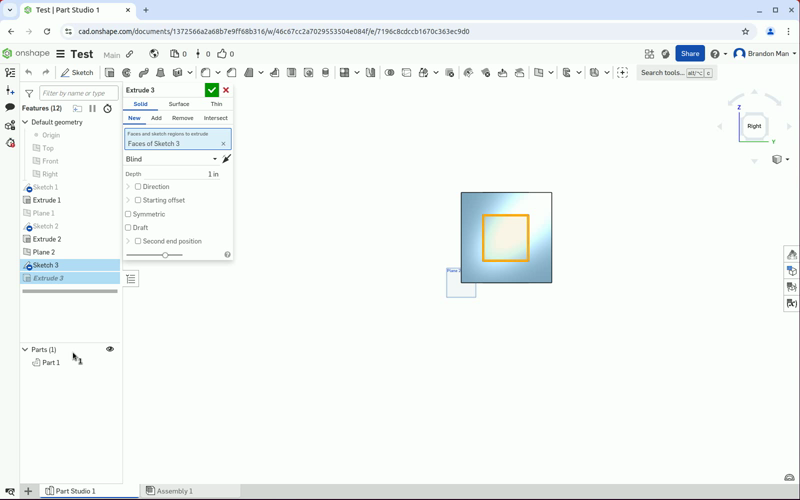
mouse_move(143, 106)
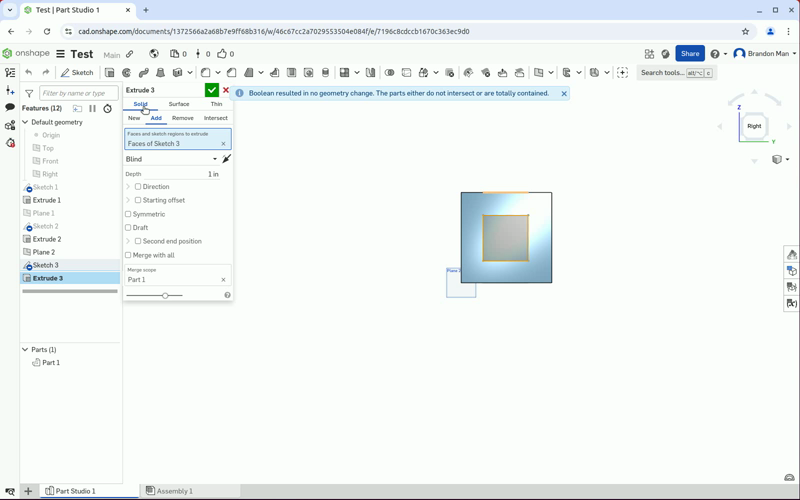
click(143, 106)
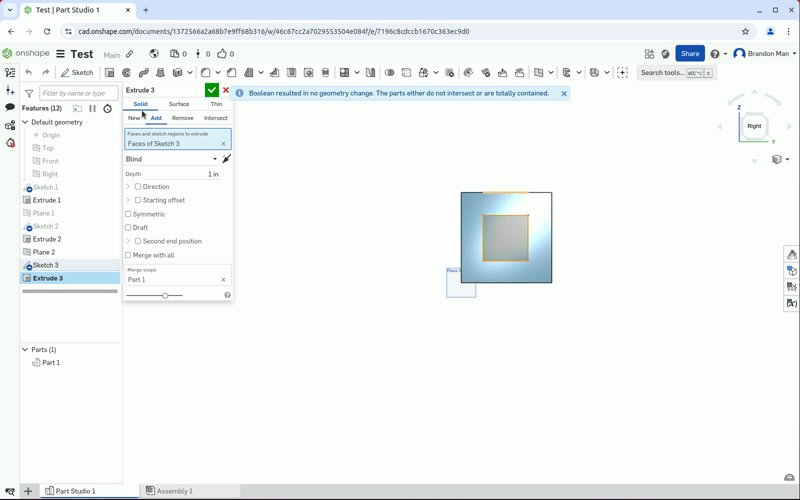
mouse_move(137, 120)
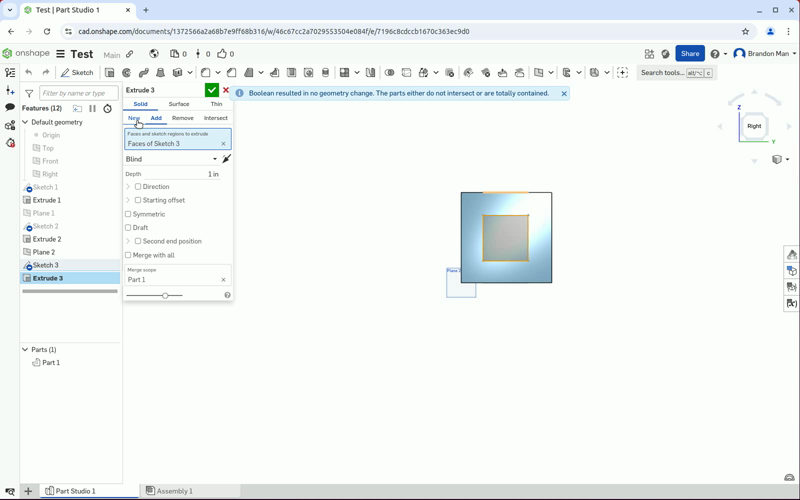
click(137, 120)
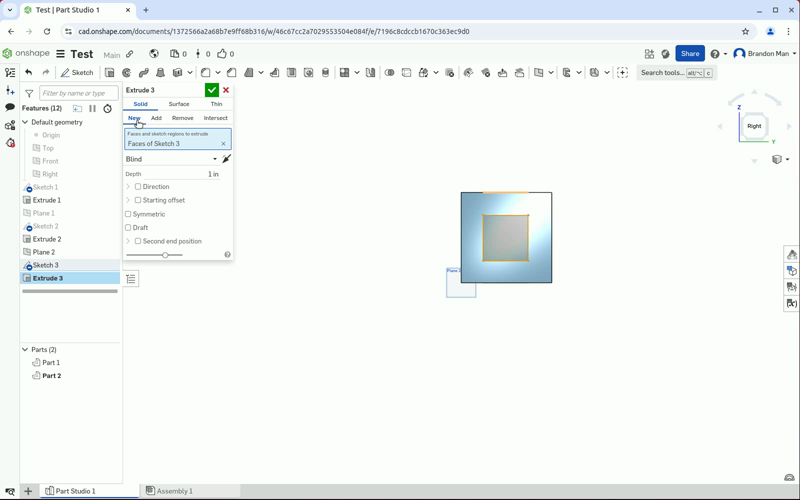
key(tab, 4)
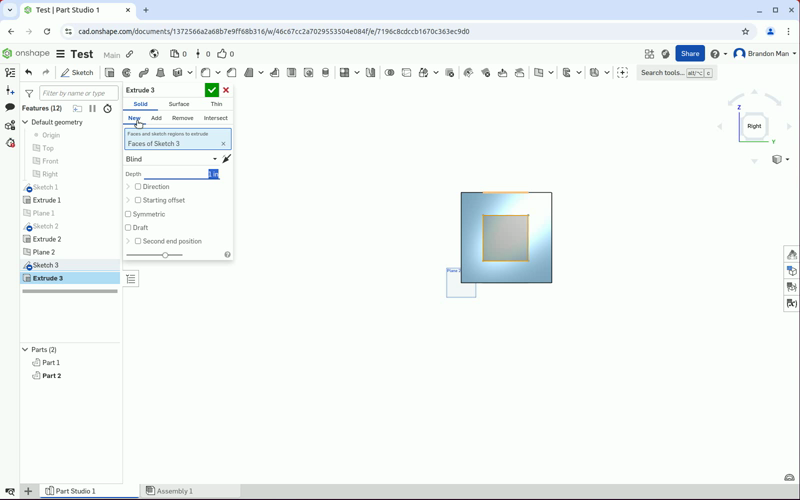
text(4.574)
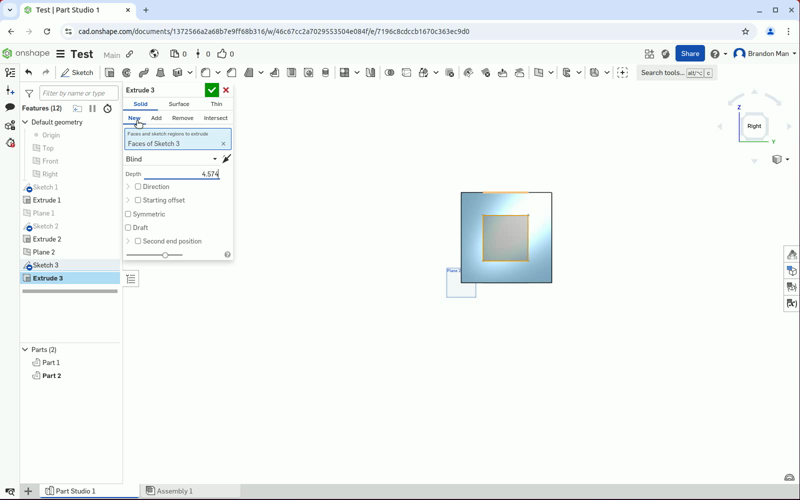
key(enter)
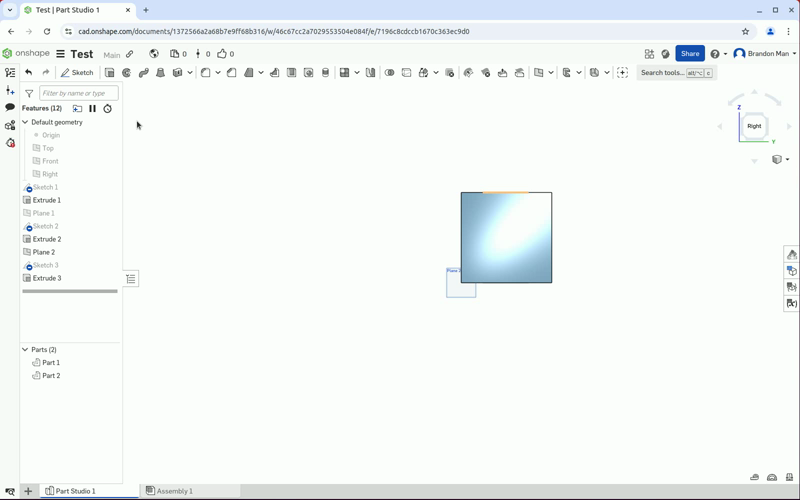
key(shift+h)
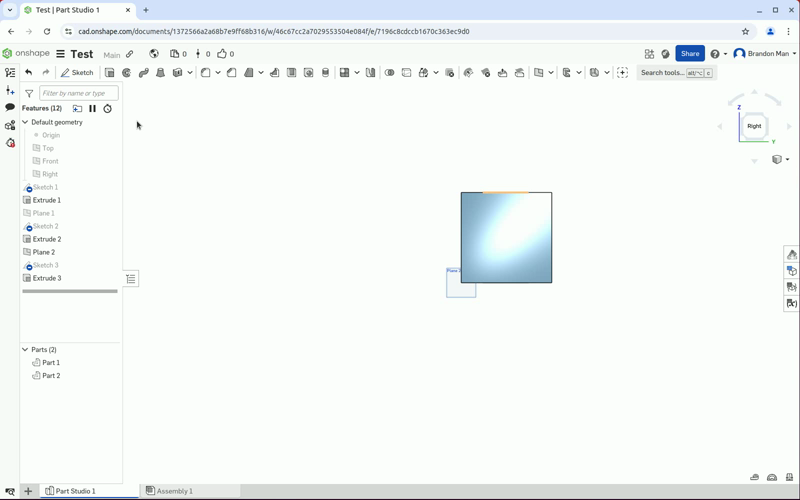
key(shift+h)
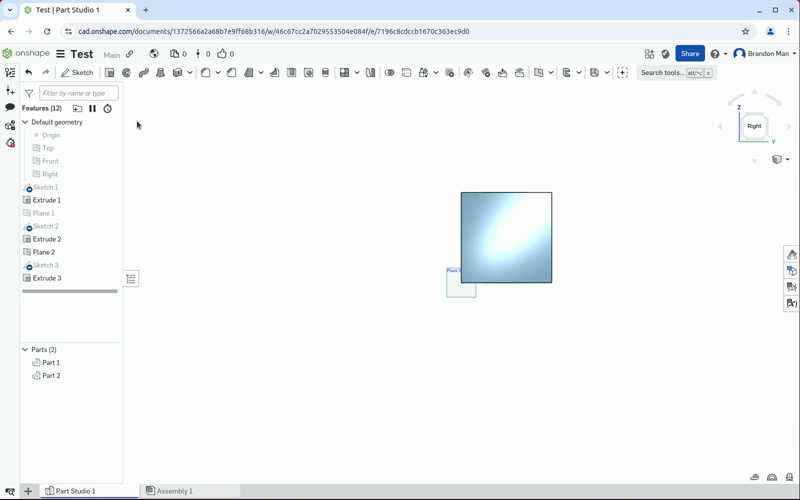
mouse_move(73, 189)
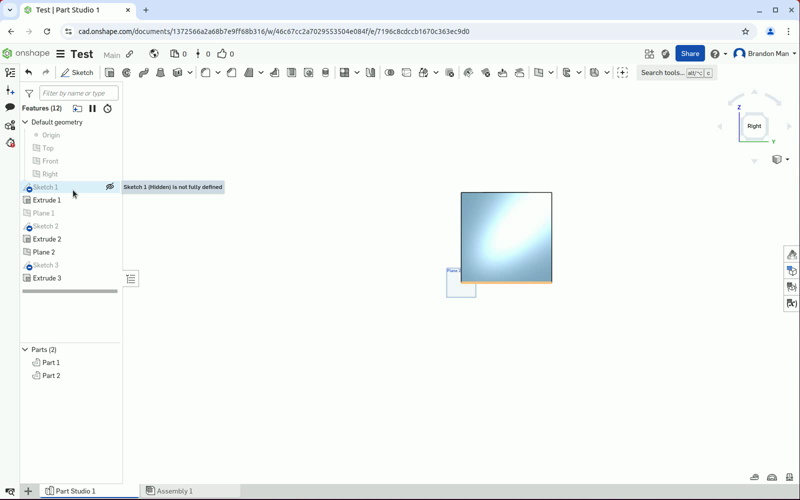
click(73, 189)
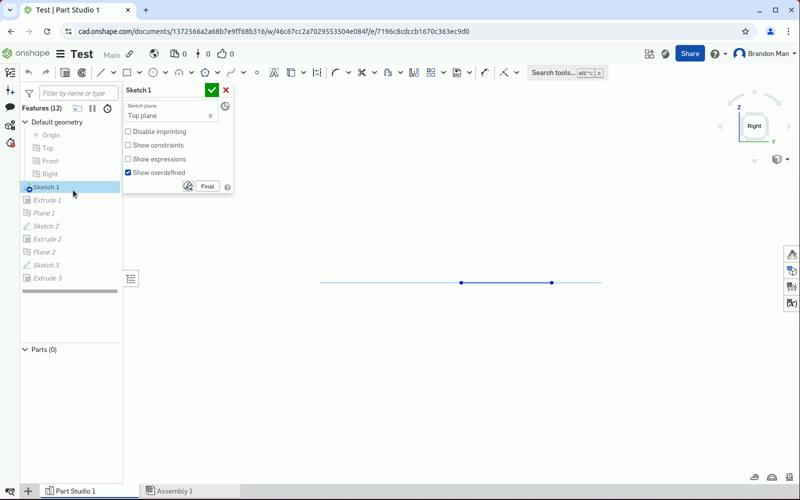
mouse_move(229, 92)
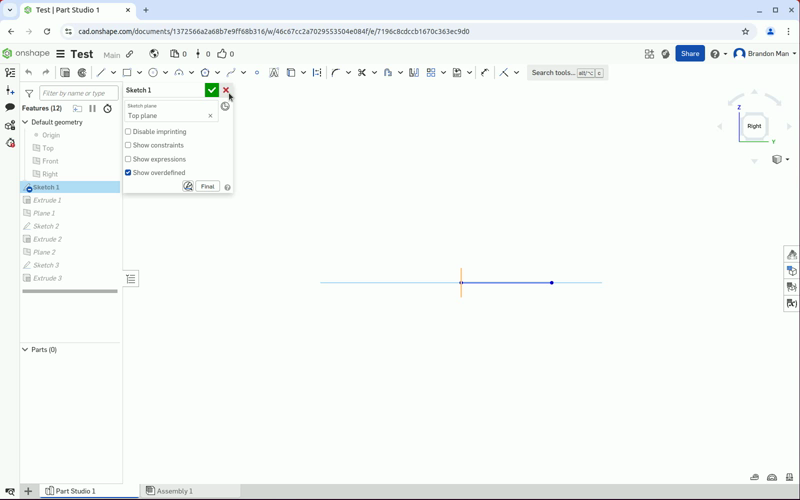
click(229, 92)
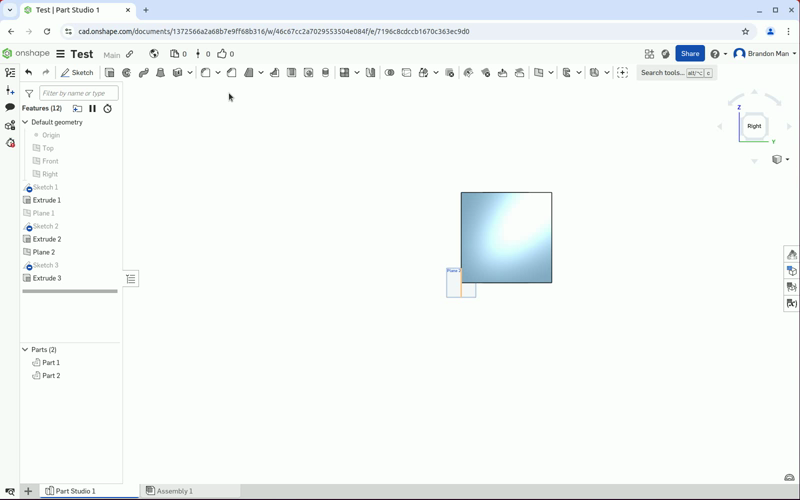
mouse_move(73, 352)
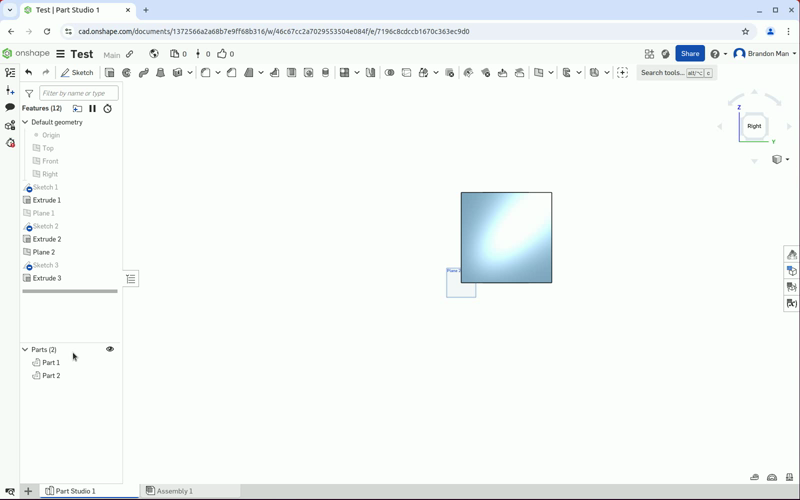
key(y)
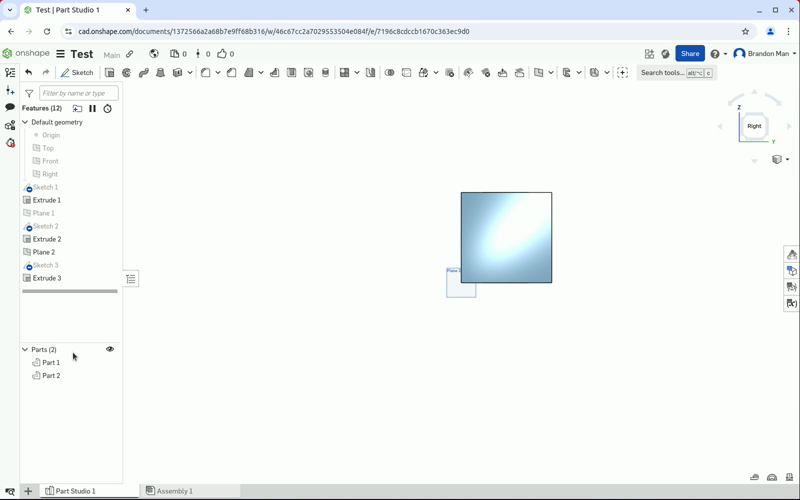
key(shift+p)
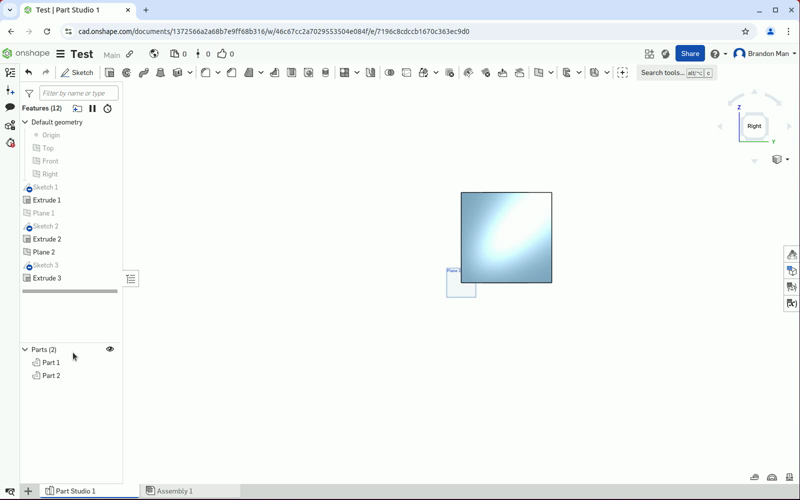
key(space)
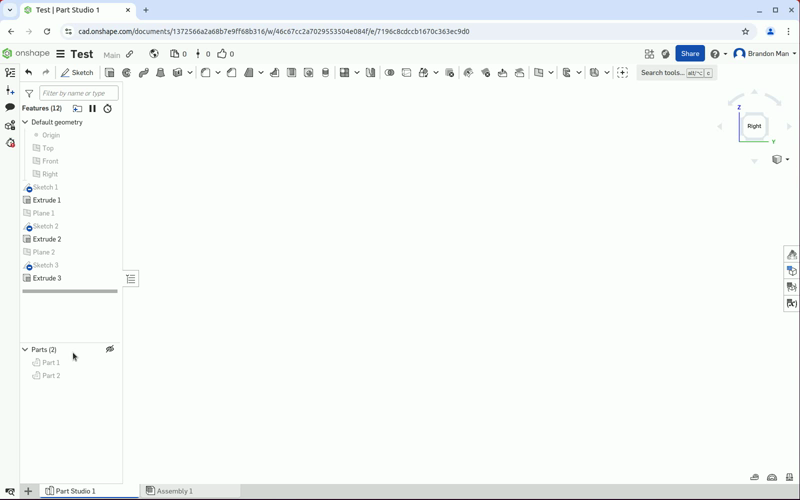
key_down(shift)
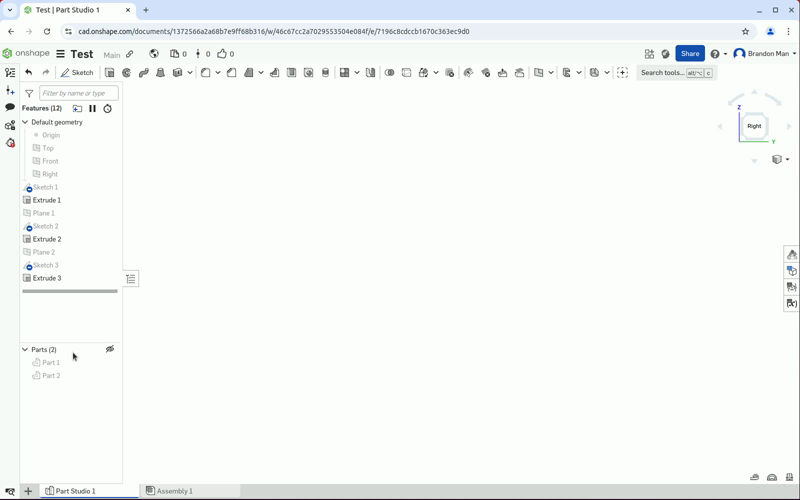
key(right)
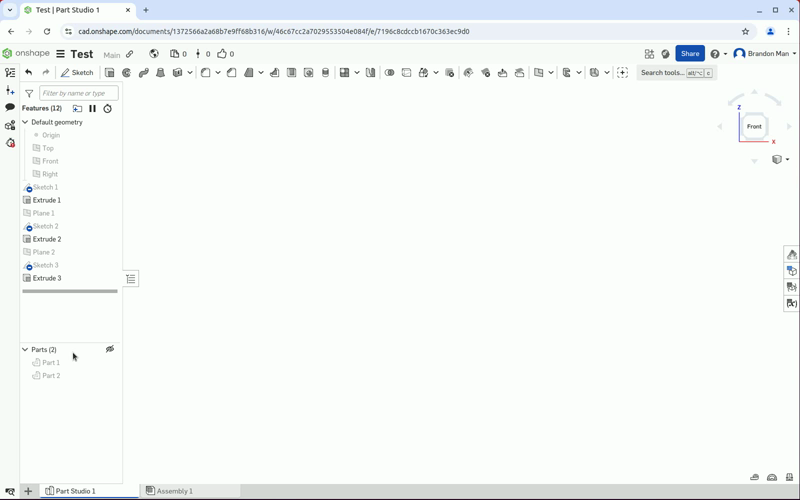
key_up(shift)
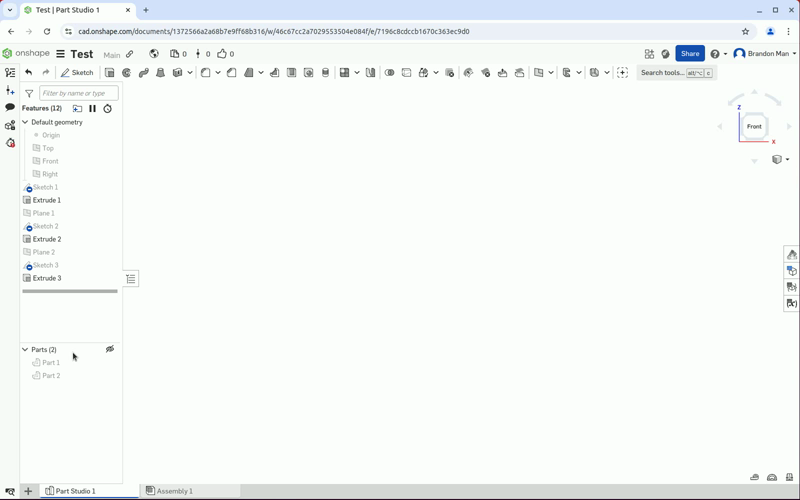
mouse_move(73, 352)
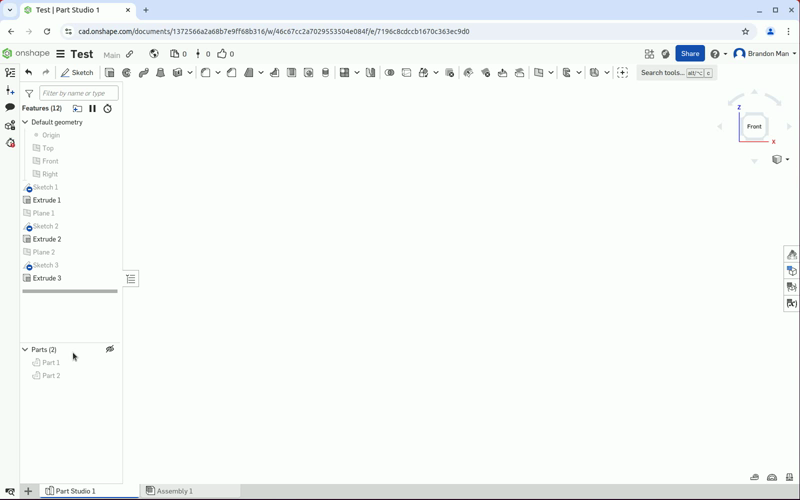
key(shift+y)
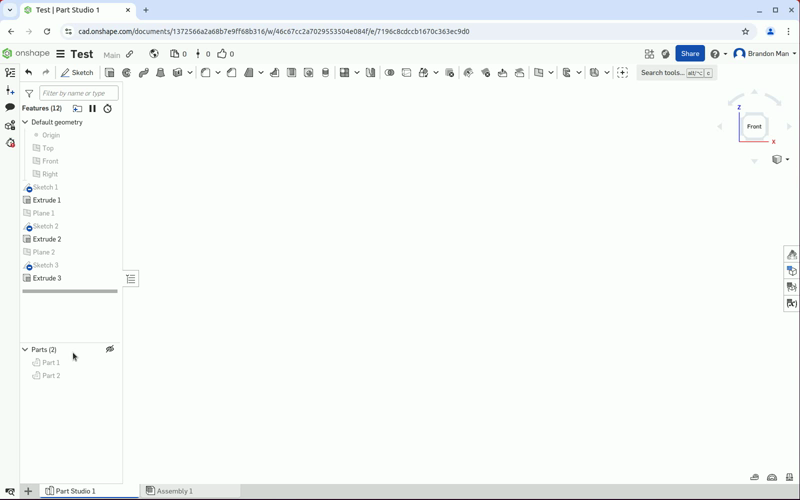
key(shift+s)
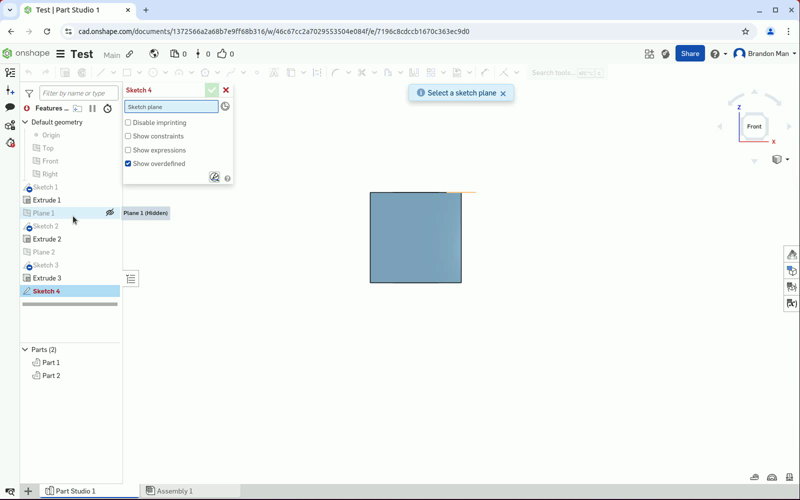
scroll(3)
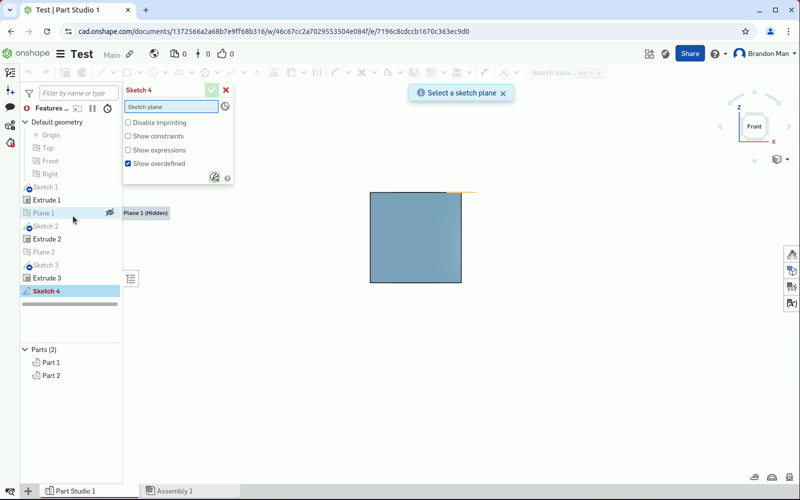
mouse_move(73, 163)
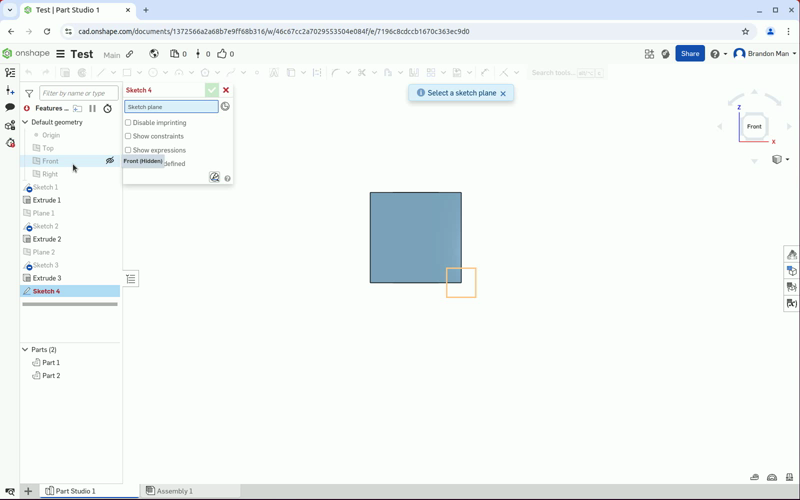
click(73, 163)
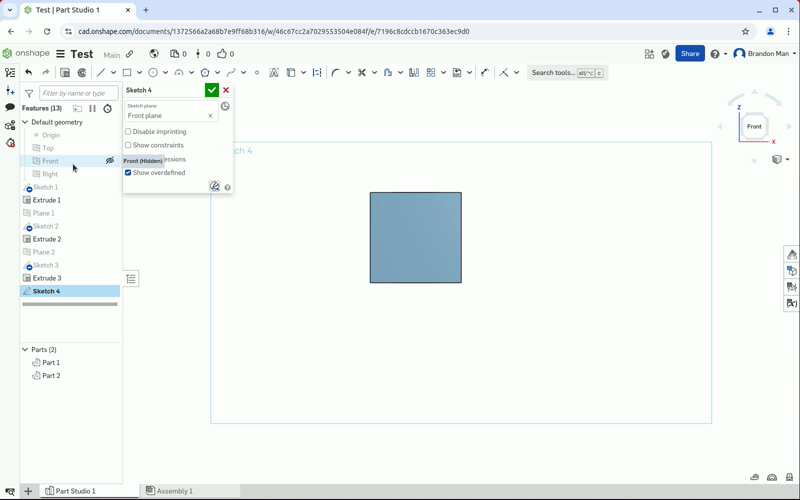
mouse_move(73, 352)
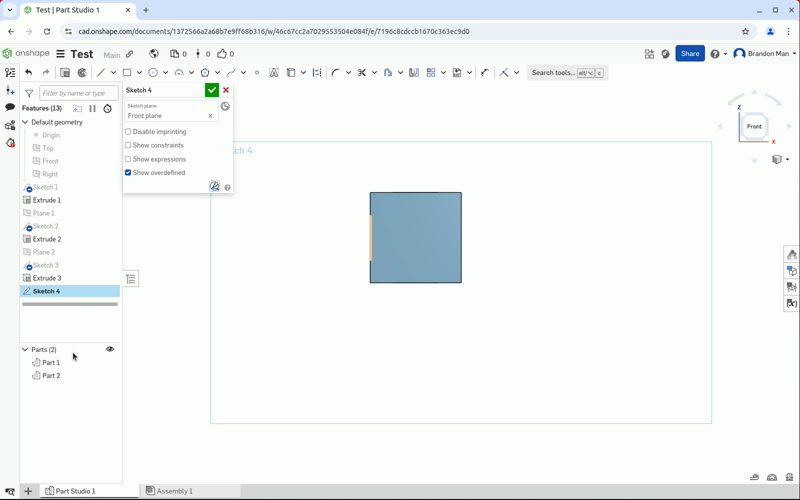
key(y)
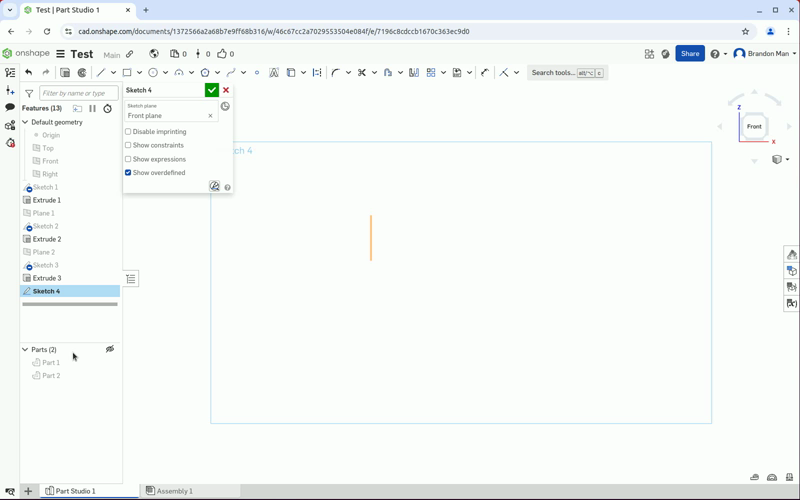
key(c)
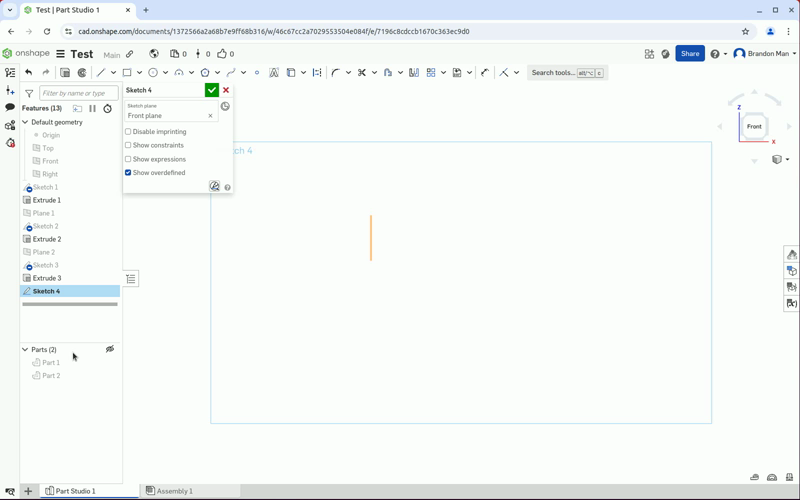
key_down(shift)
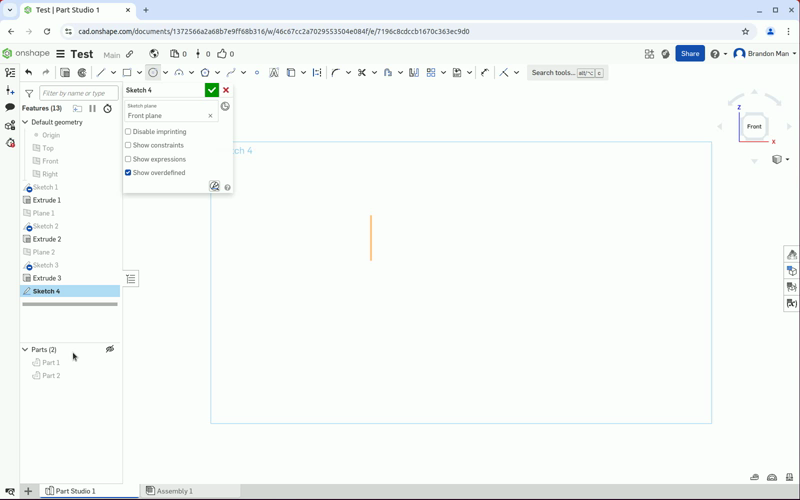
mouse_move(415, 238)
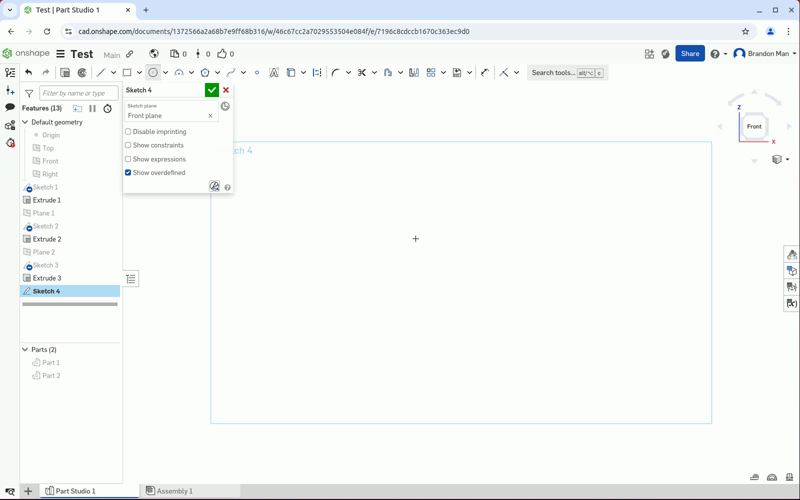
click(415, 238)
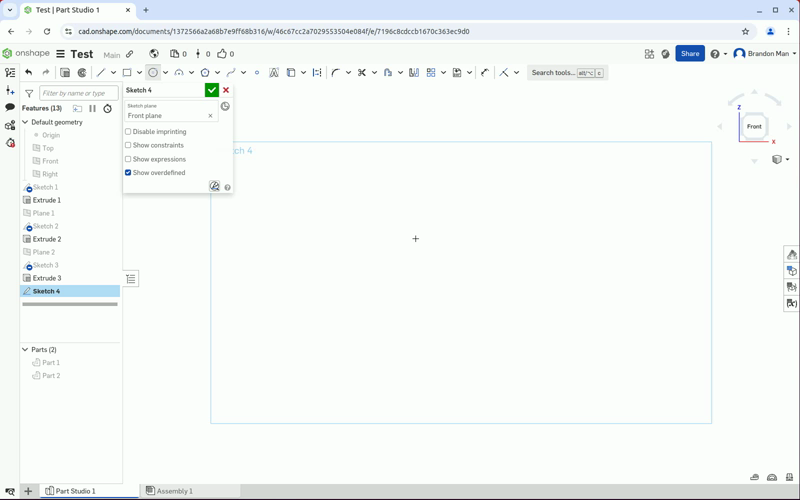
key_up(shift)
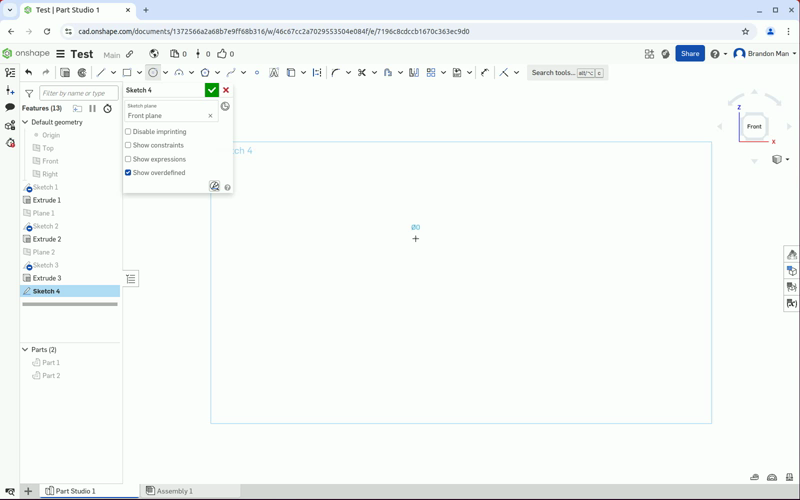
mouse_move(438, 238)
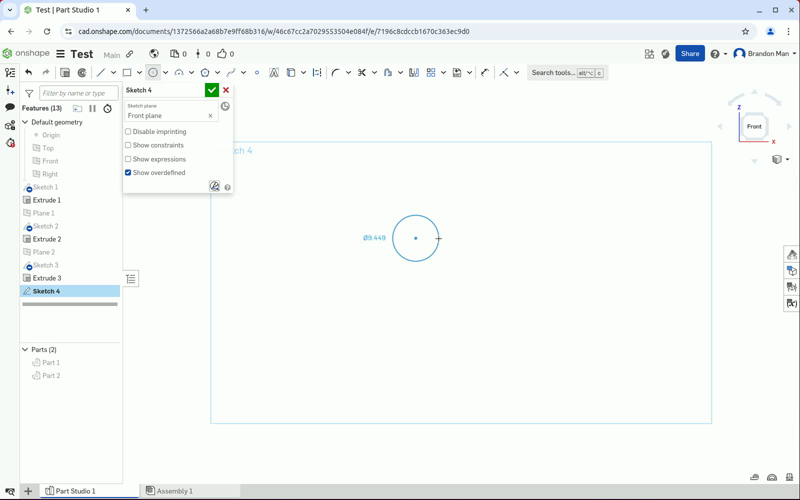
click(438, 238)
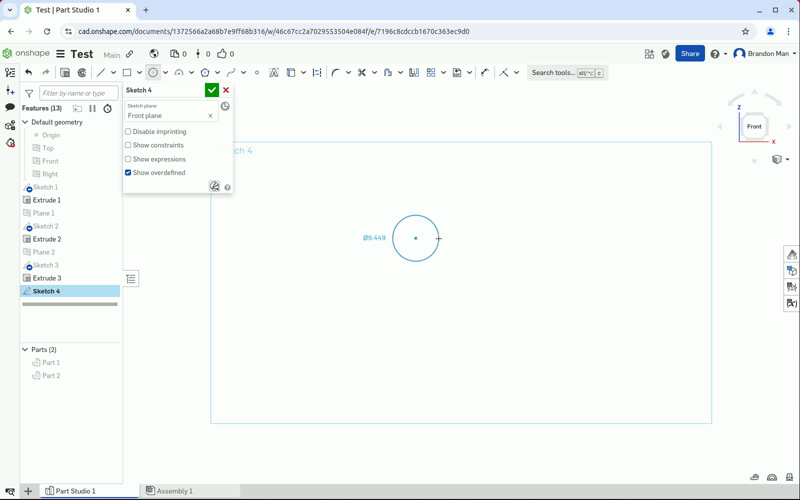
key(esc)
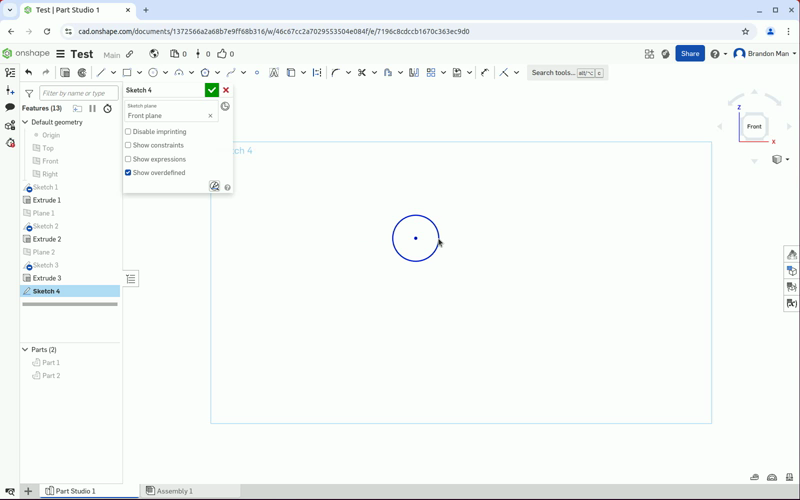
mouse_move(412, 229)
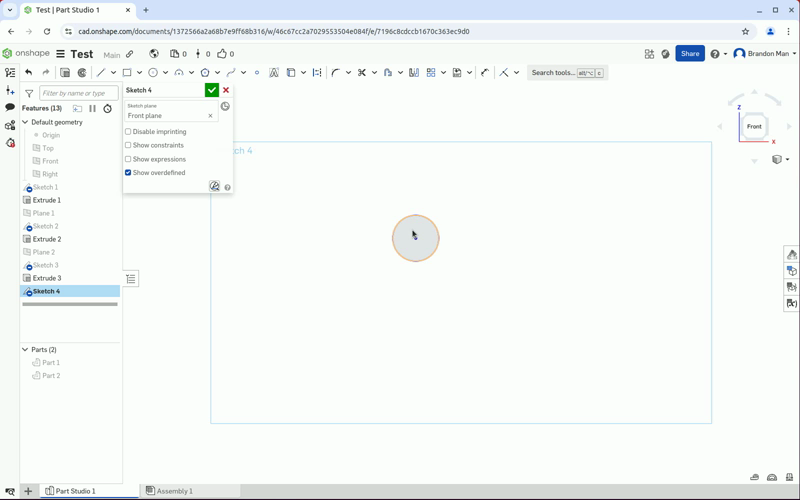
scroll(6)
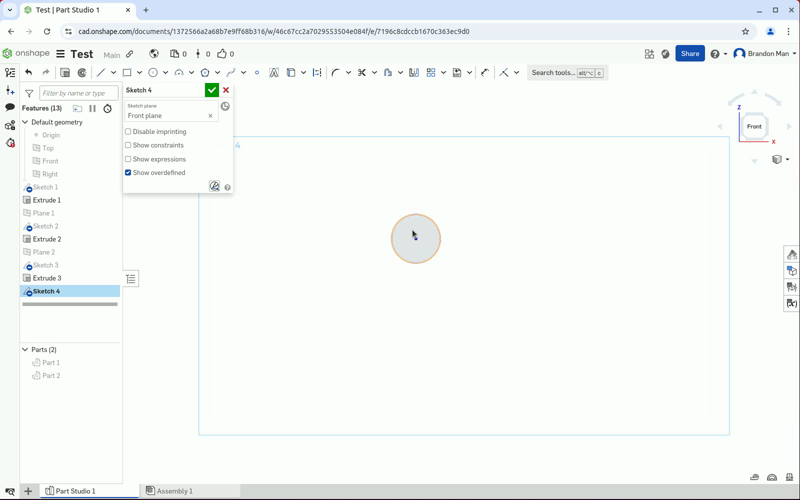
scroll(6)
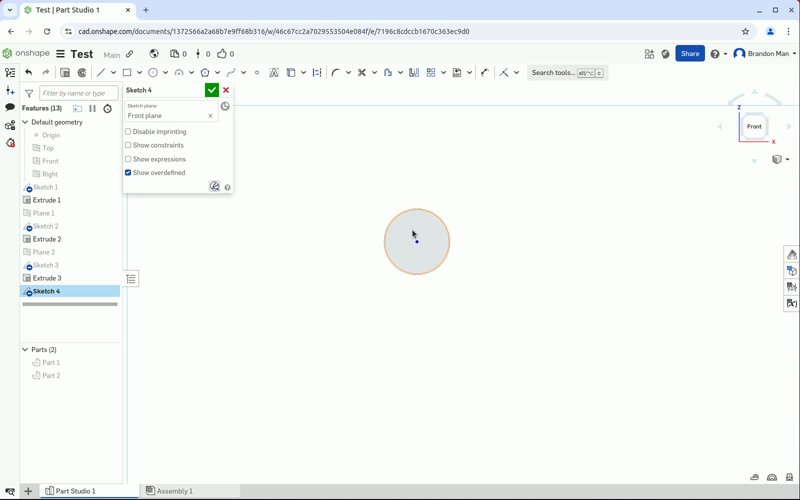
scroll(6)
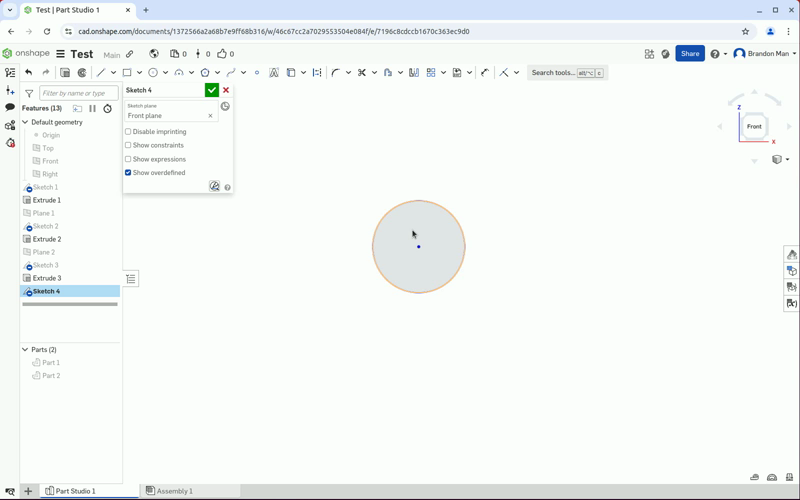
scroll(6)
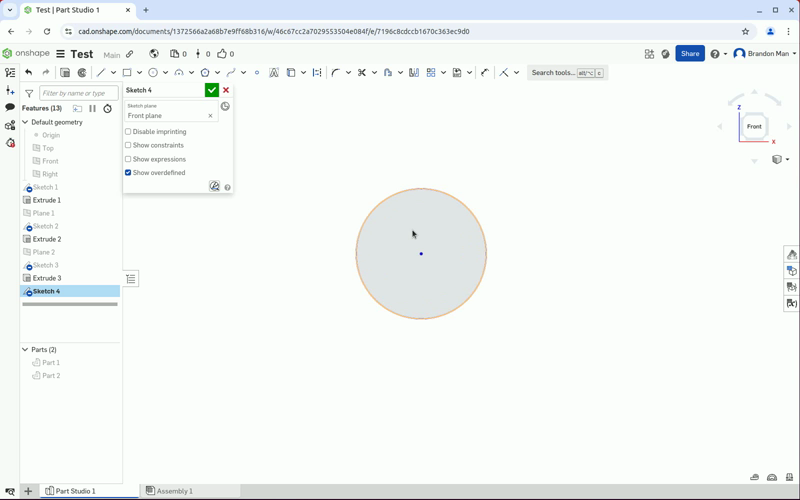
scroll(6)
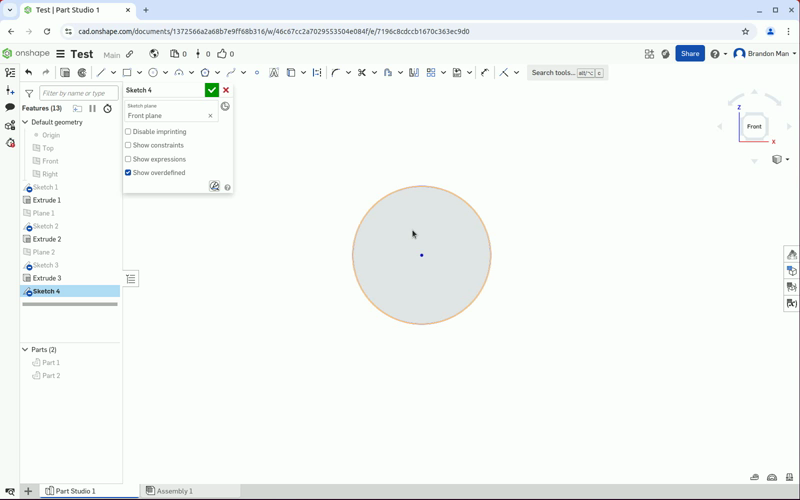
scroll(6)
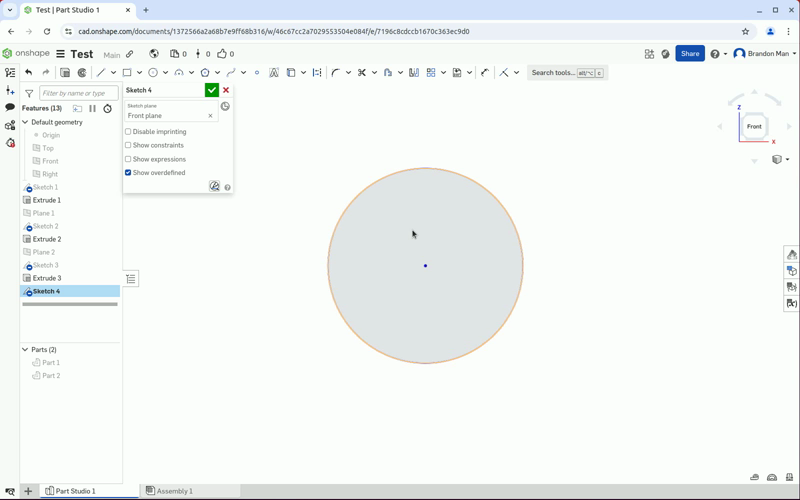
scroll(6)
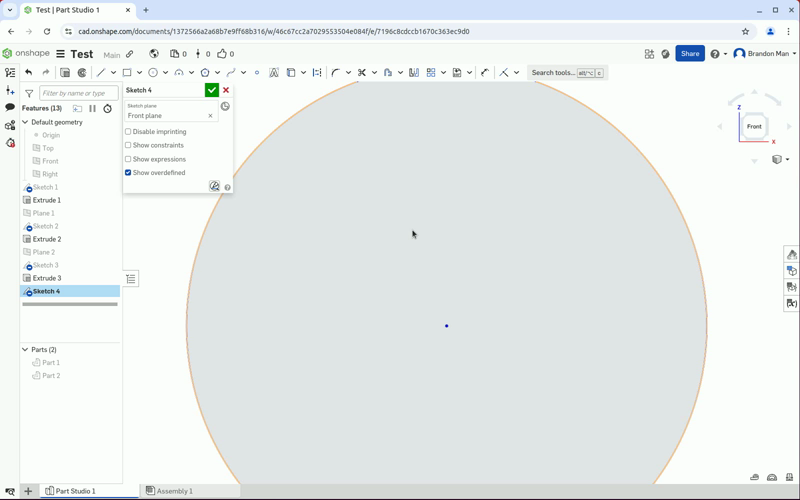
click(412, 229)
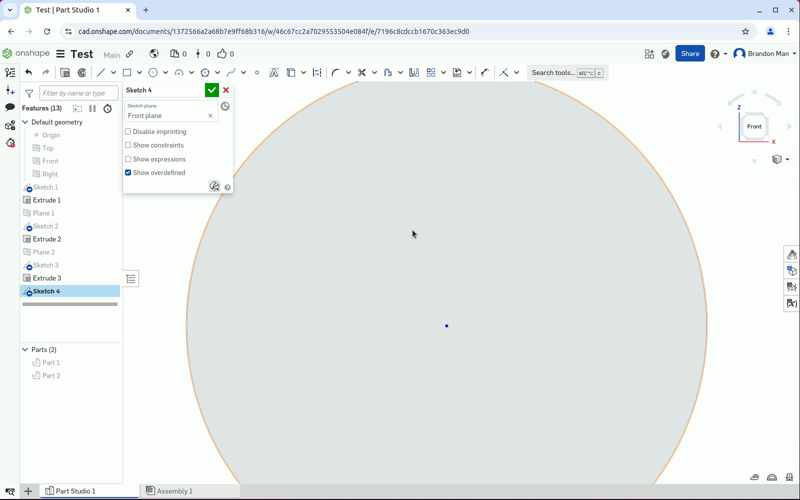
scroll(-6)
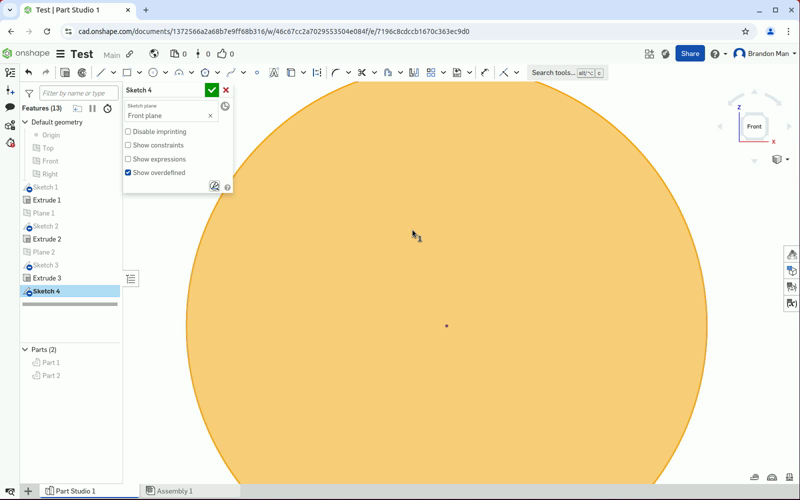
scroll(-6)
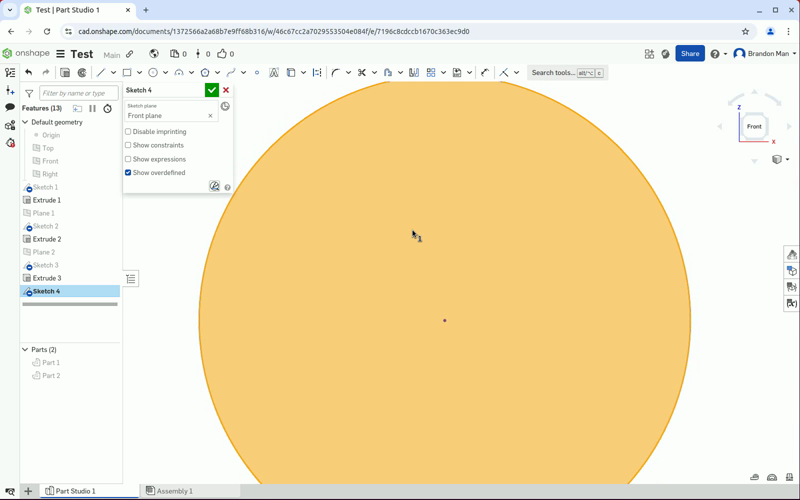
scroll(-6)
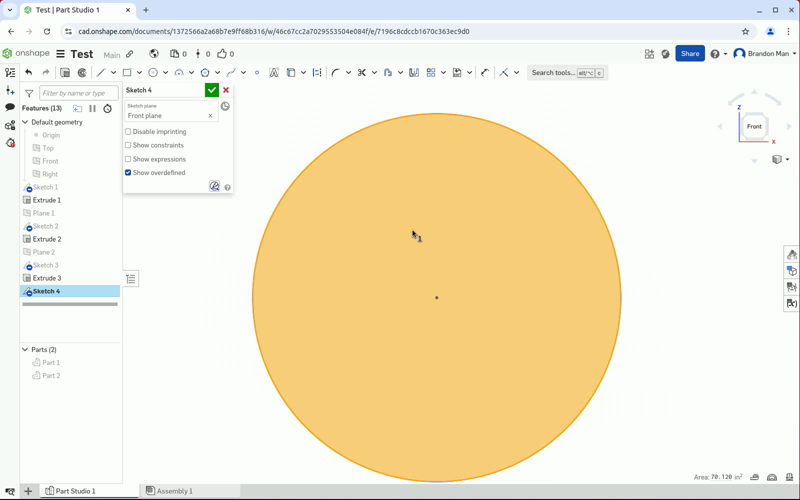
scroll(-6)
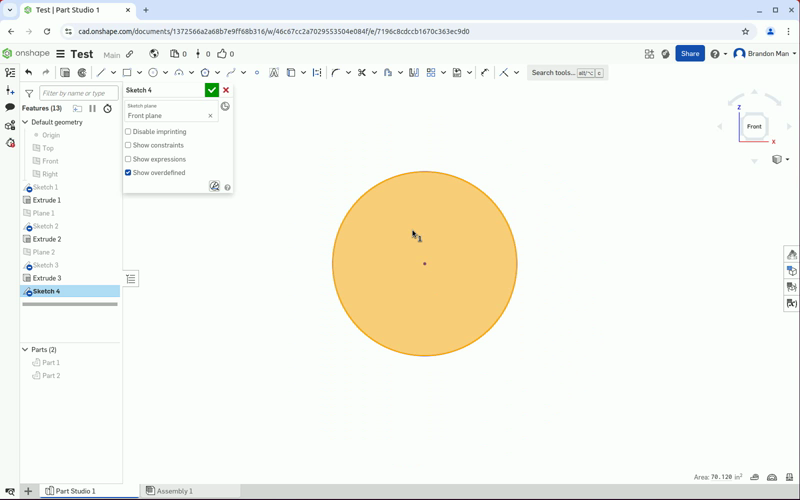
scroll(-6)
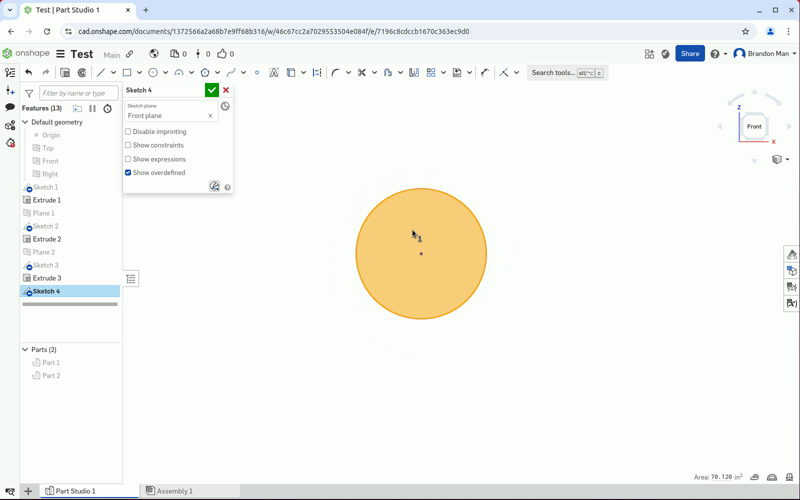
scroll(-6)
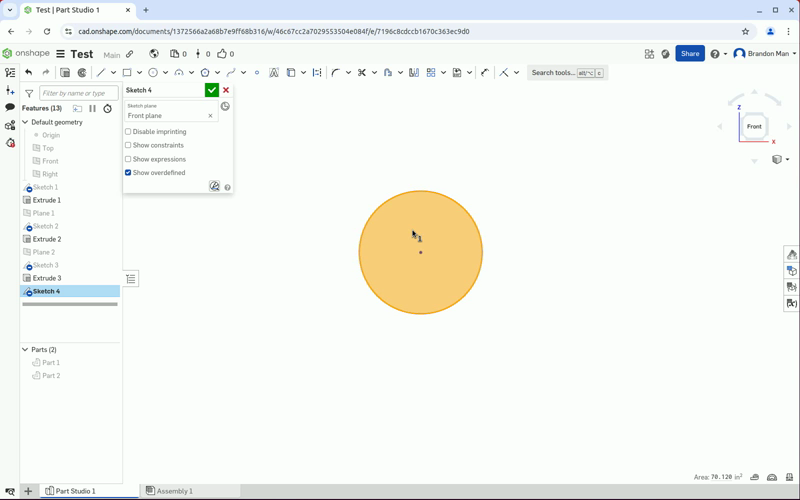
scroll(-6)
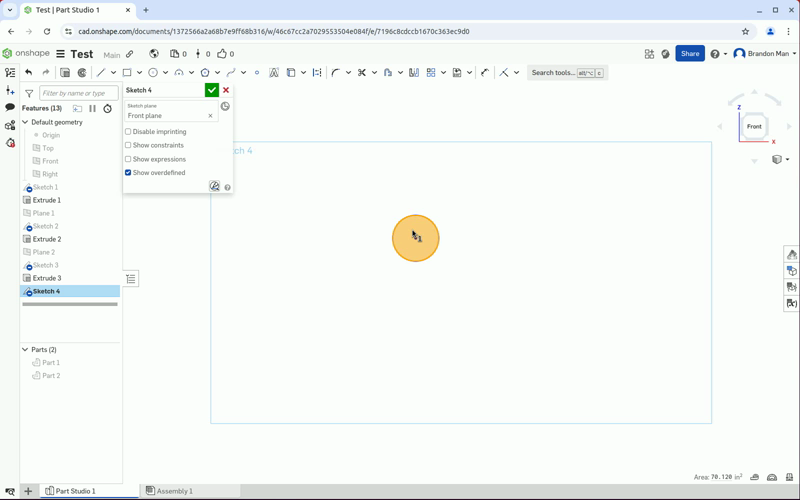
mouse_move(73, 352)
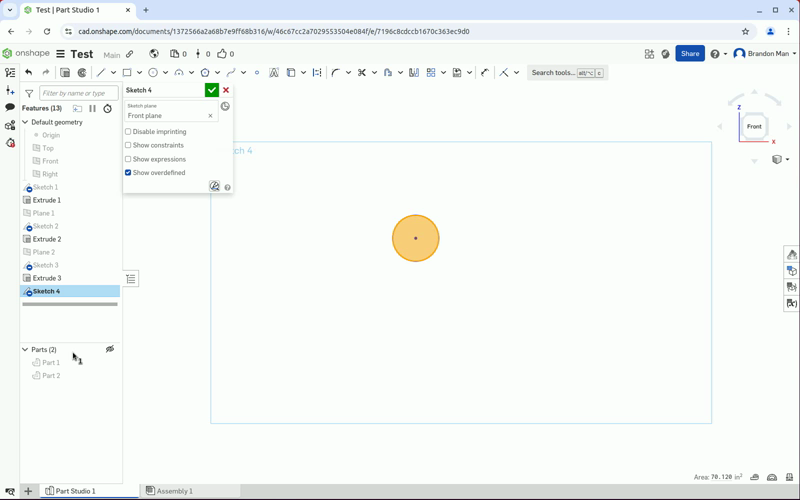
key(shift+y)
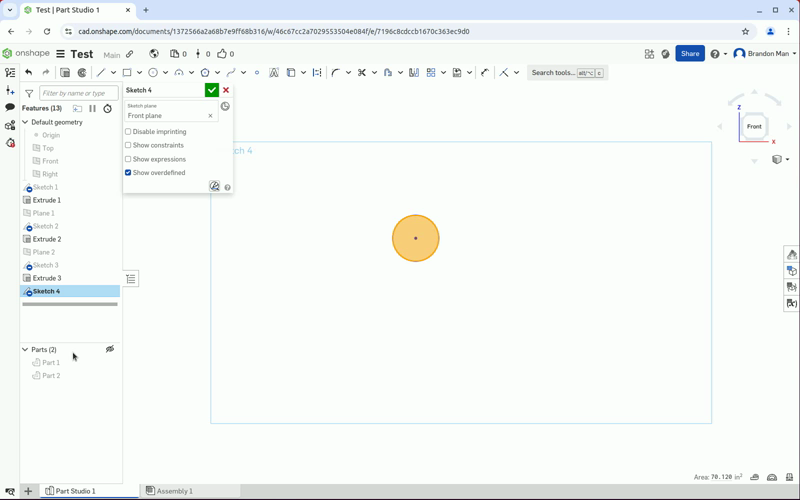
key(shift+e)
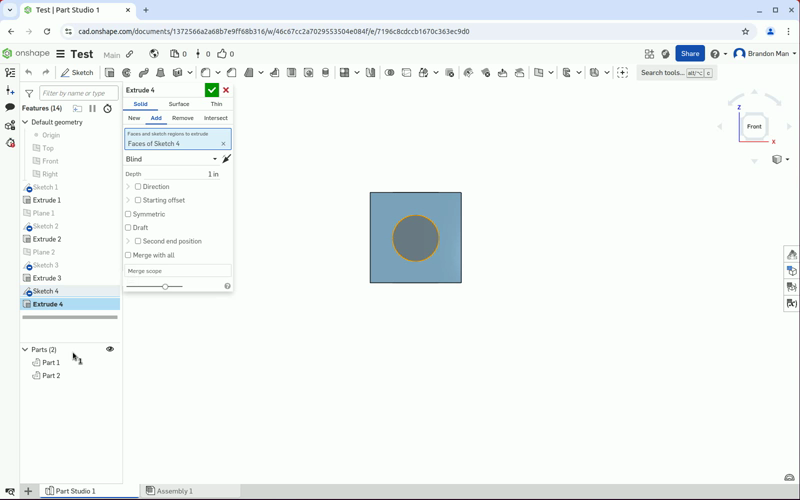
mouse_move(143, 106)
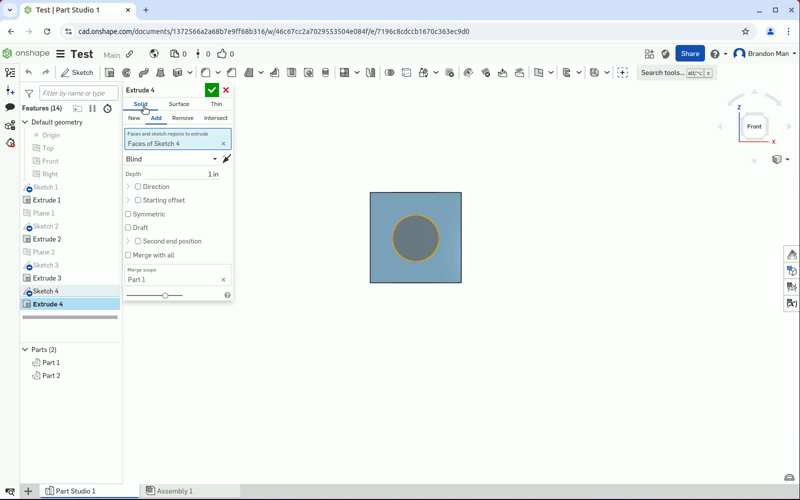
click(143, 106)
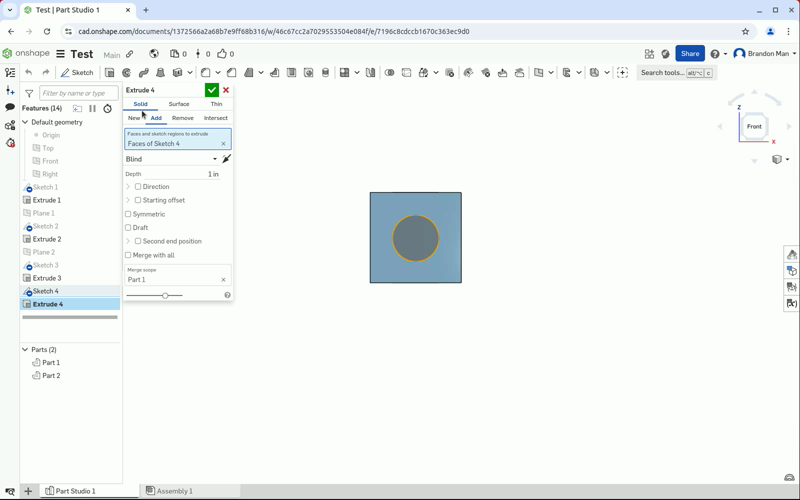
mouse_move(137, 120)
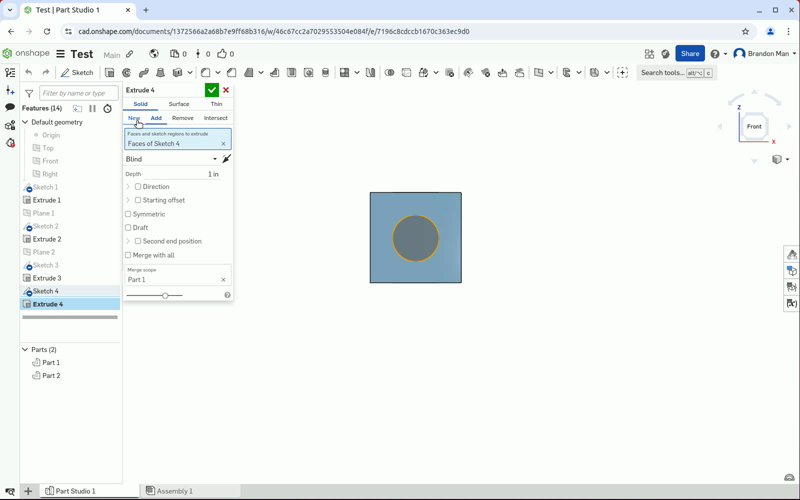
click(137, 120)
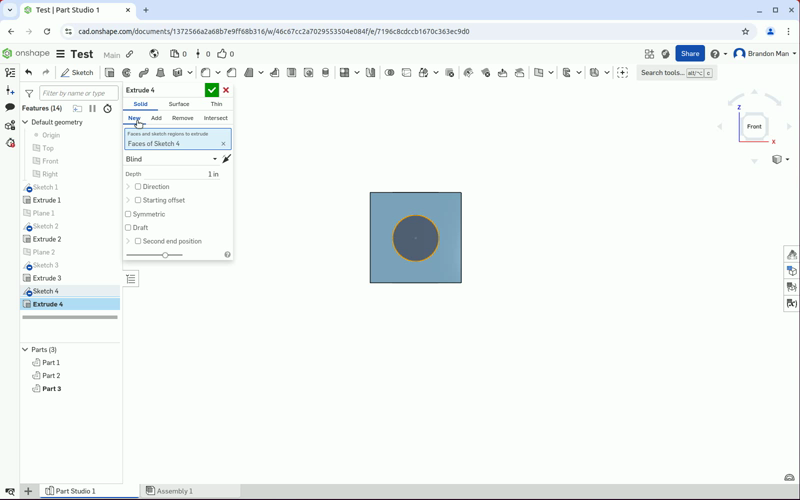
key(tab, 4)
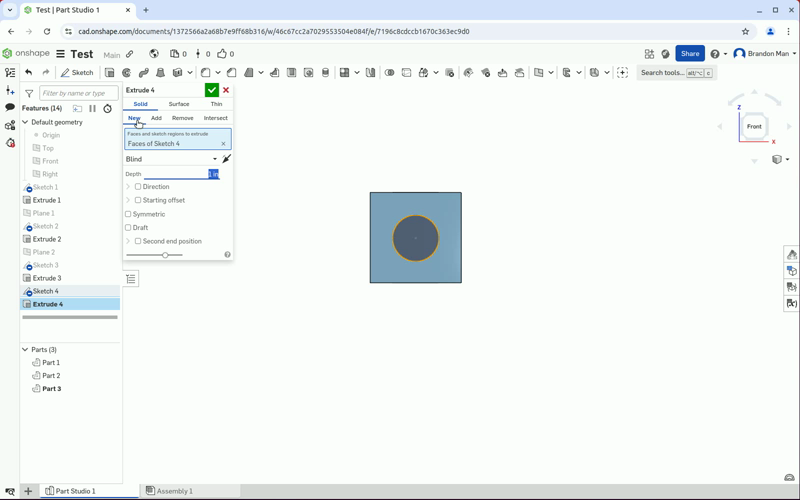
text(4.574)
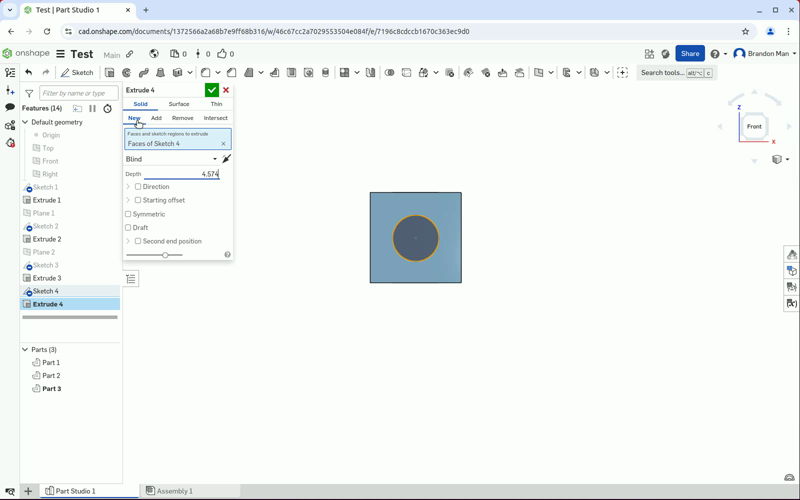
key(enter)
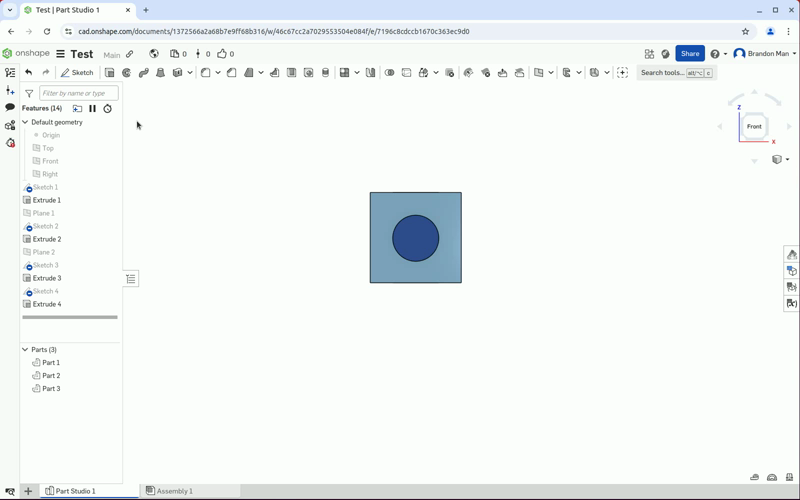
key(shift+h)
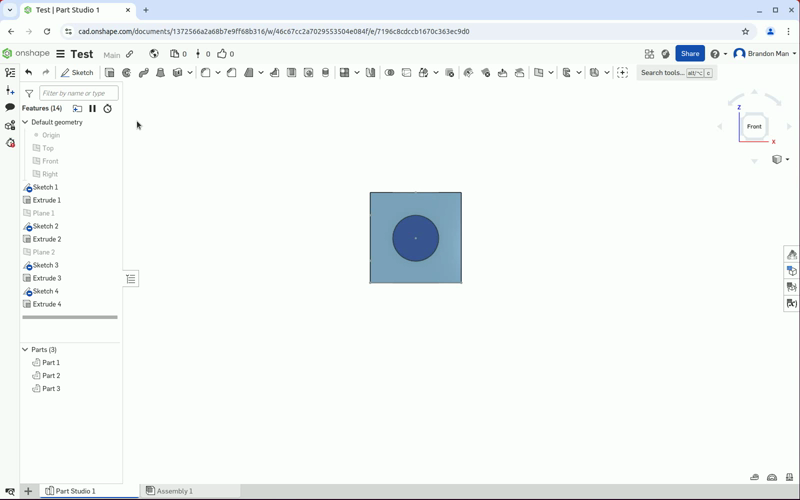
key(shift+h)
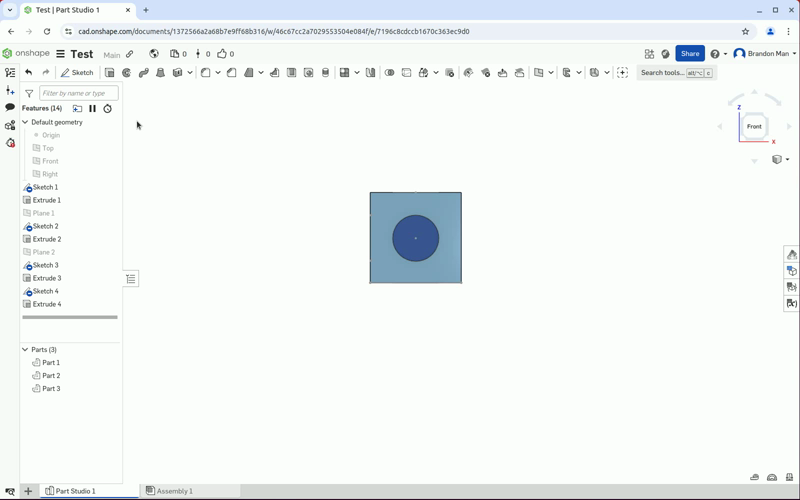
key(shift+7)
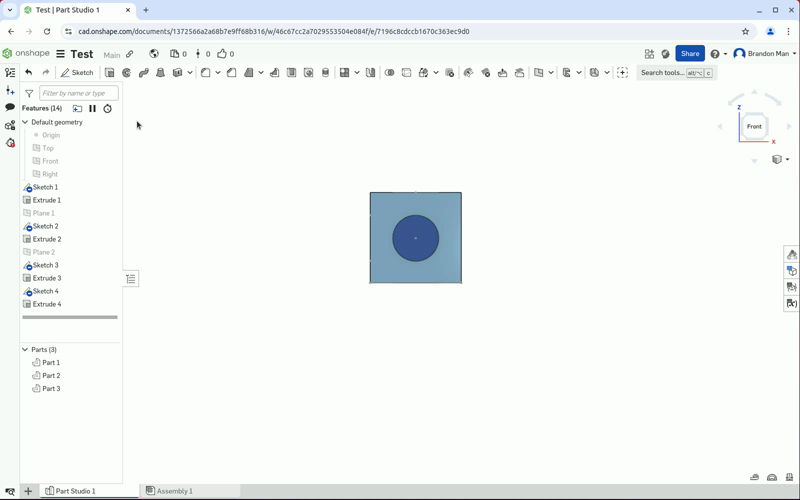
key(left, 2)
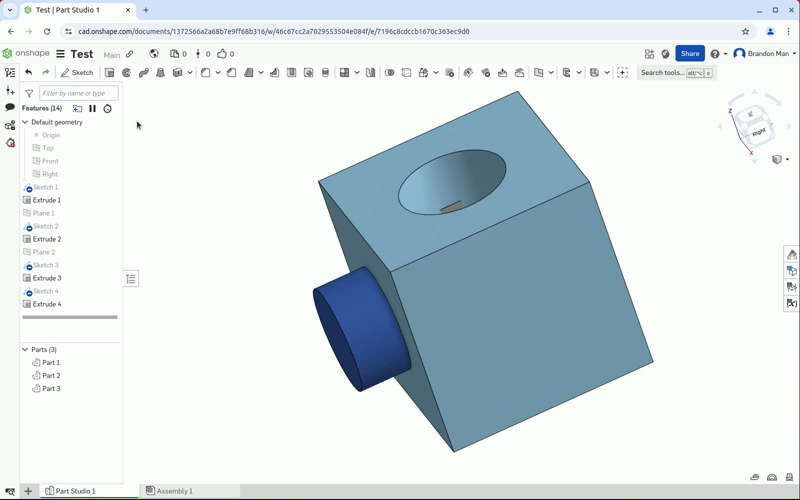
key(down, 2)
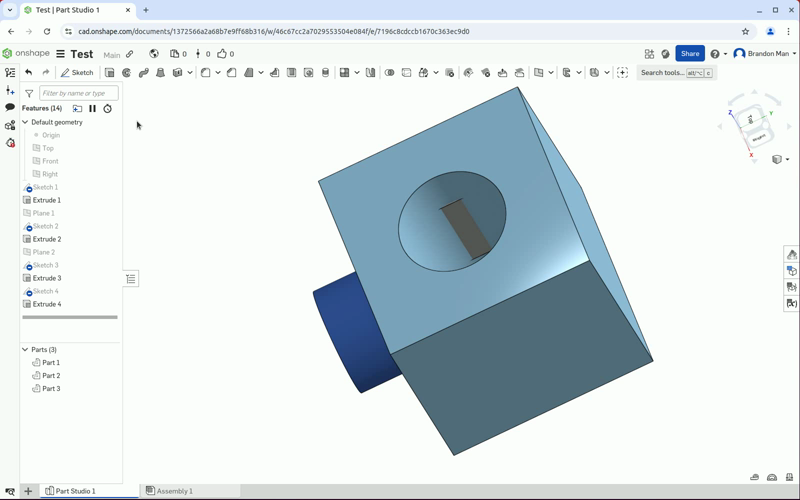
key(up, 2)
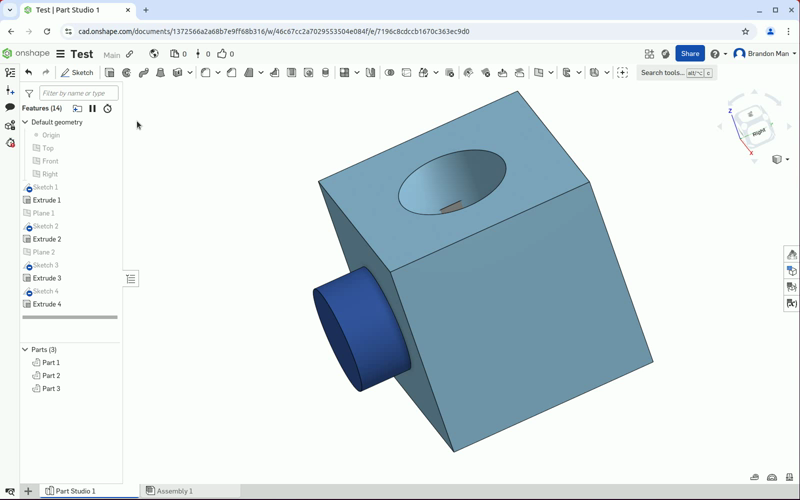
key(right, 2)
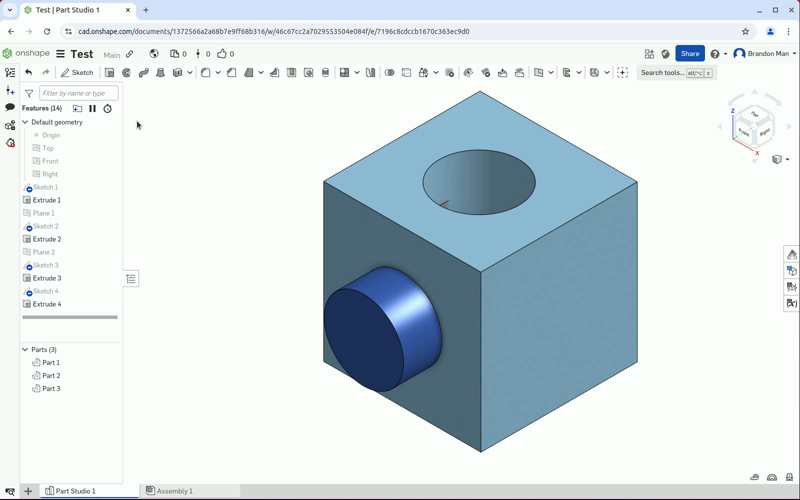
mouse_move(73, 189)
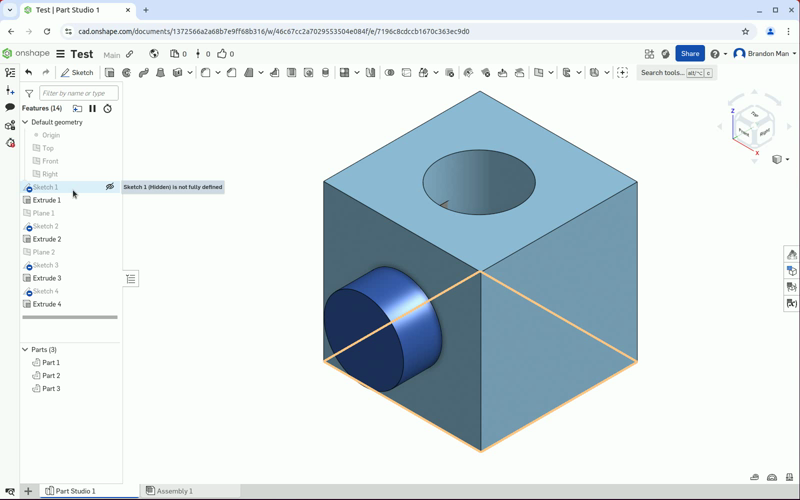
click(73, 189)